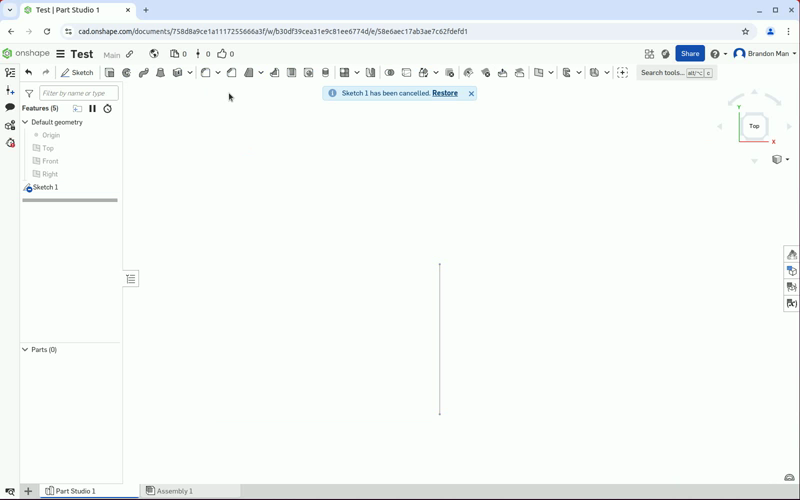
key(shift+h)
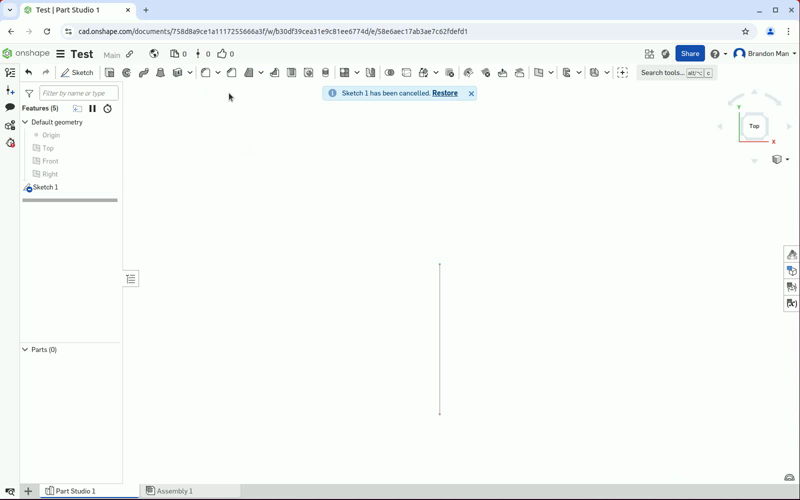
key(shift+s)
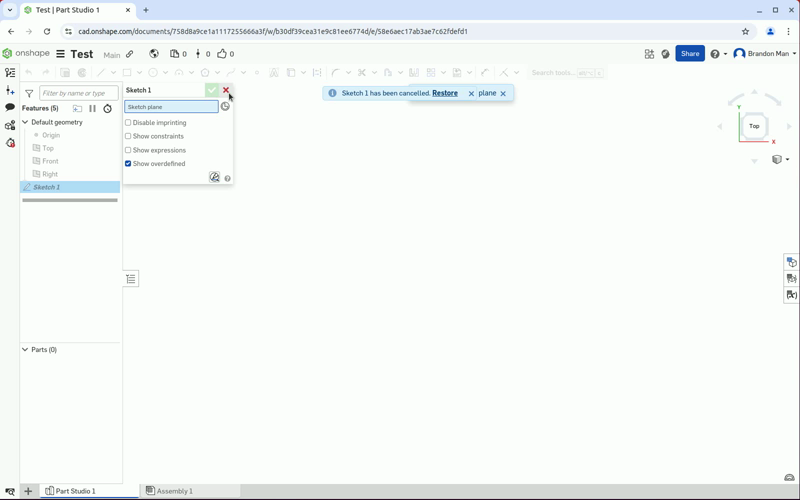
mouse_move(73, 150)
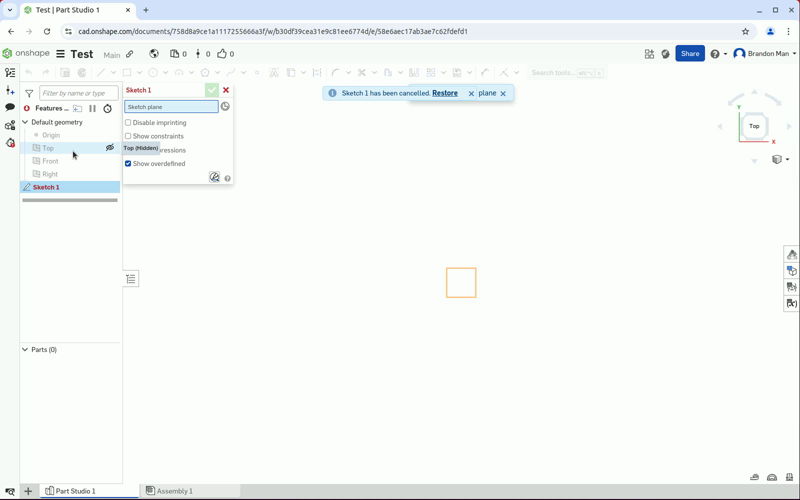
click(73, 150)
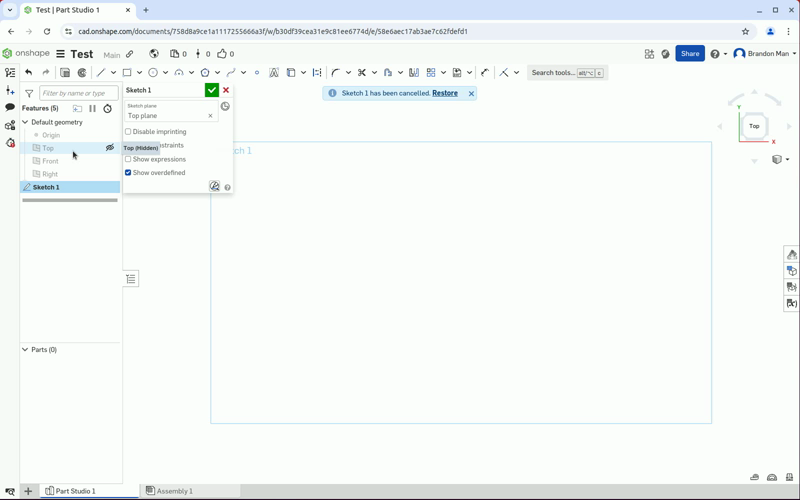
mouse_move(73, 352)
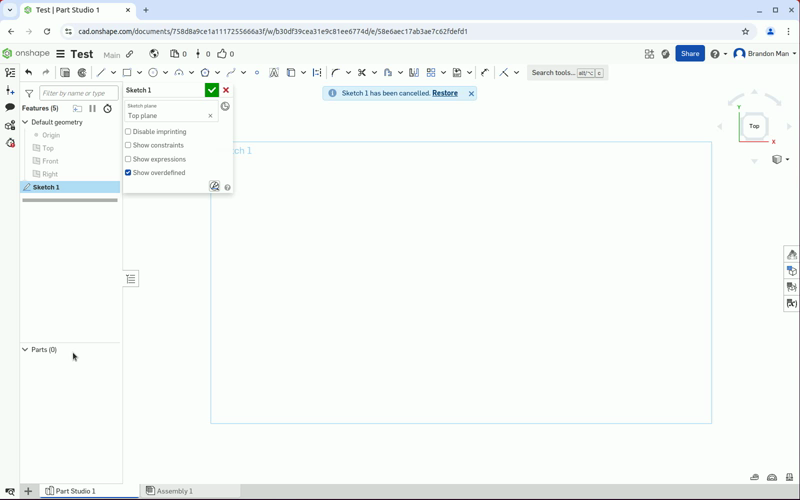
key(y)
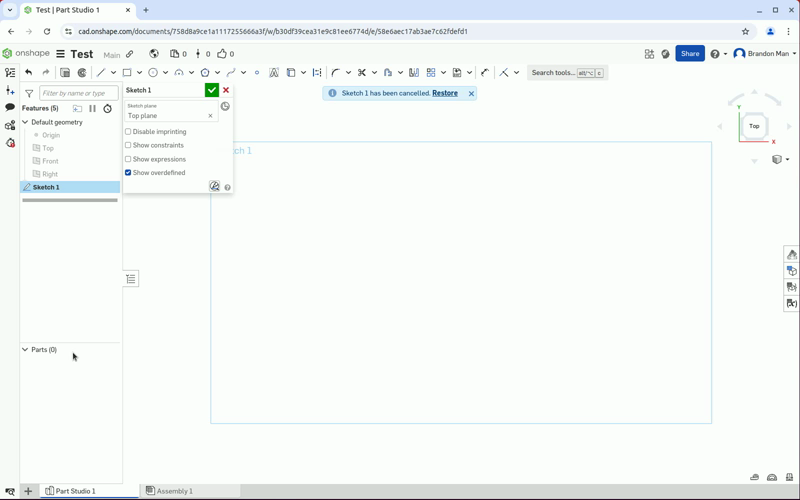
key(l)
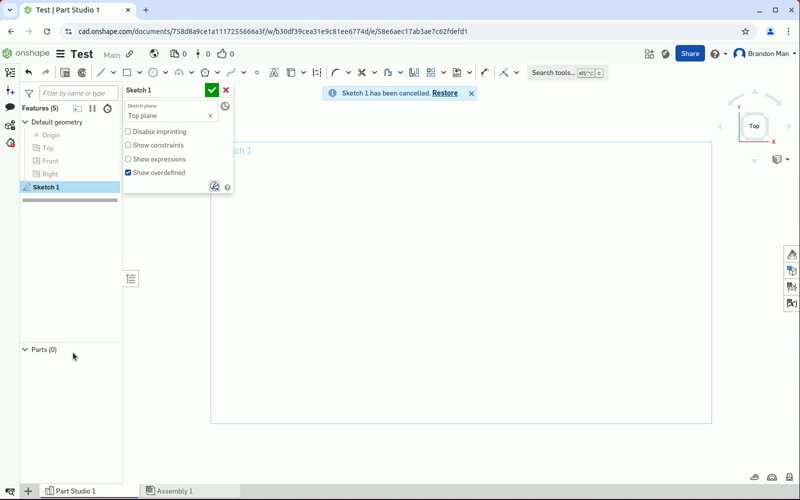
key_down(shift)
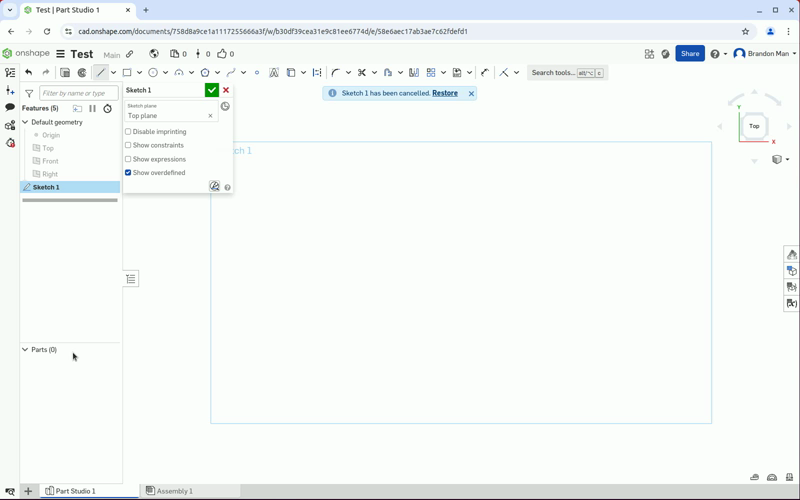
mouse_move(432, 320)
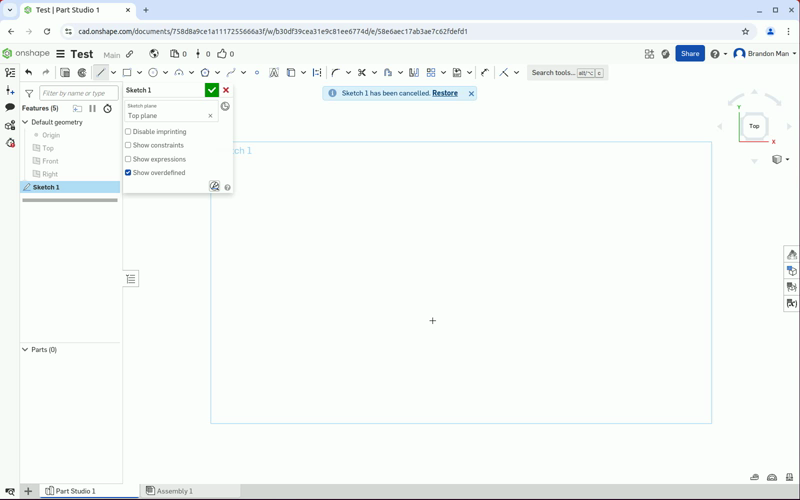
click(432, 320)
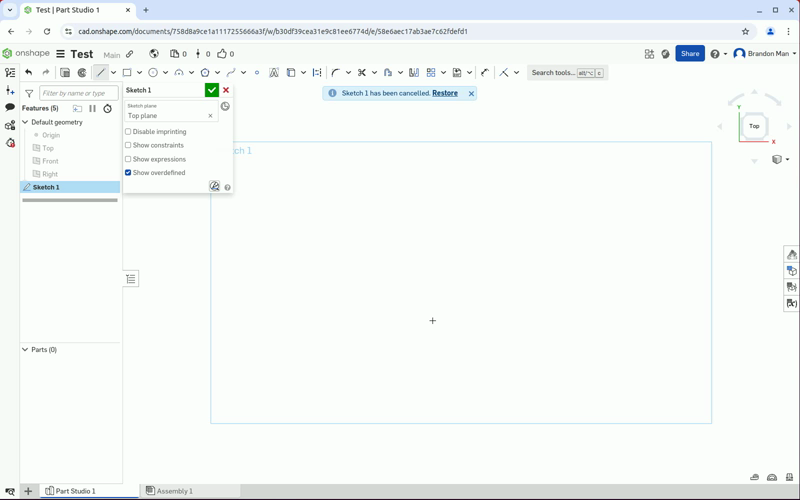
key_up(shift)
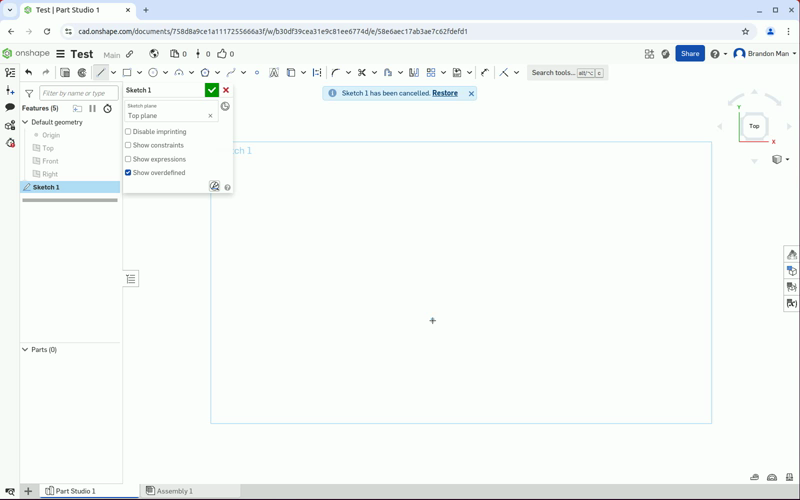
key_down(shift)
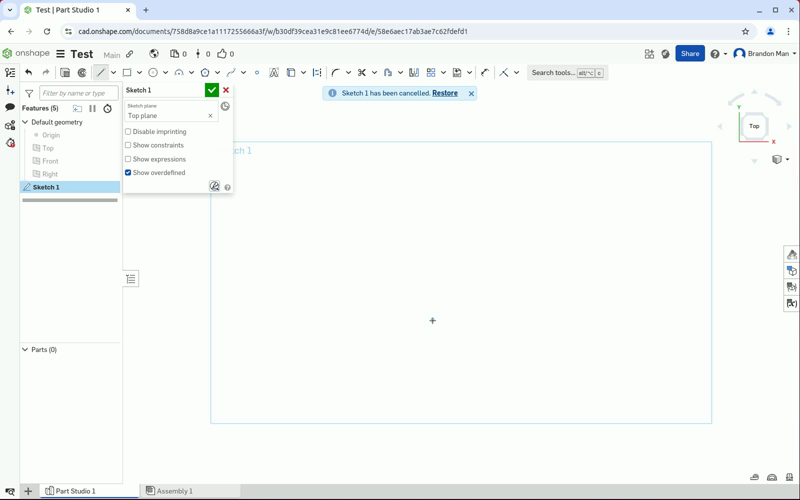
mouse_move(462, 320)
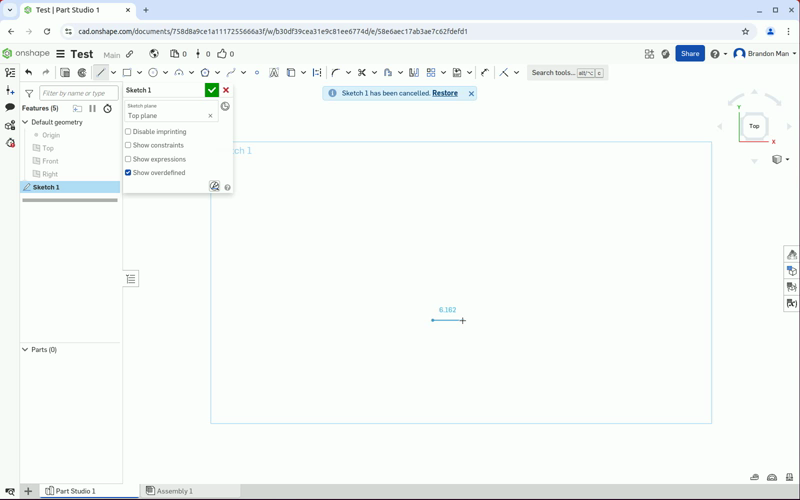
mouse_move(489, 320)
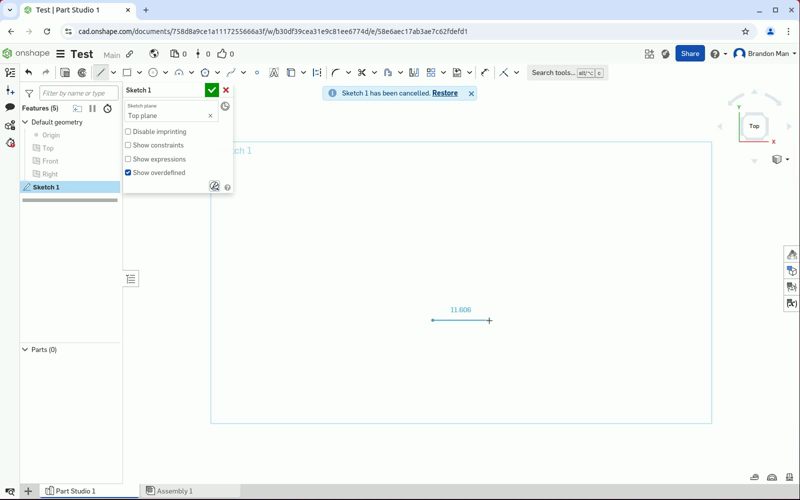
click(489, 320)
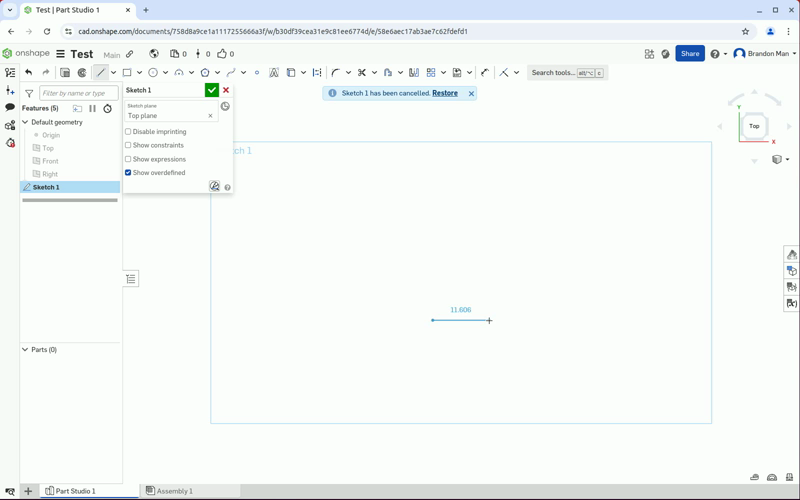
key_up(shift)
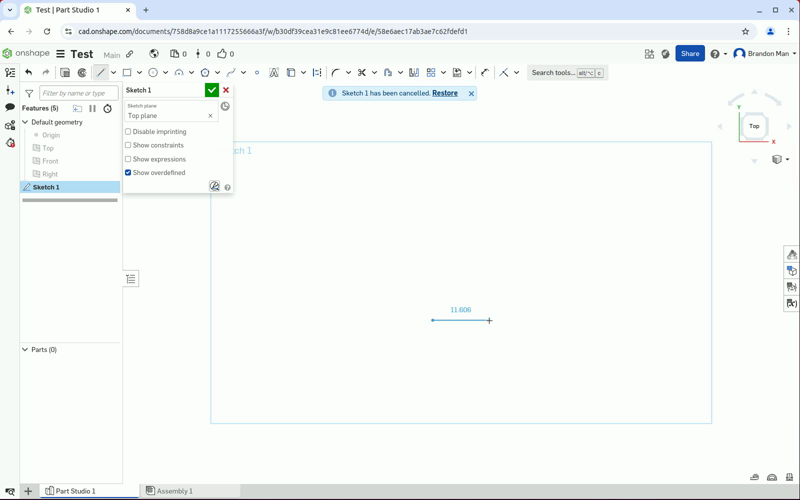
key_down(shift)
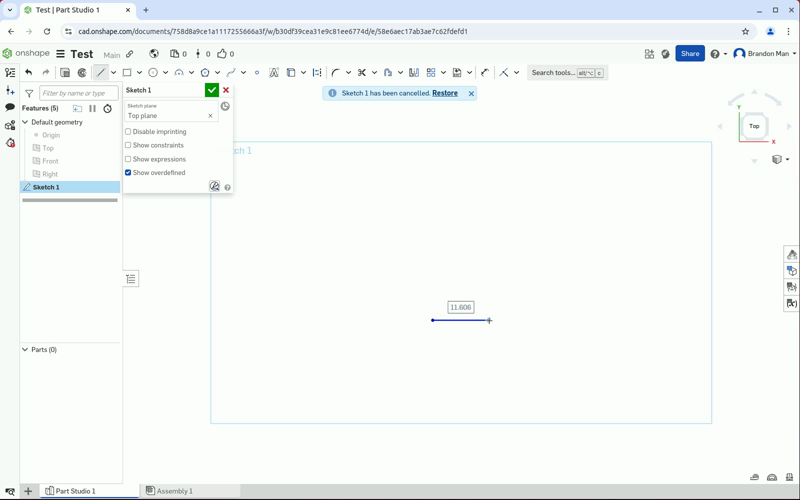
mouse_move(519, 320)
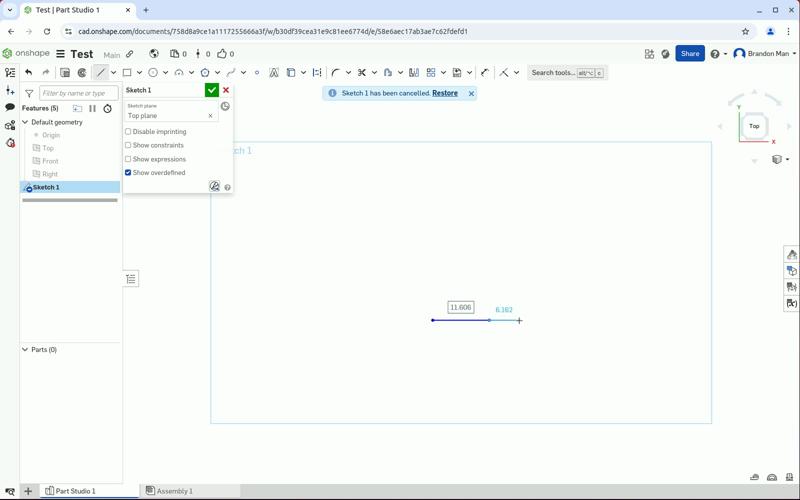
mouse_move(489, 282)
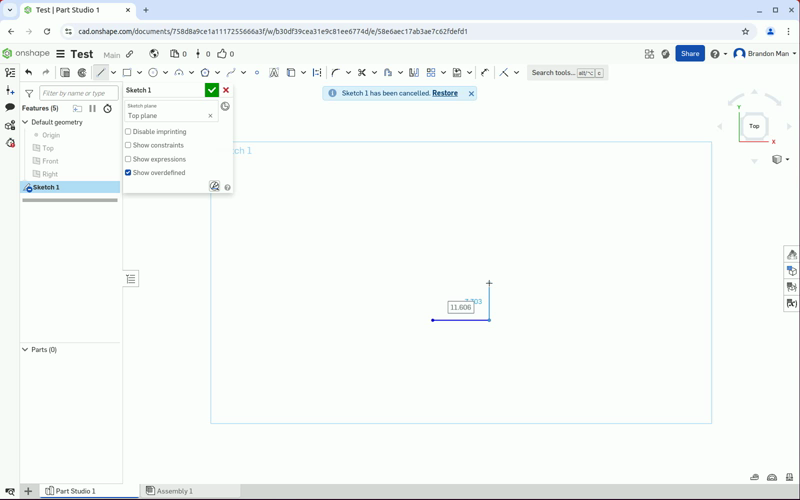
click(489, 282)
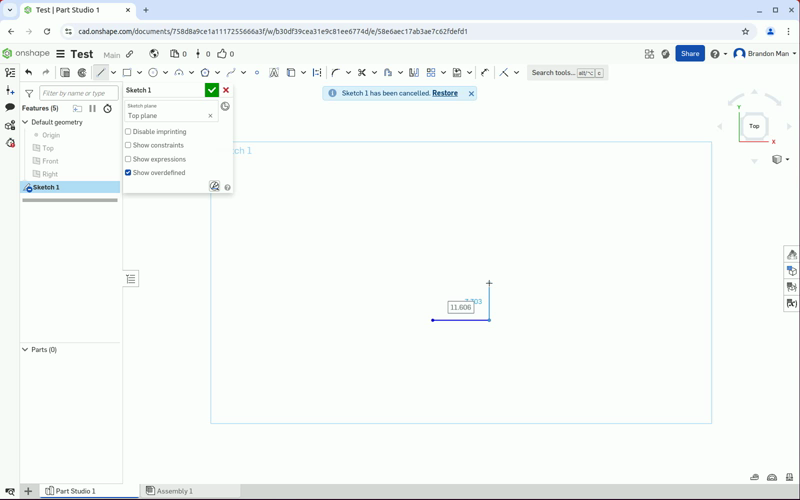
key_up(shift)
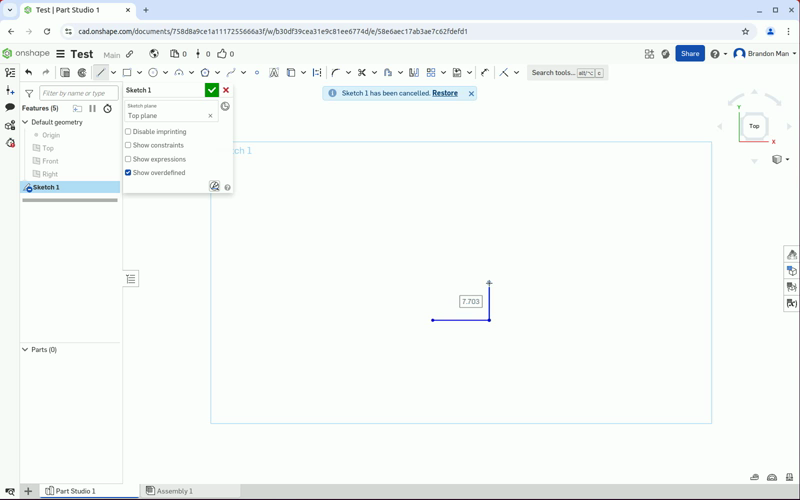
key(esc)
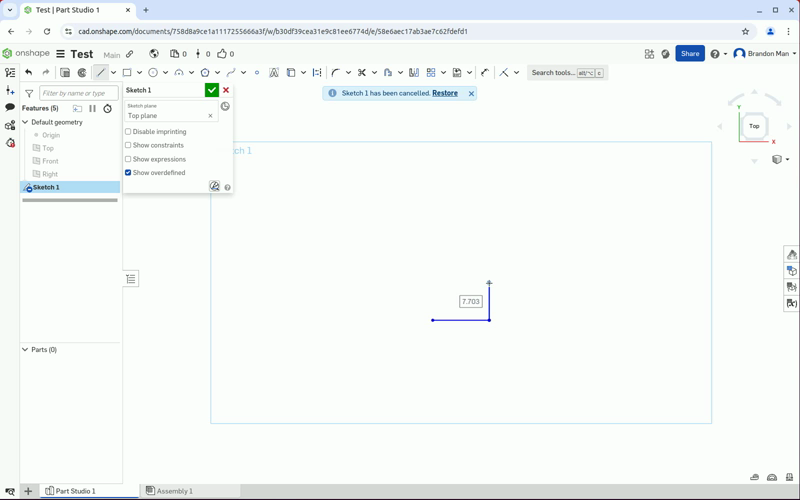
key(a)
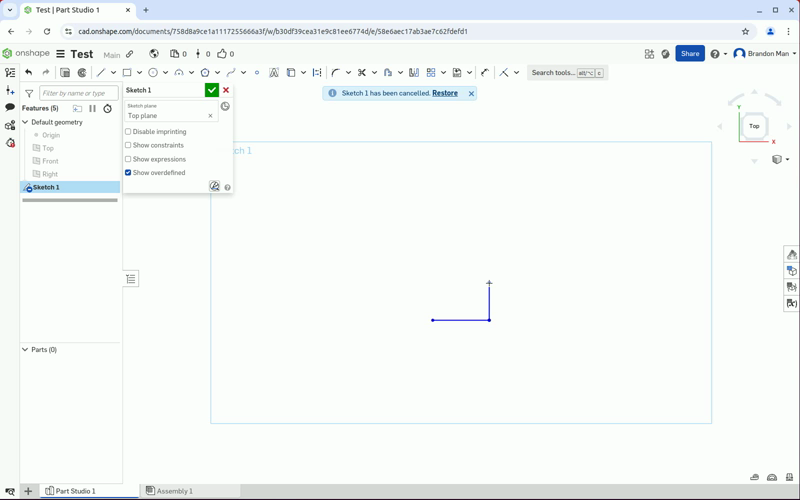
mouse_move(489, 282)
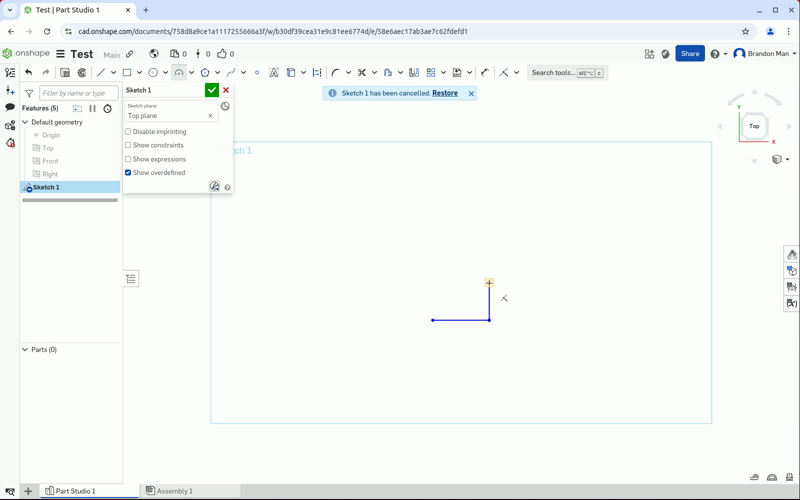
click(489, 282)
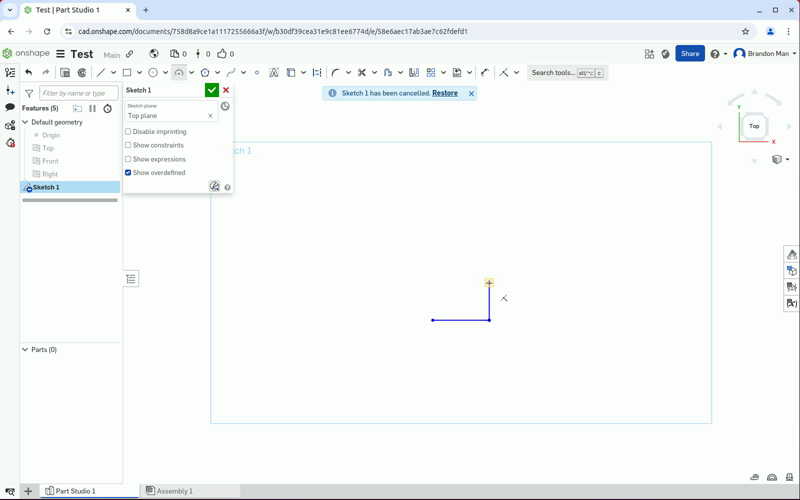
key_down(shift)
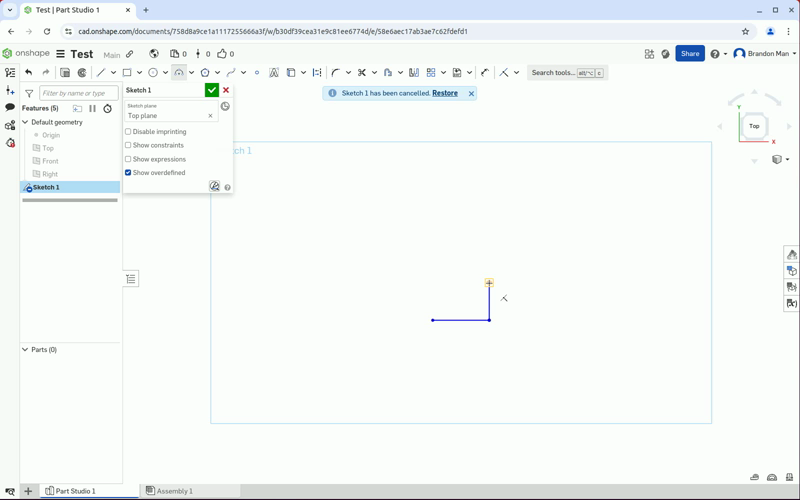
mouse_move(432, 282)
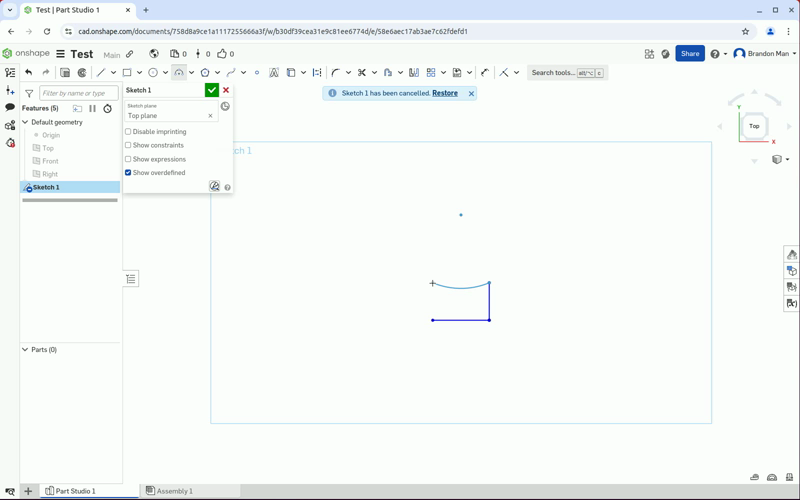
click(432, 282)
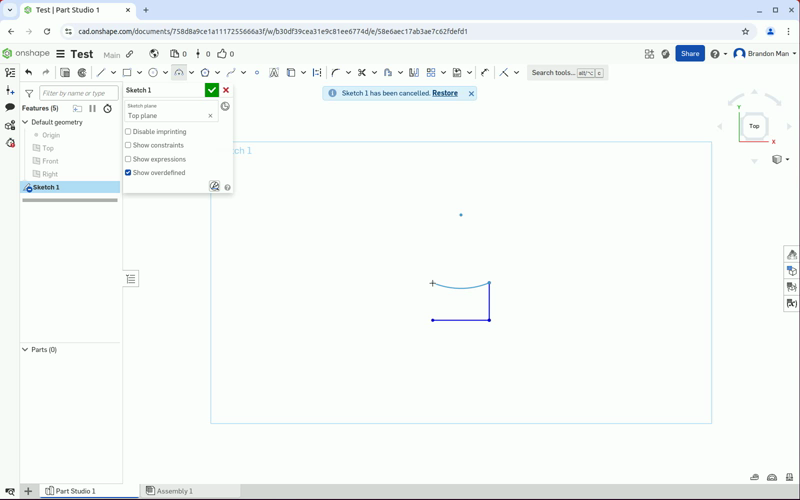
mouse_move(460, 254)
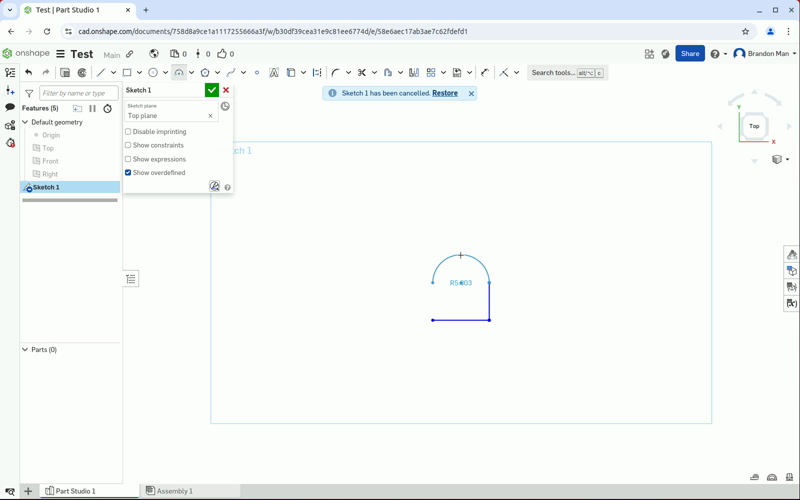
click(460, 254)
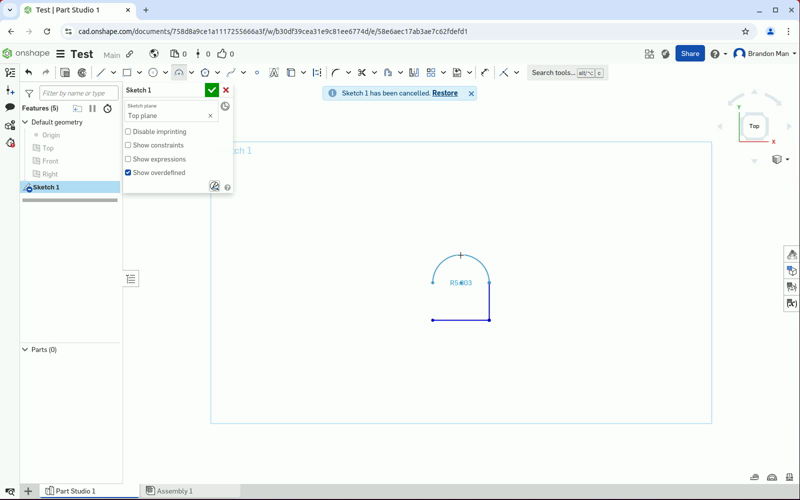
key_up(shift)
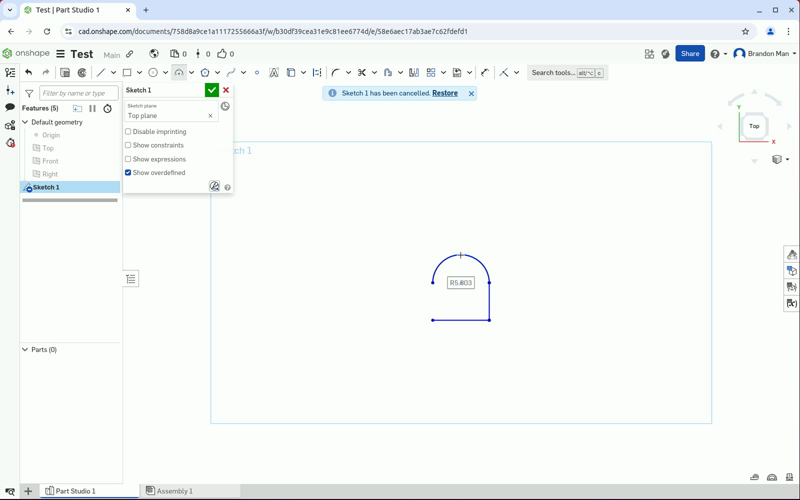
key(esc)
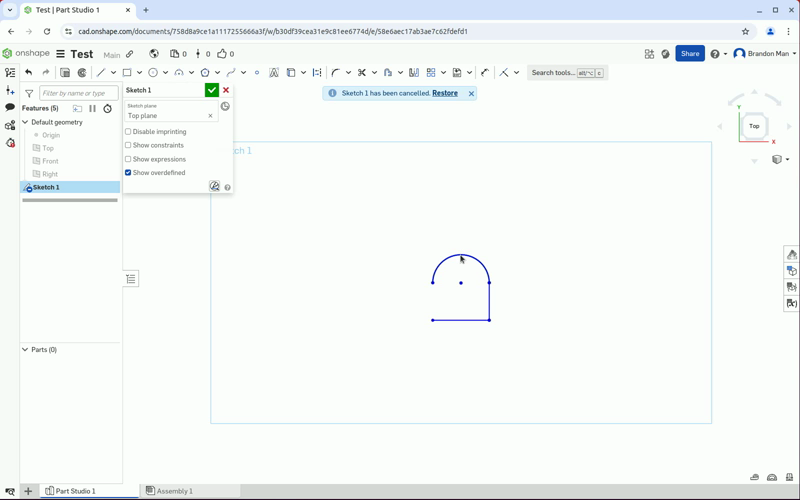
key(l)
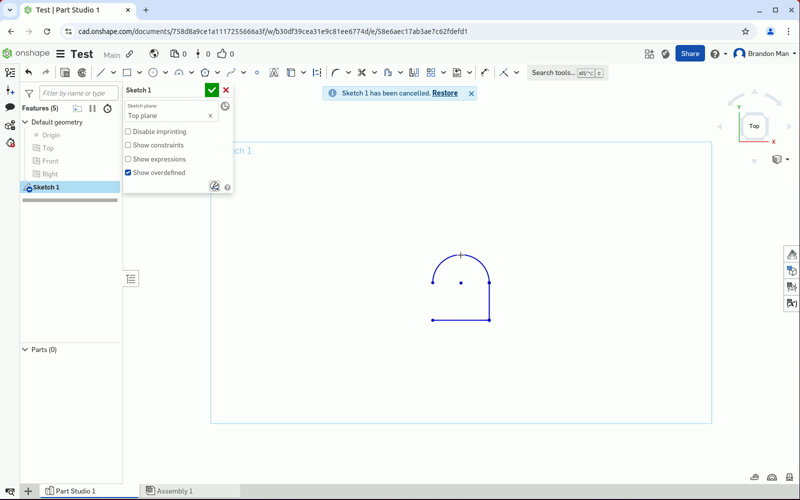
mouse_move(432, 282)
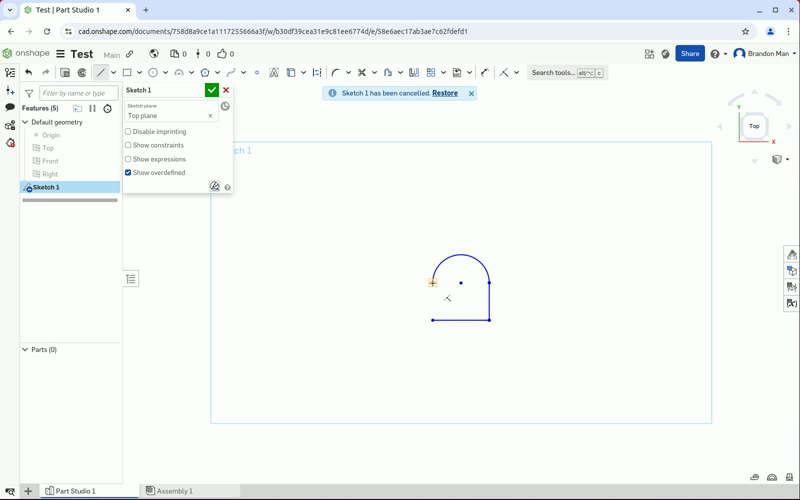
click(432, 282)
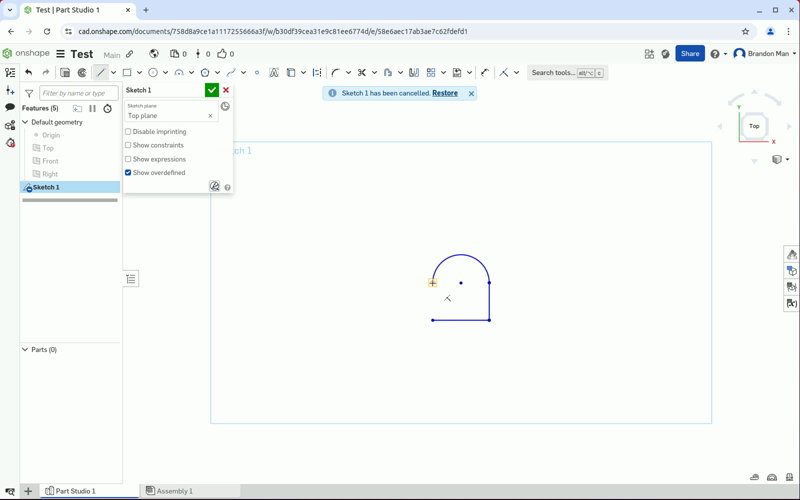
mouse_move(462, 282)
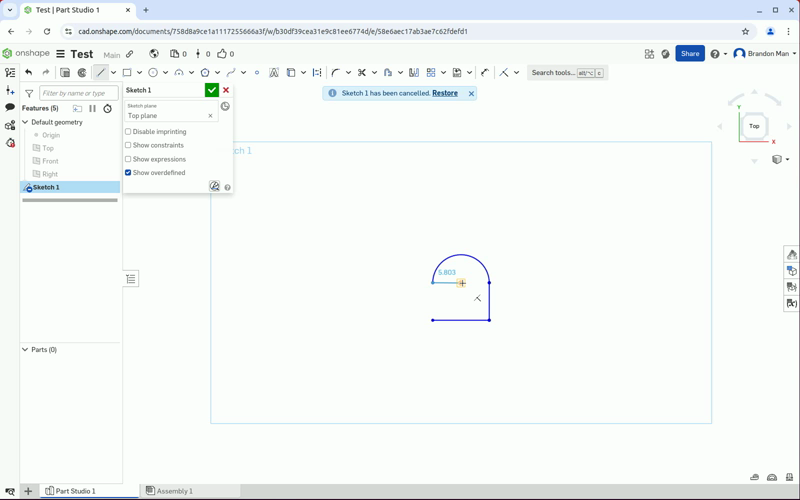
key_down(shift)
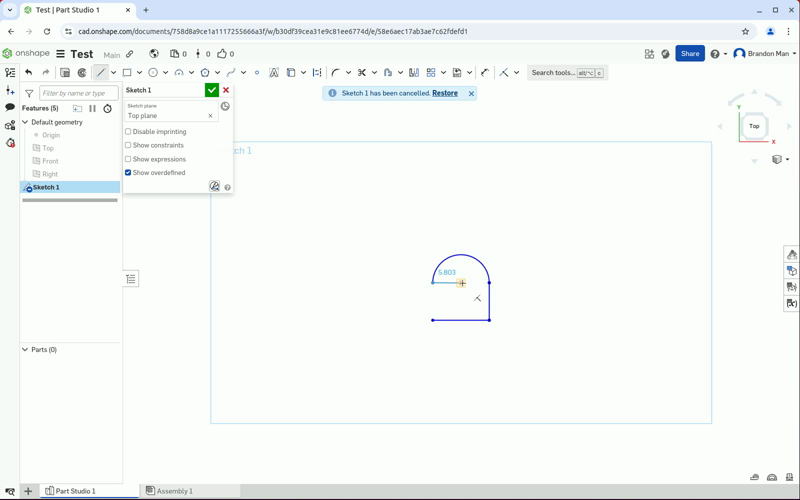
mouse_move(432, 320)
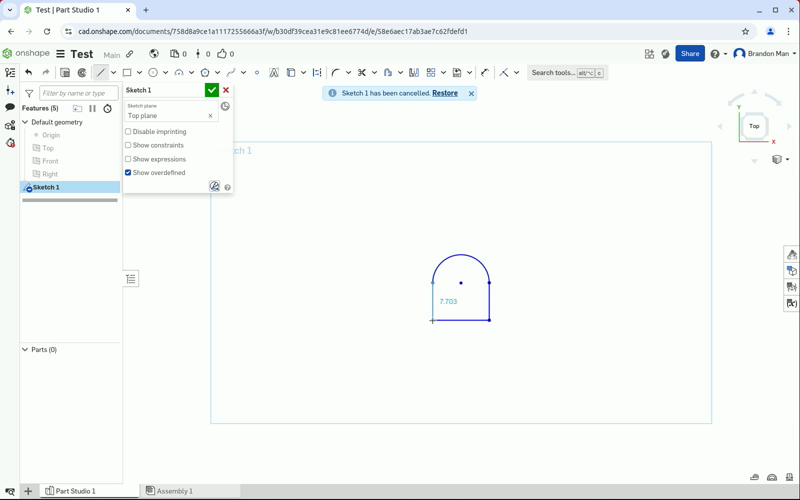
key_up(shift)
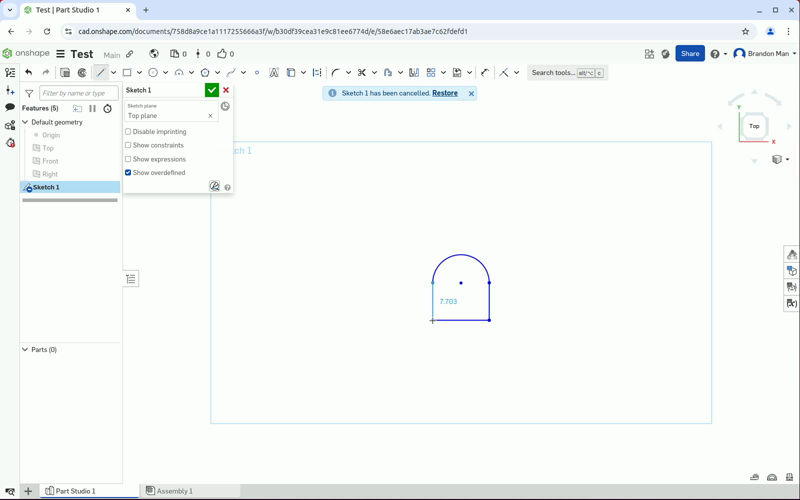
click(432, 320)
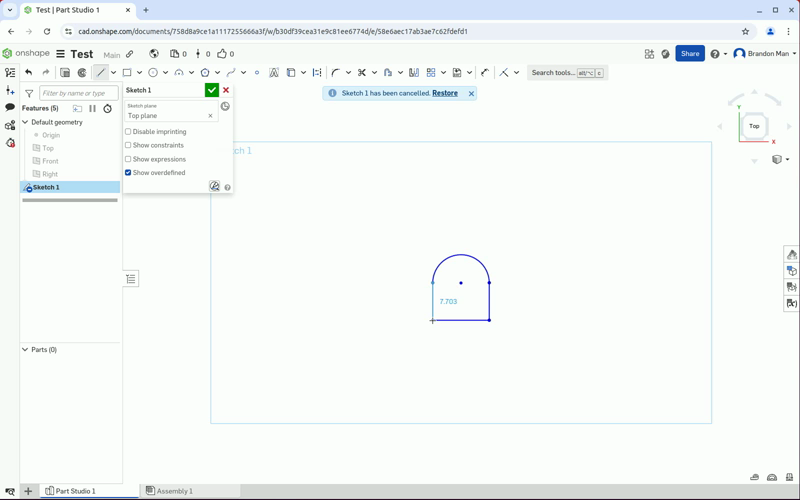
key(esc)
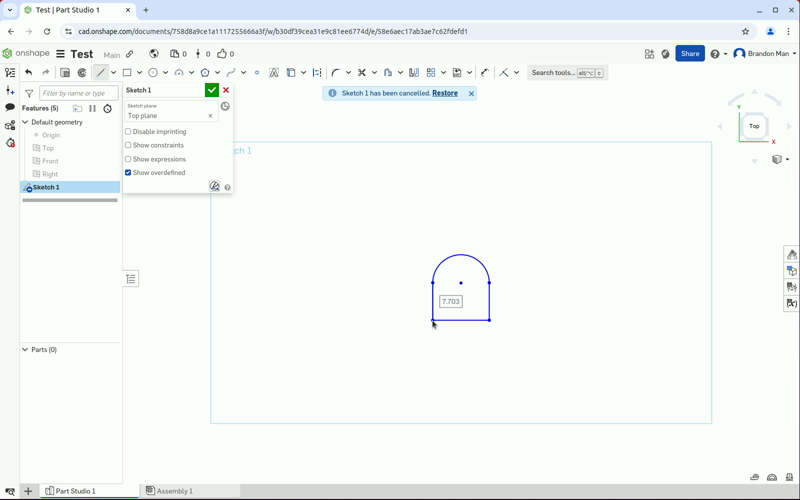
key(c)
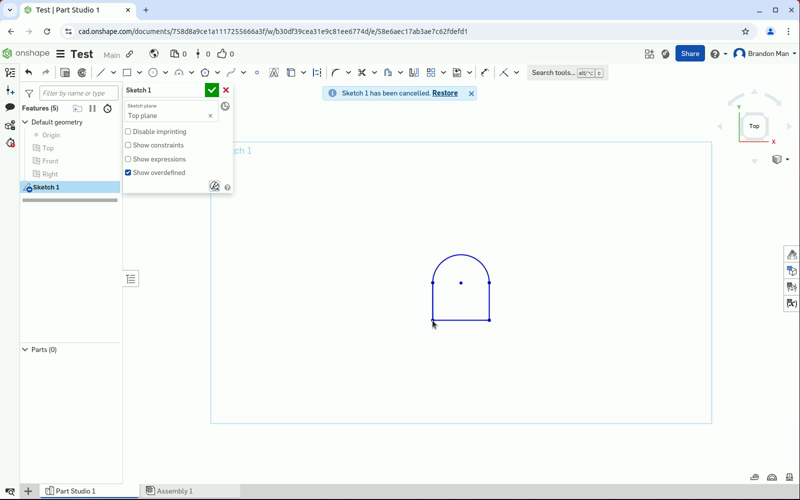
key_down(shift)
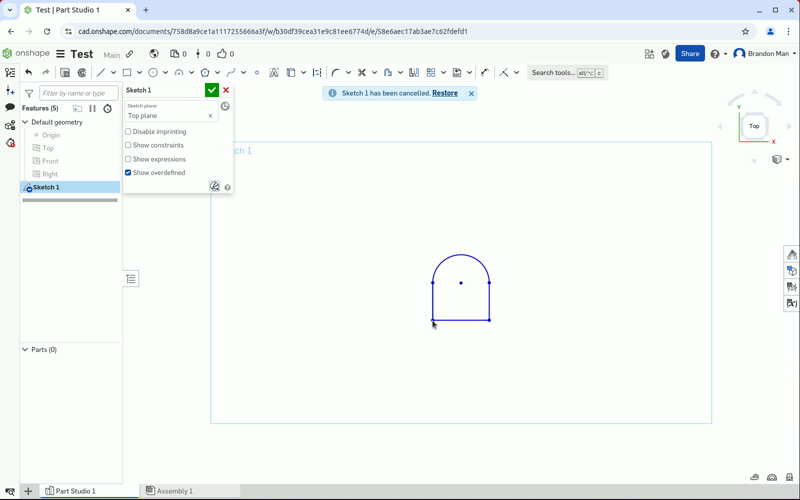
mouse_move(461, 282)
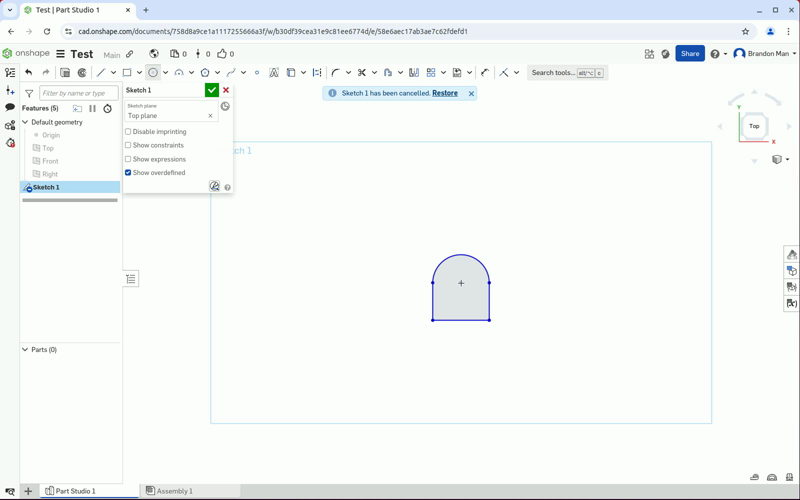
click(461, 282)
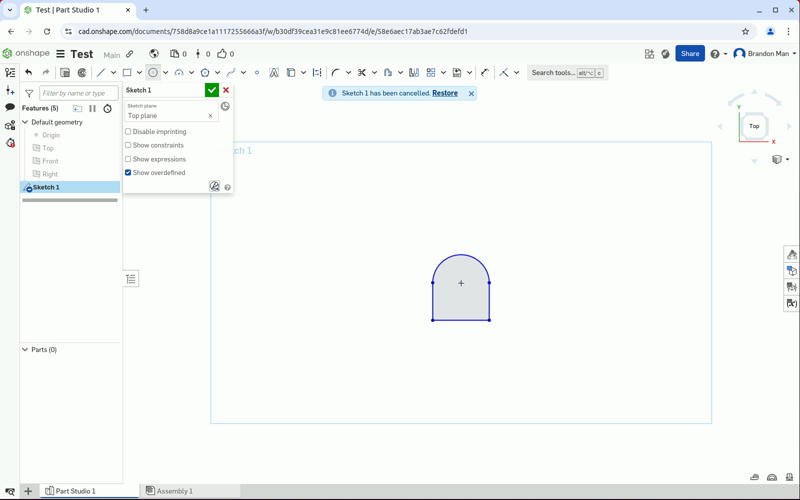
key_up(shift)
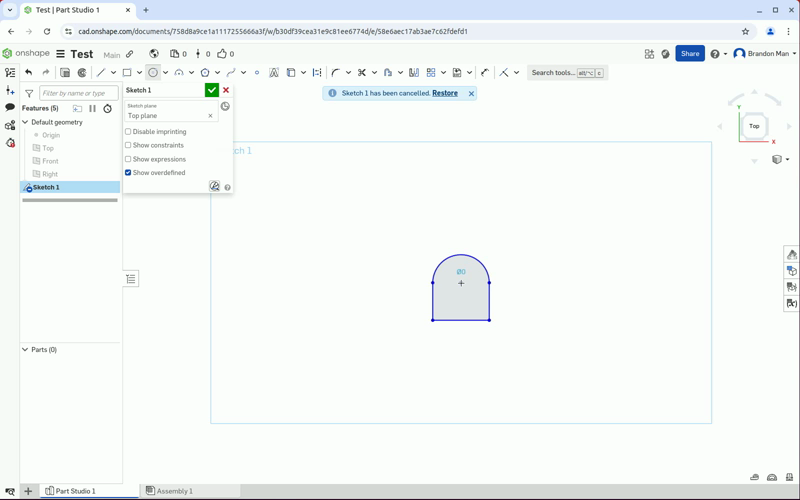
mouse_move(479, 282)
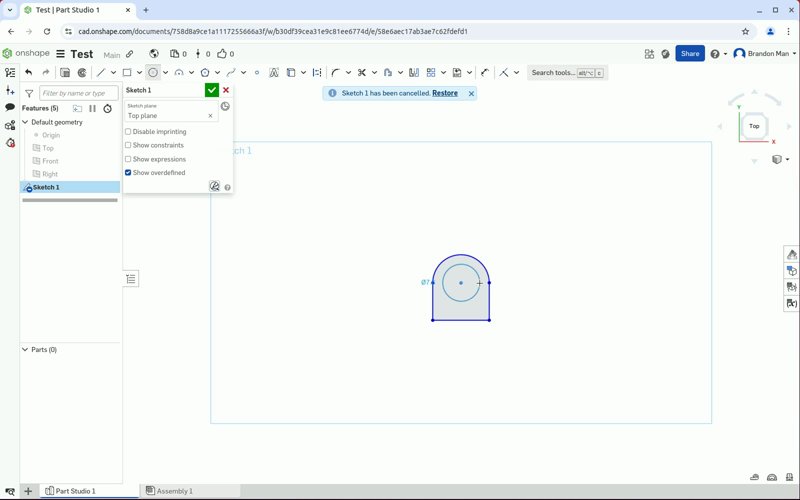
click(479, 282)
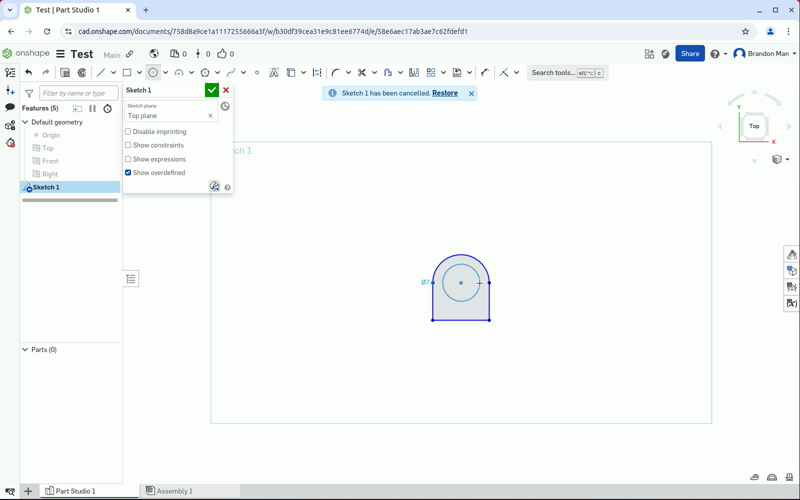
key(esc)
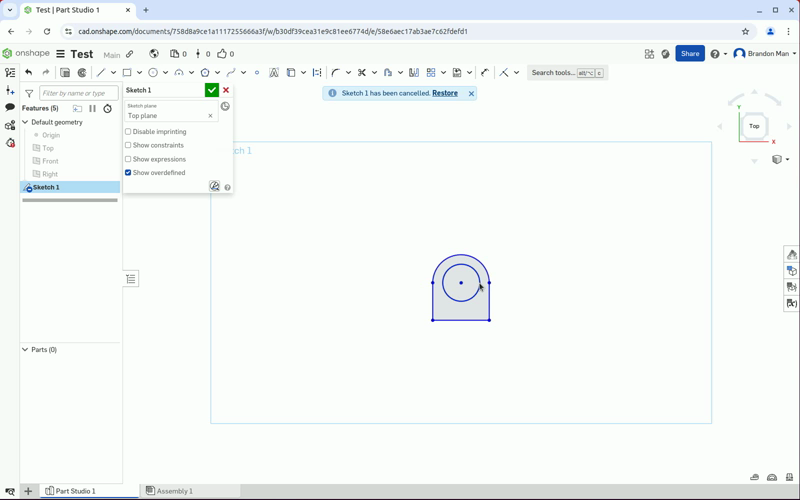
mouse_move(484, 289)
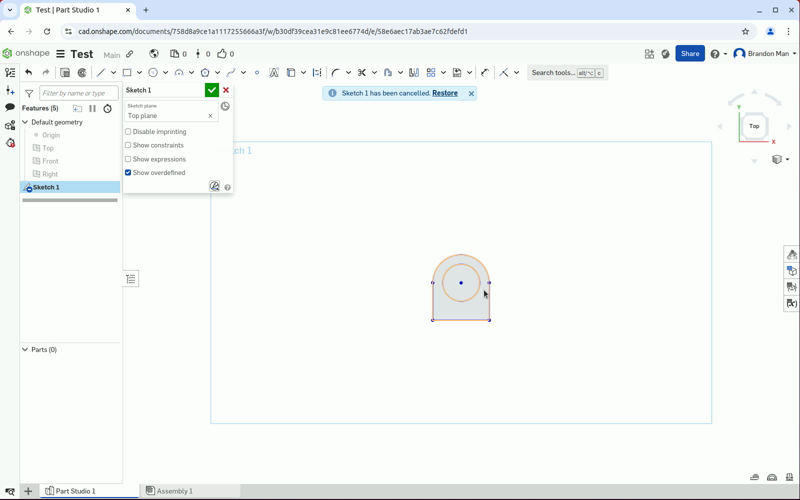
click(484, 289)
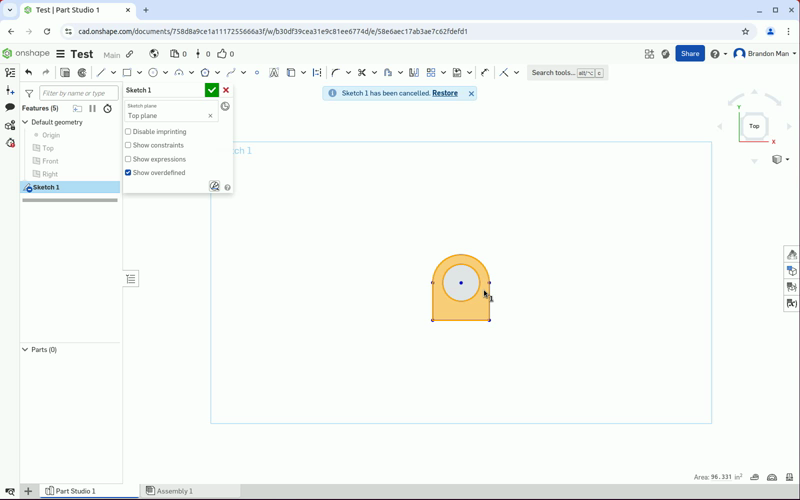
mouse_move(73, 352)
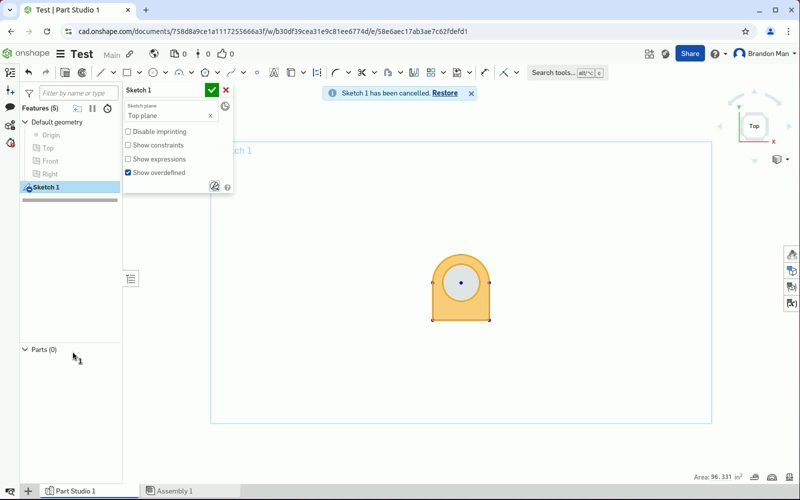
key(shift+y)
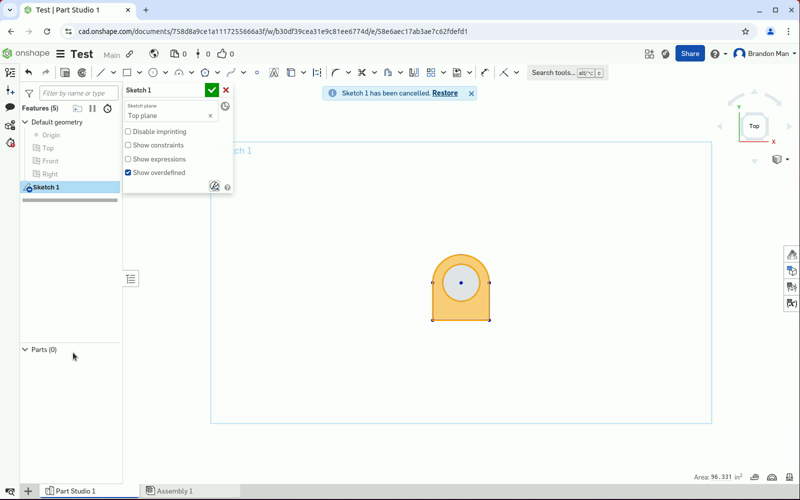
key(shift+e)
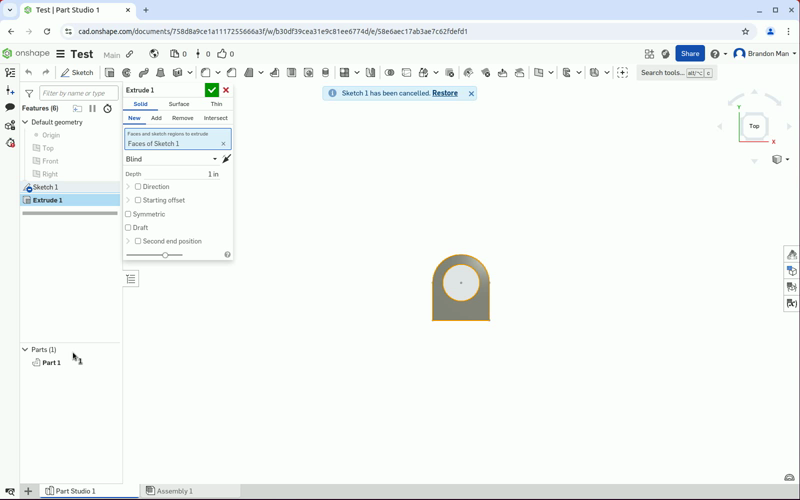
mouse_move(143, 106)
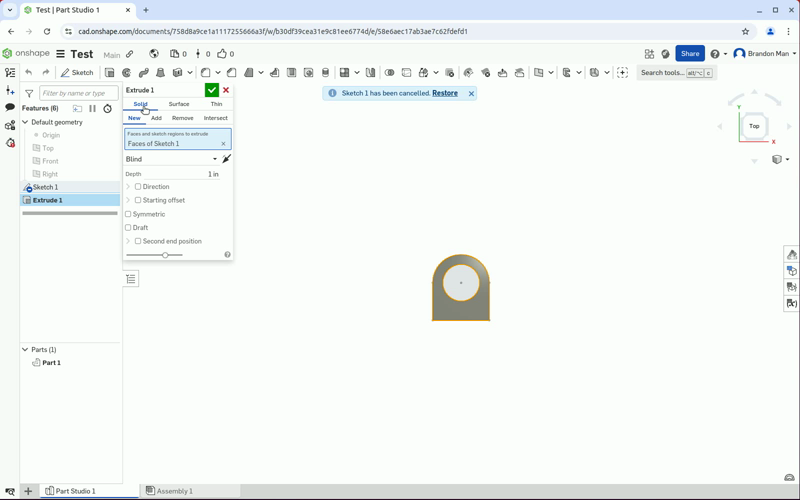
click(143, 106)
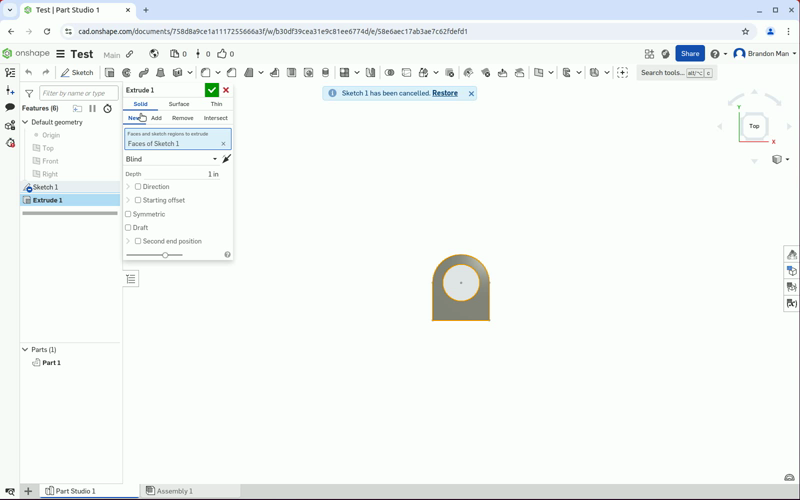
mouse_move(137, 120)
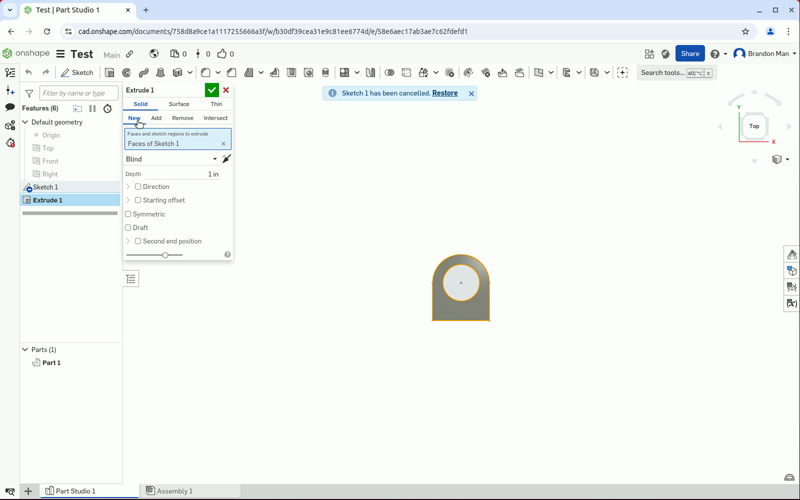
click(137, 120)
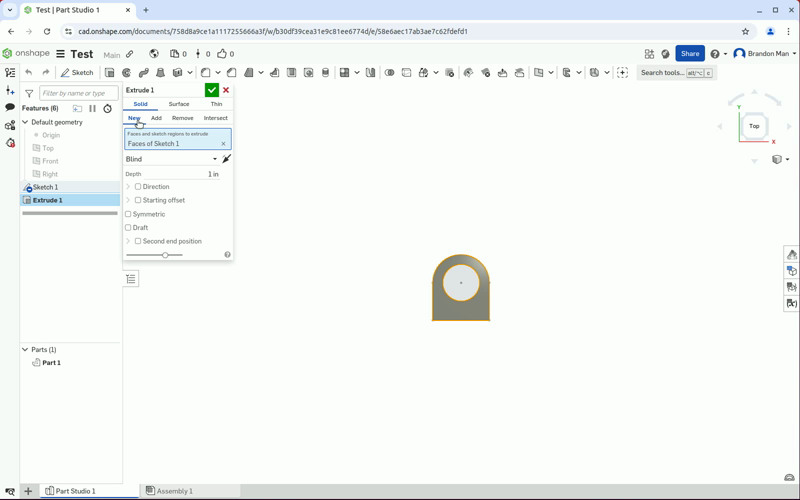
key(tab, 4)
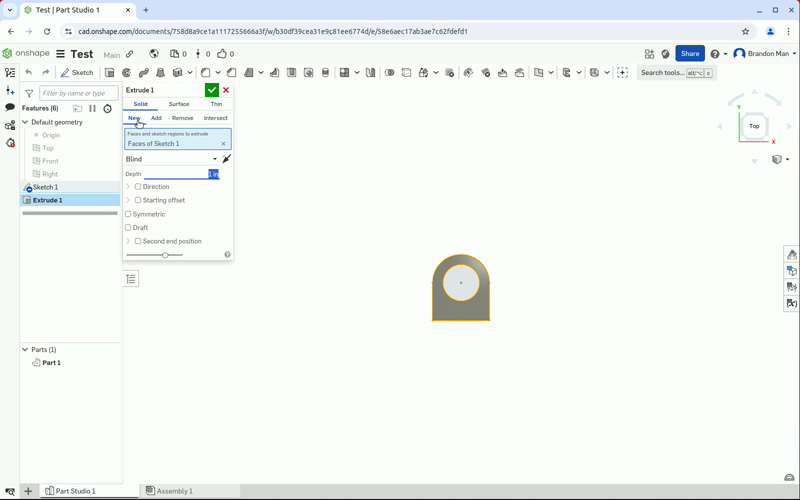
text(23.108)
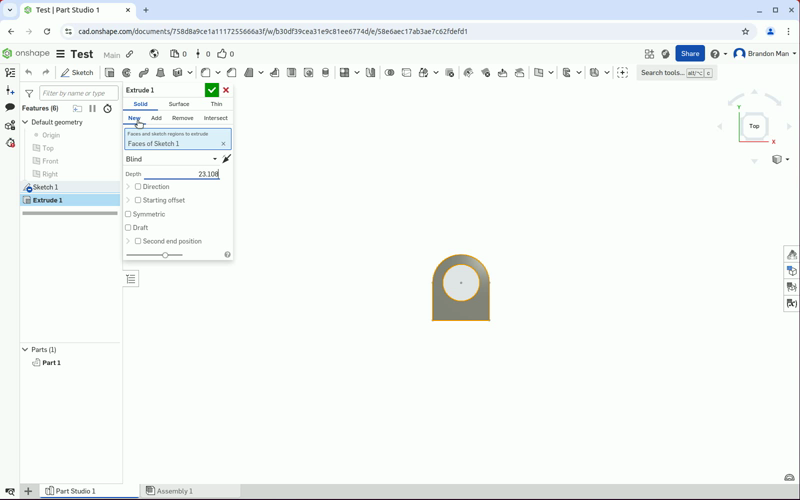
key(enter)
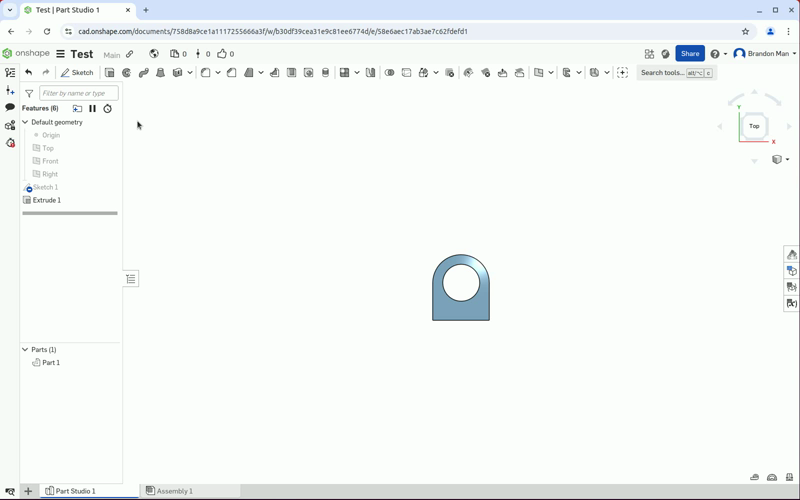
key(shift+h)
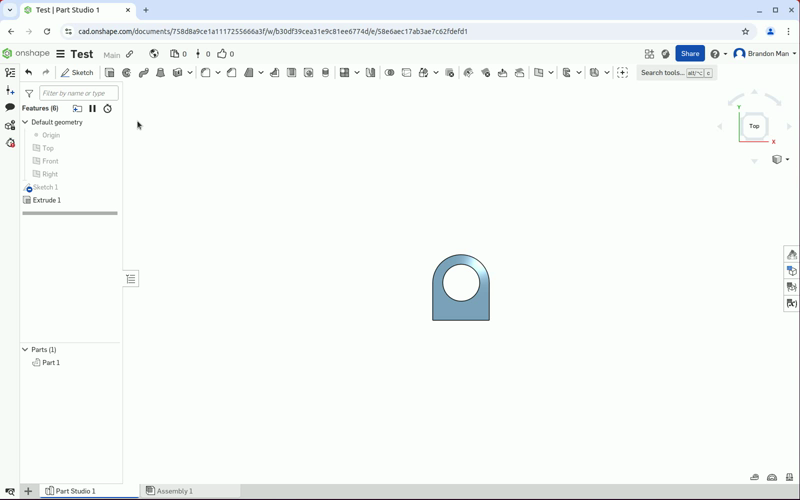
key(shift+h)
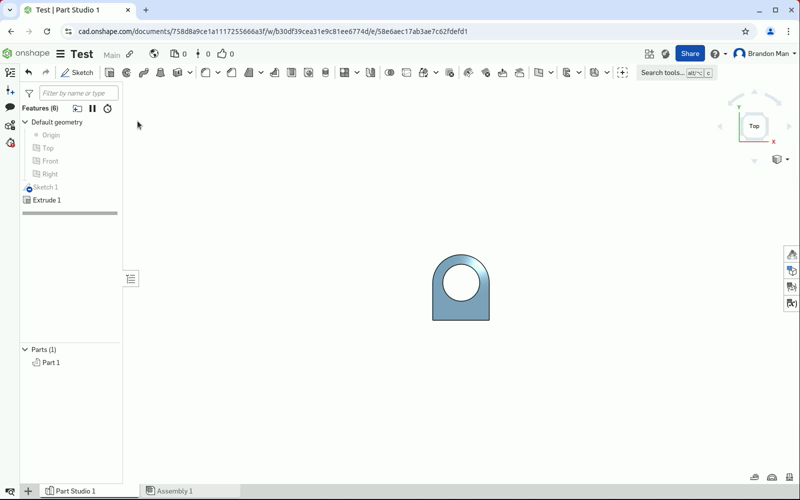
mouse_move(73, 189)
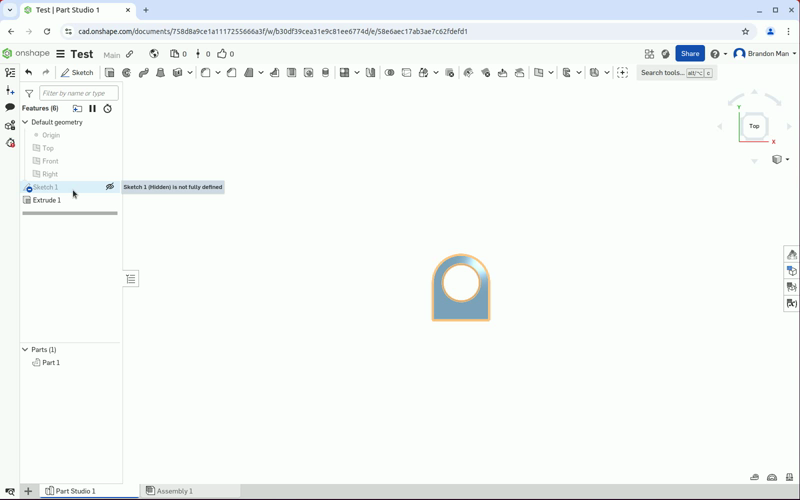
click(73, 189)
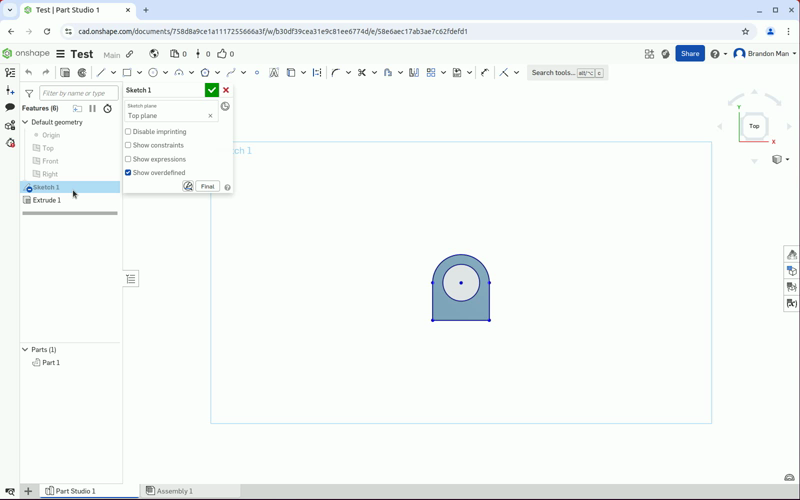
mouse_move(229, 92)
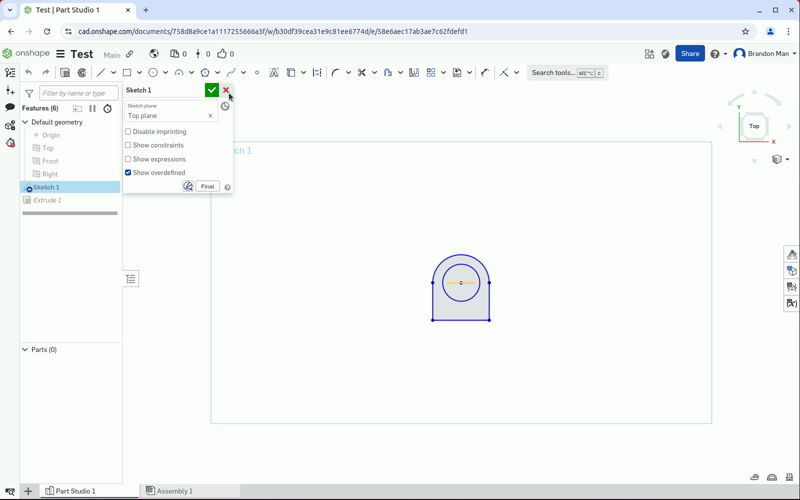
click(229, 92)
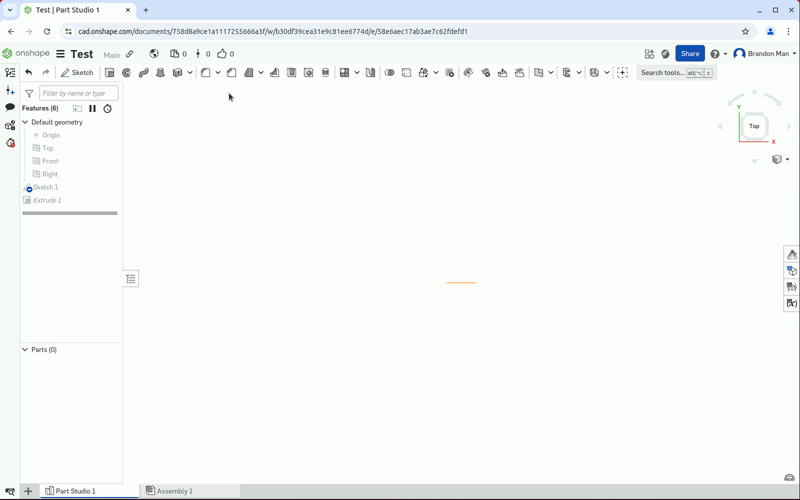
mouse_move(73, 352)
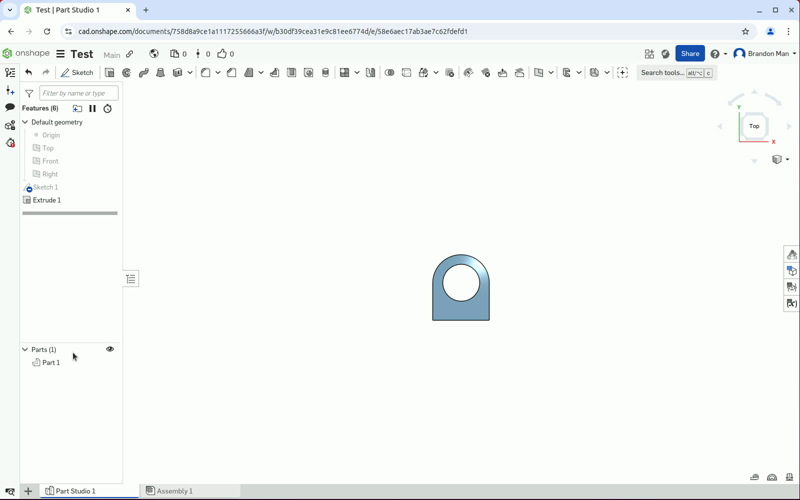
key(y)
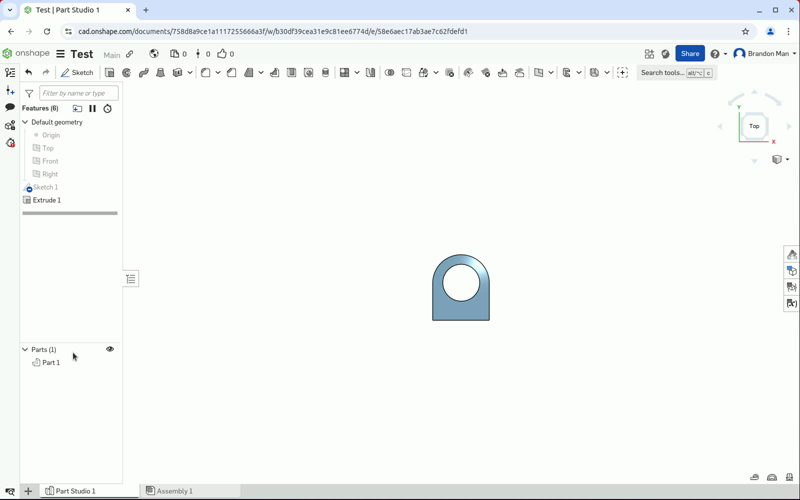
key(shift+p)
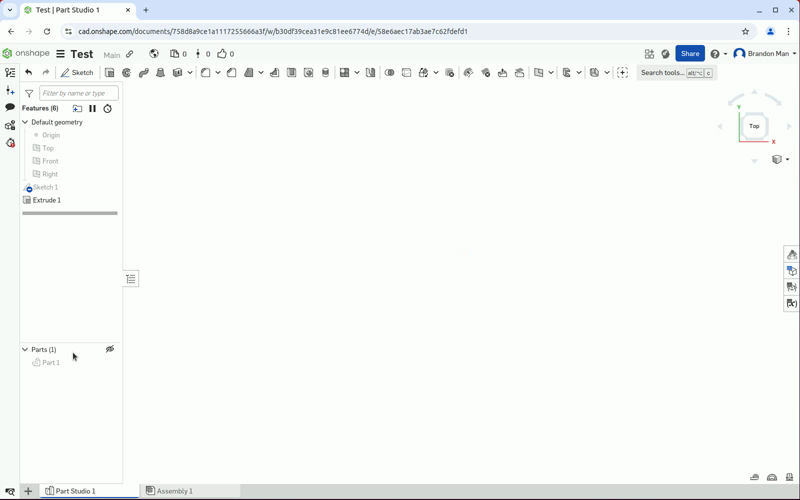
key(space)
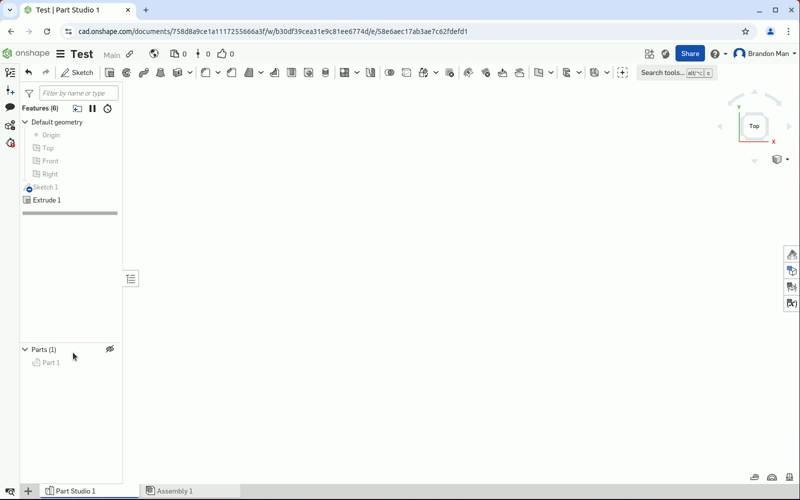
key_down(shift)
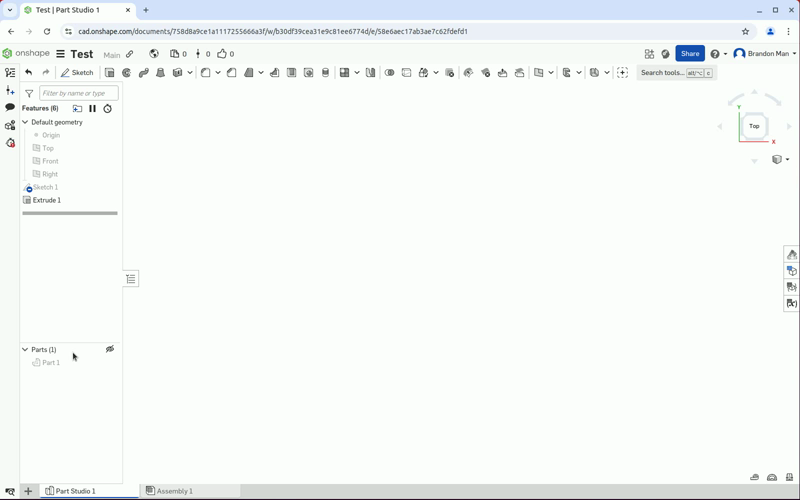
key(up)
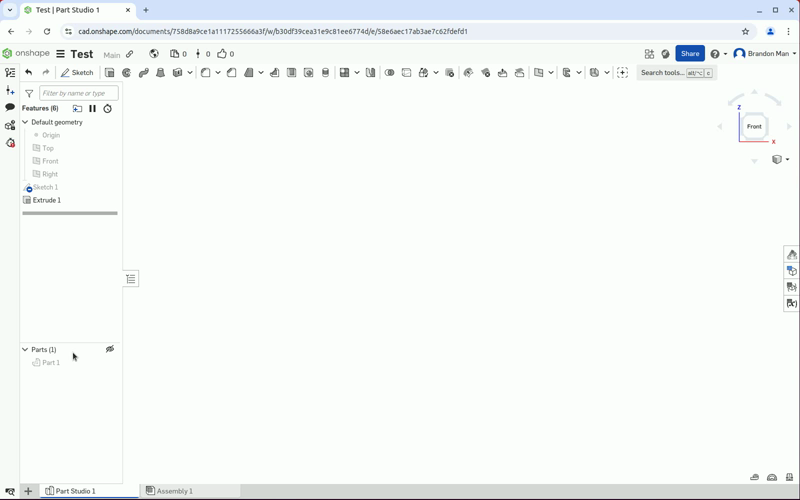
key_up(shift)
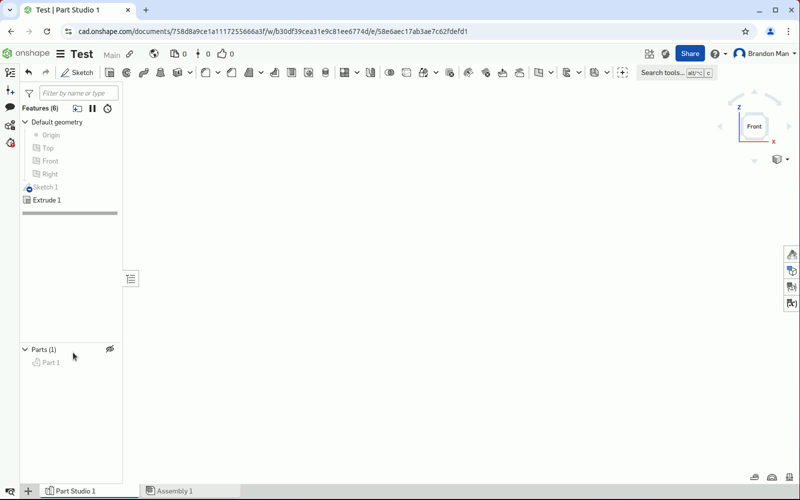
mouse_move(73, 352)
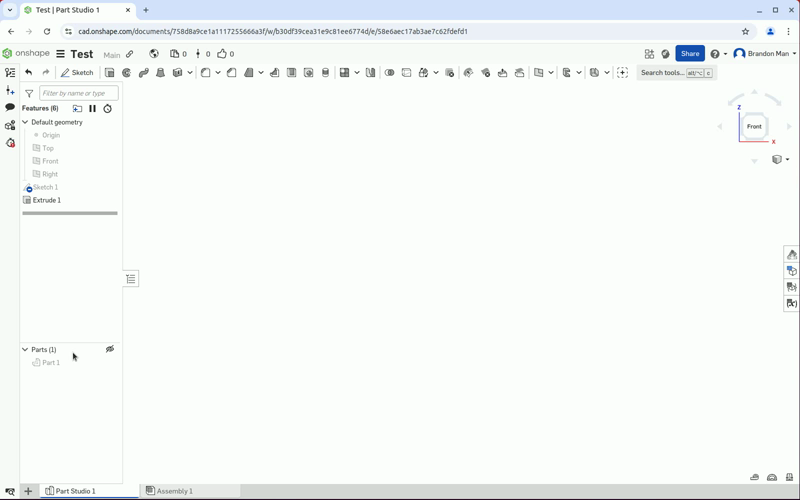
key(shift+y)
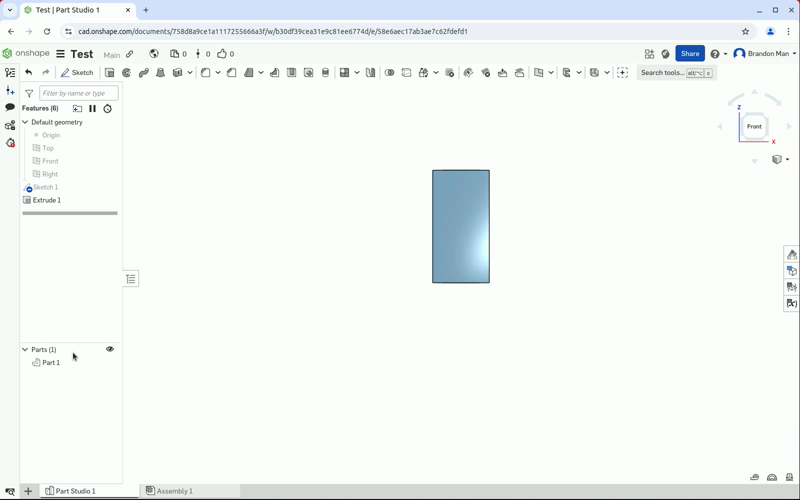
mouse_move(541, 75)
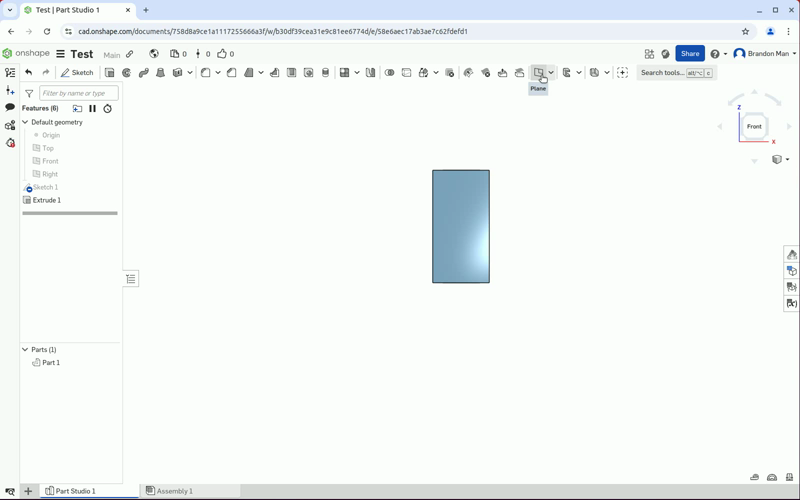
click(541, 75)
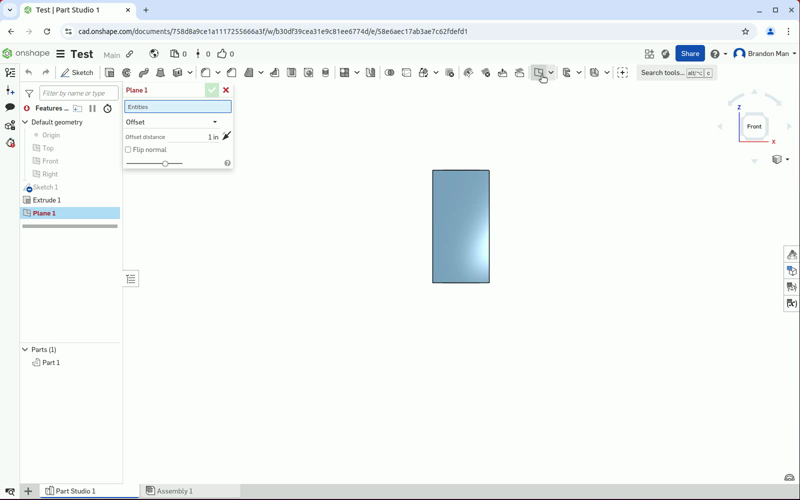
mouse_move(73, 163)
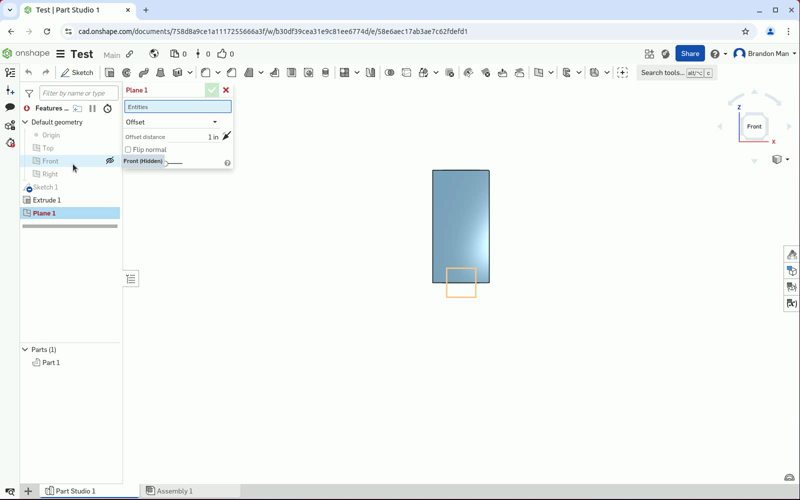
click(73, 163)
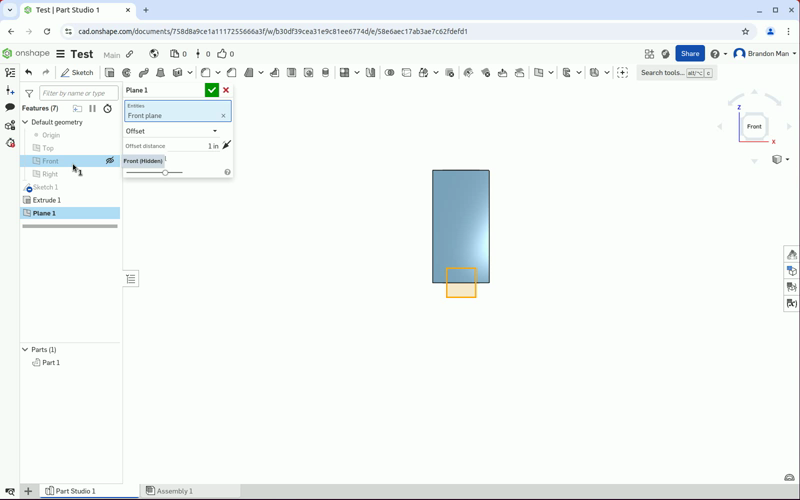
key(tab, 2)
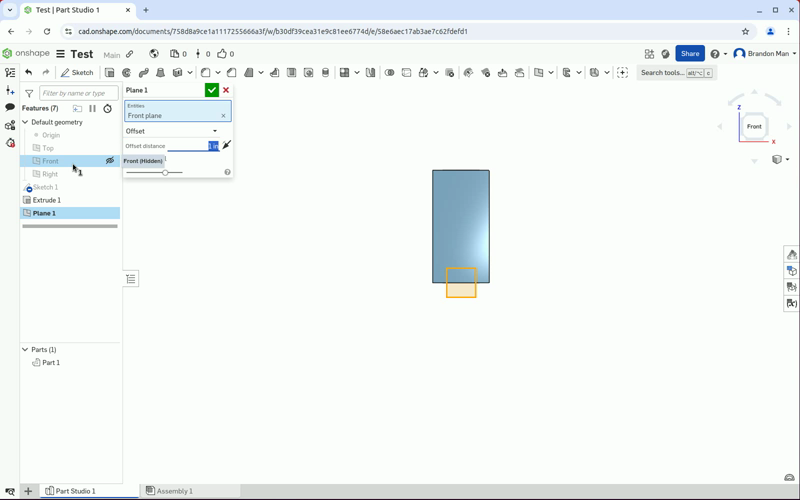
text(7.703)
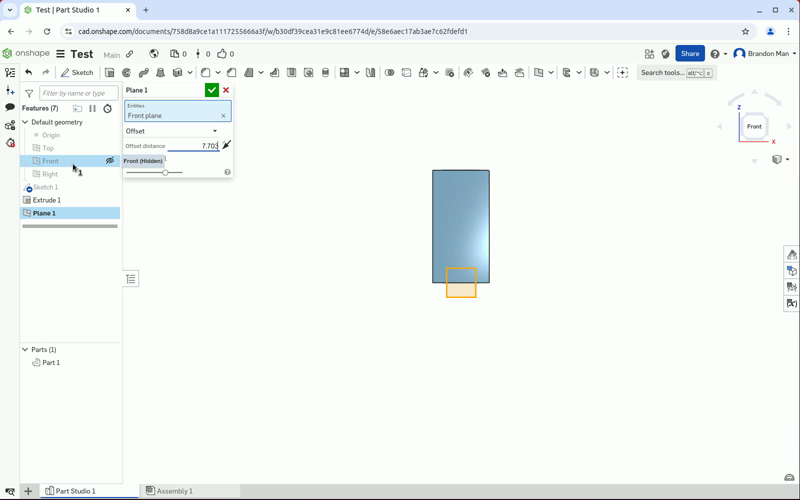
key(enter, 2)
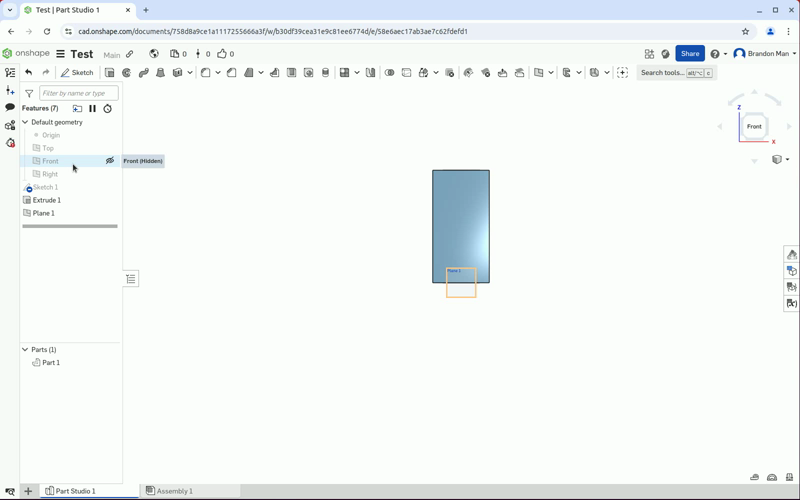
key(shift+s)
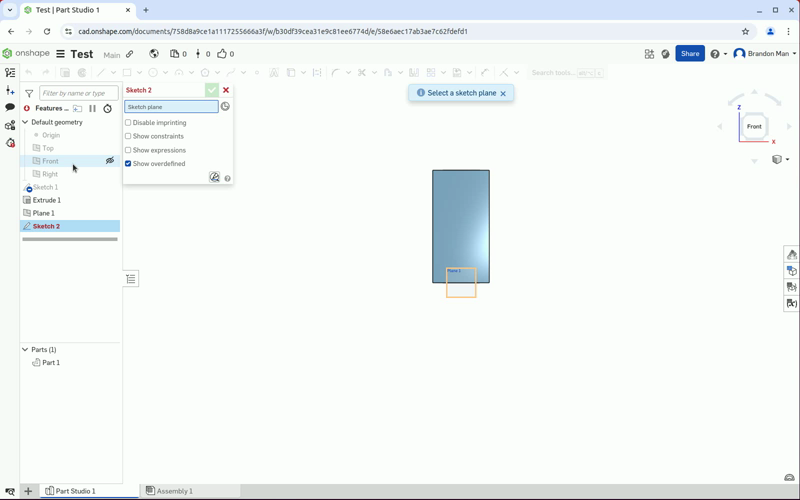
mouse_move(73, 215)
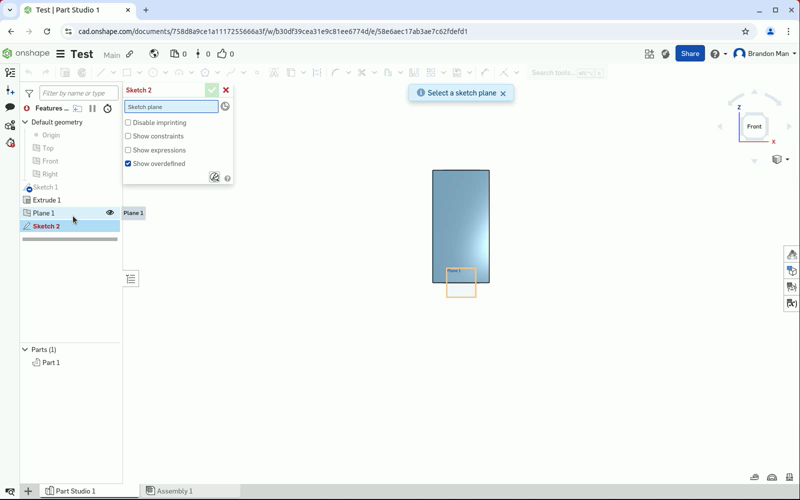
click(73, 215)
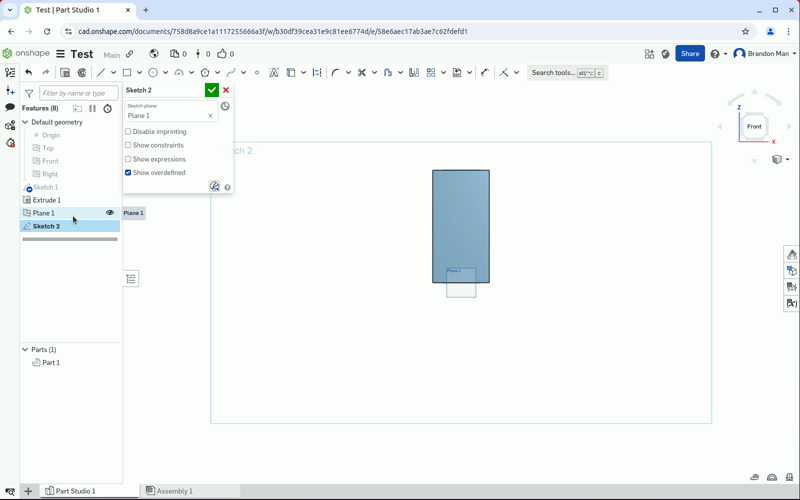
mouse_move(73, 352)
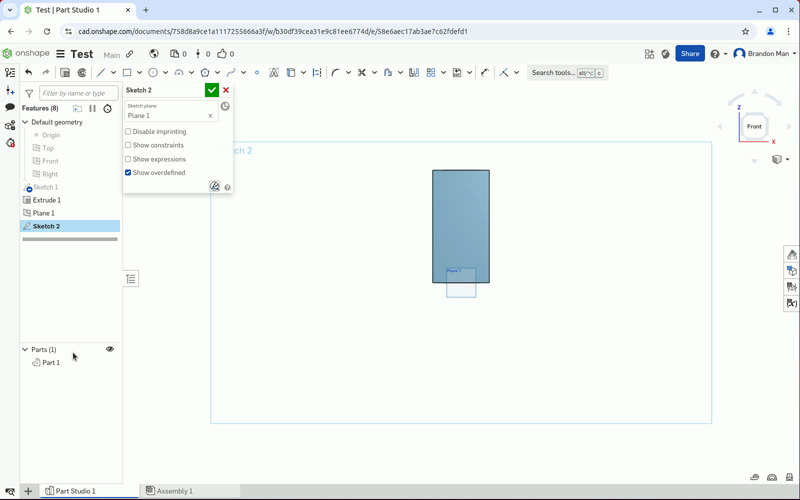
key(y)
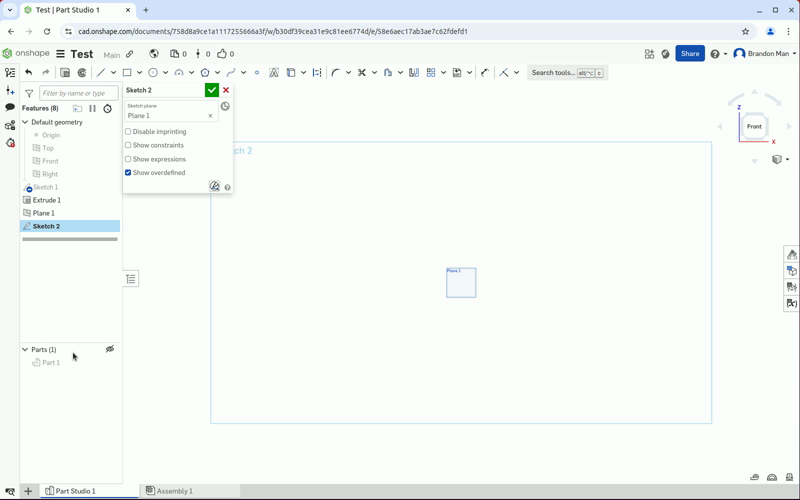
key(c)
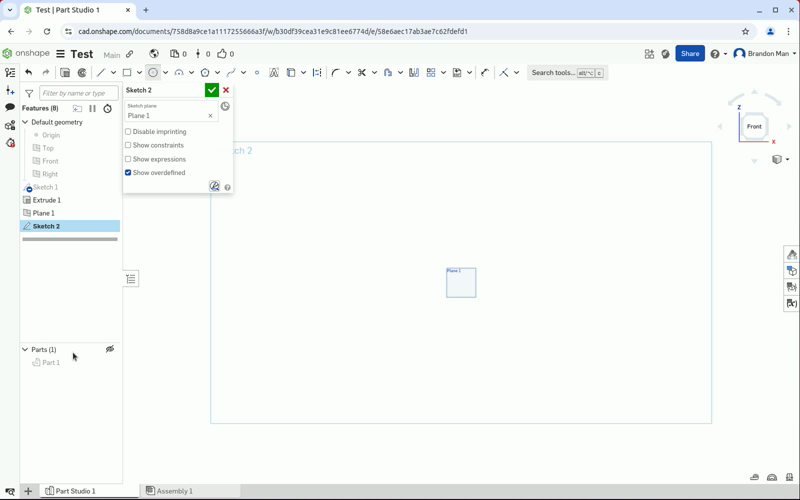
key_down(shift)
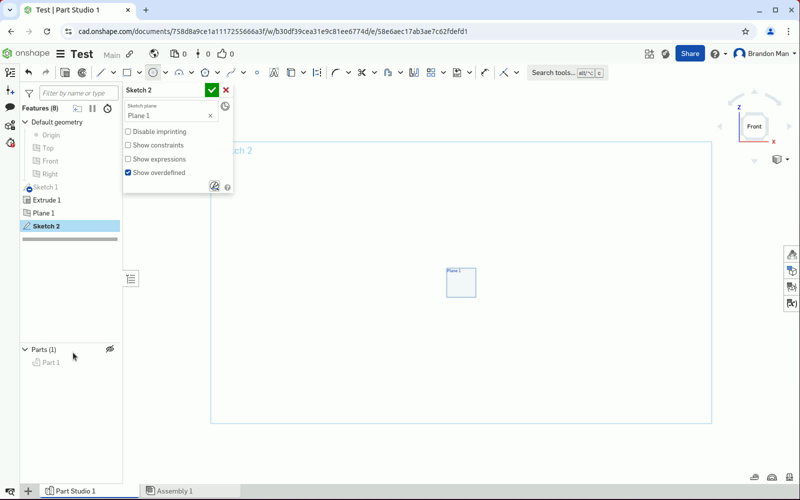
mouse_move(480, 273)
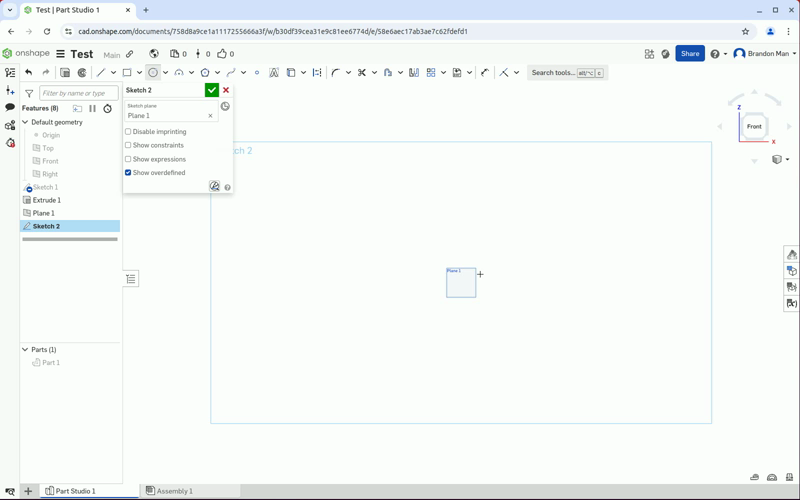
click(480, 273)
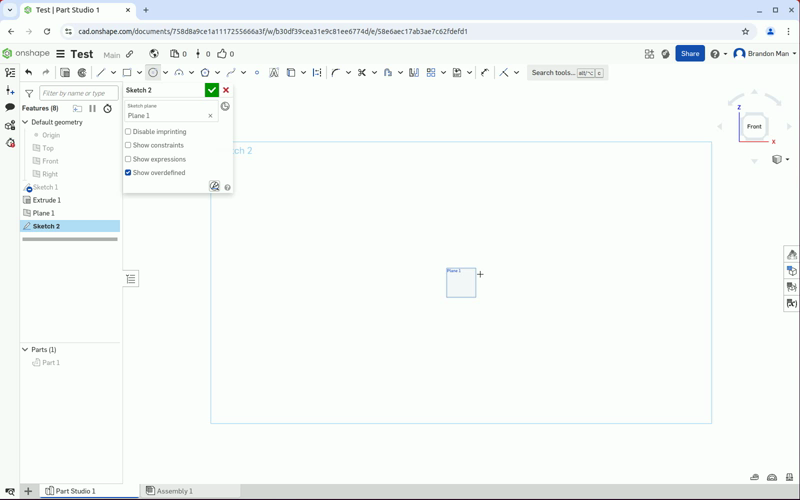
key_up(shift)
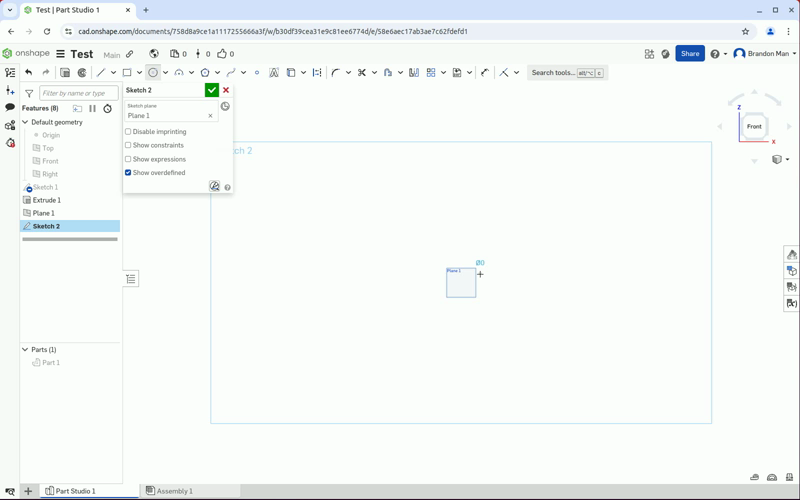
mouse_move(483, 273)
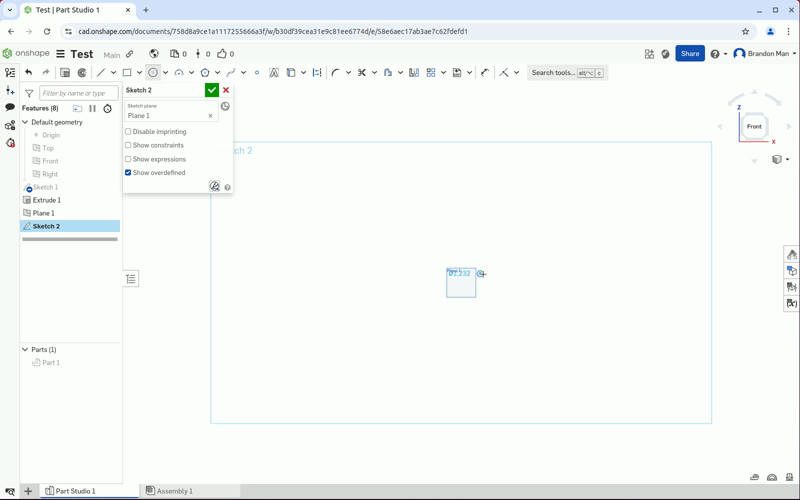
click(483, 273)
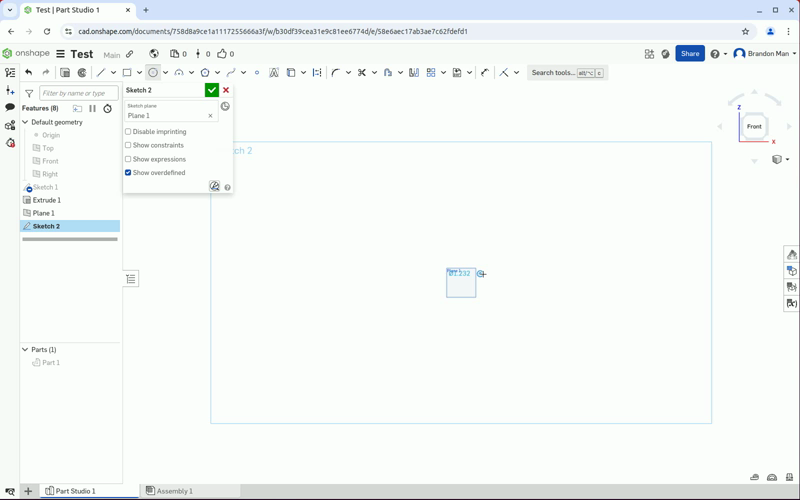
key(esc)
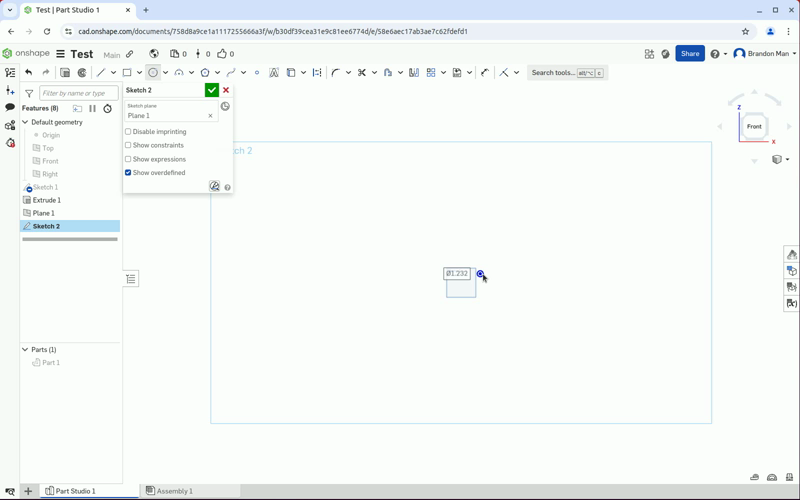
mouse_move(477, 272)
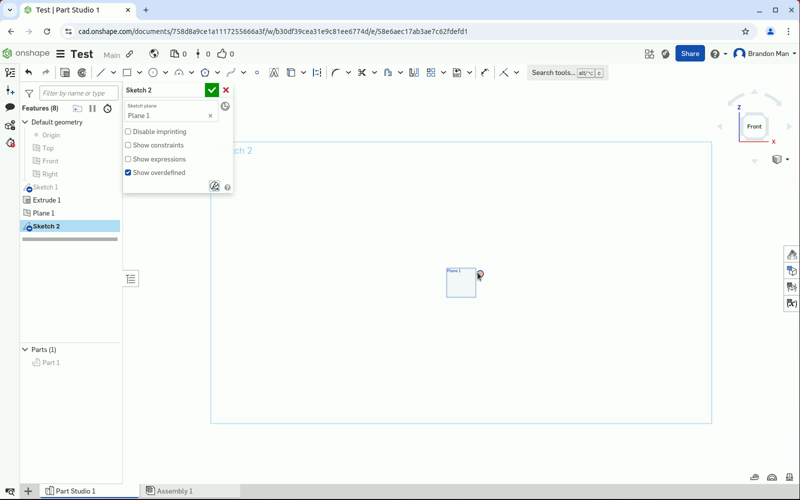
scroll(6)
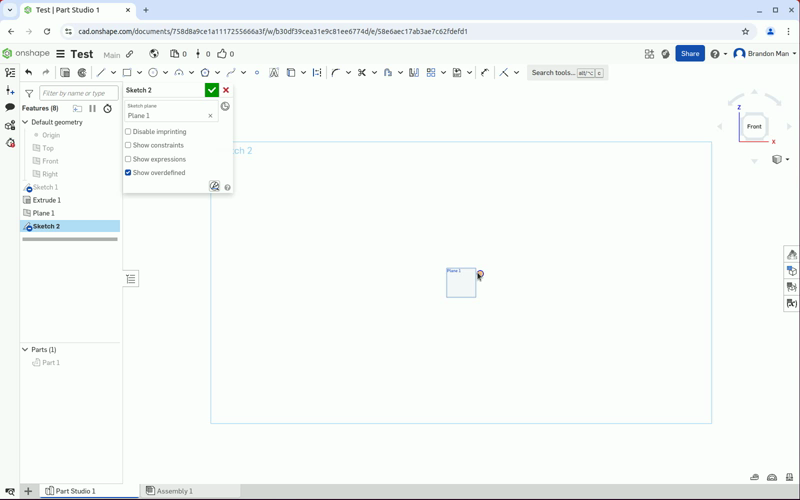
scroll(6)
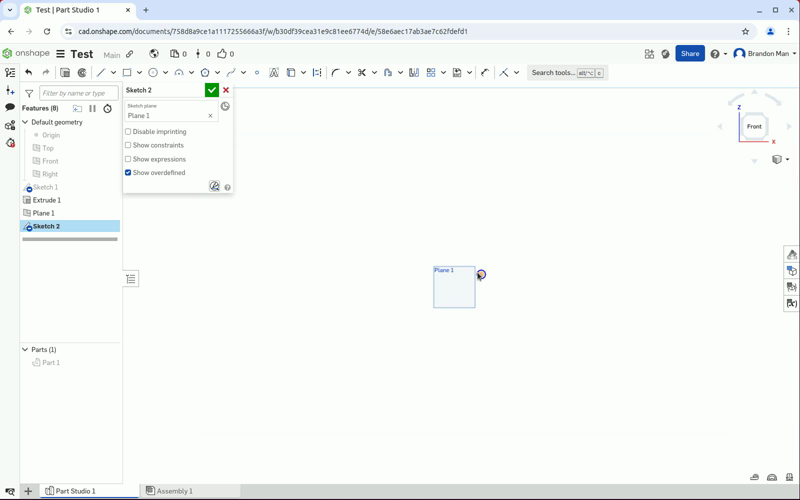
scroll(6)
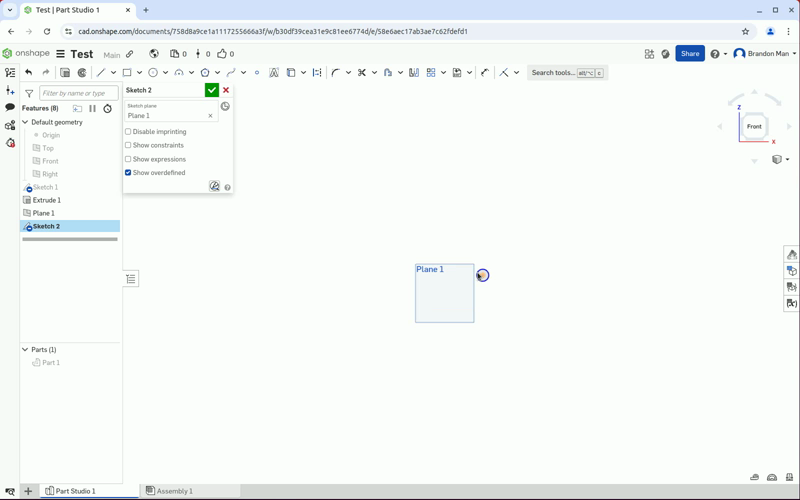
scroll(6)
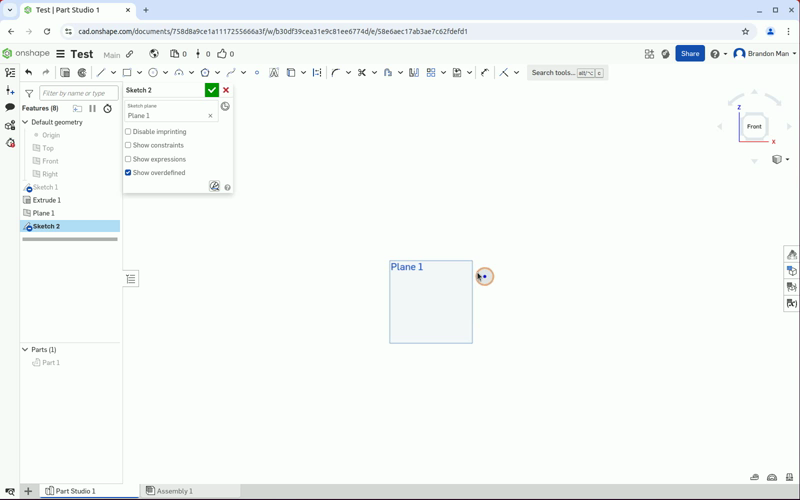
scroll(6)
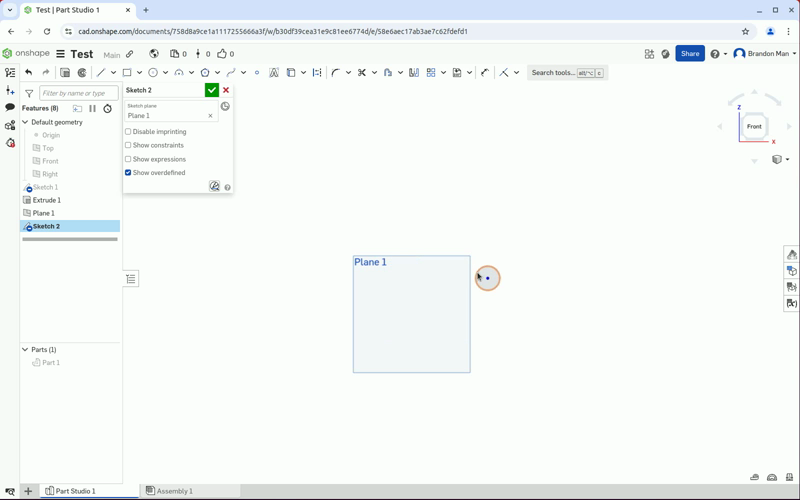
scroll(6)
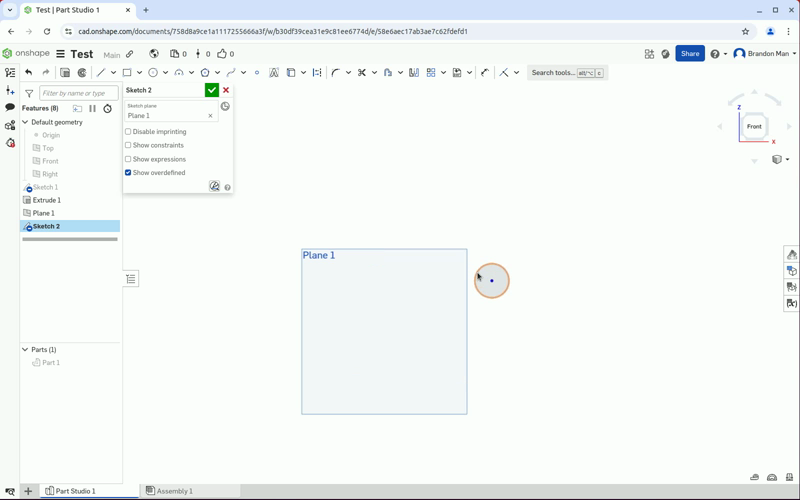
scroll(6)
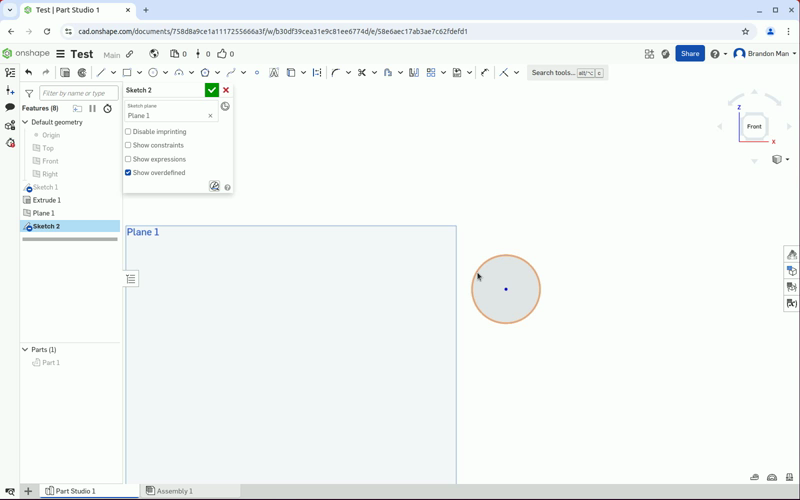
click(477, 272)
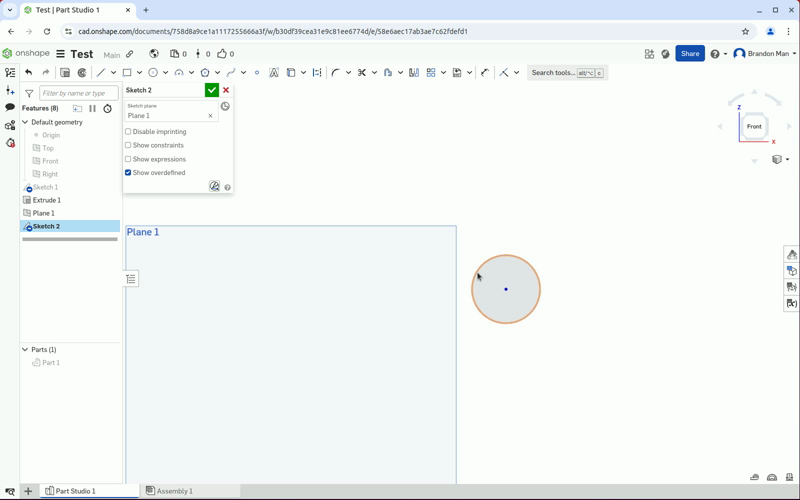
scroll(-6)
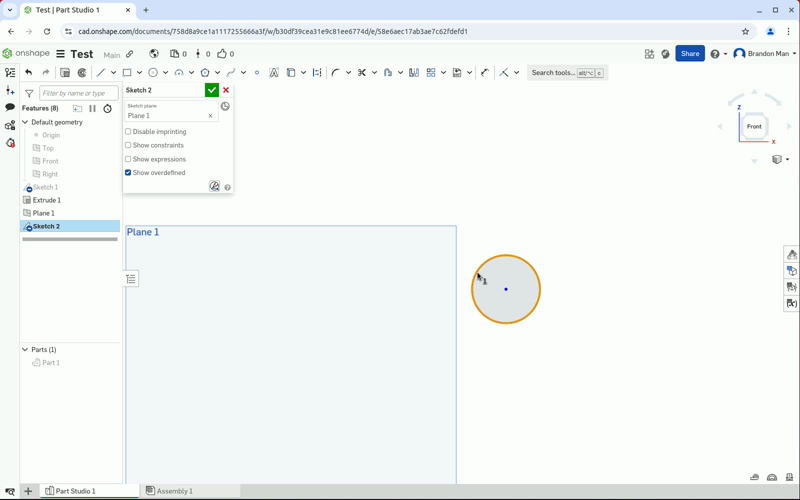
scroll(-6)
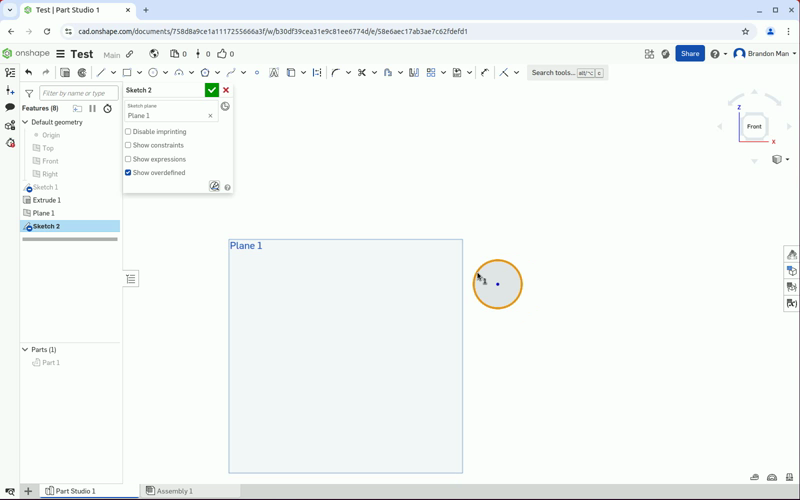
scroll(-6)
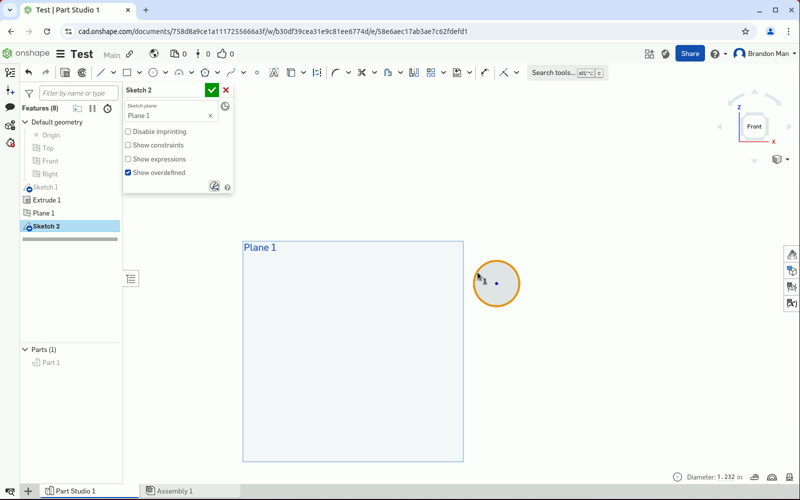
scroll(-6)
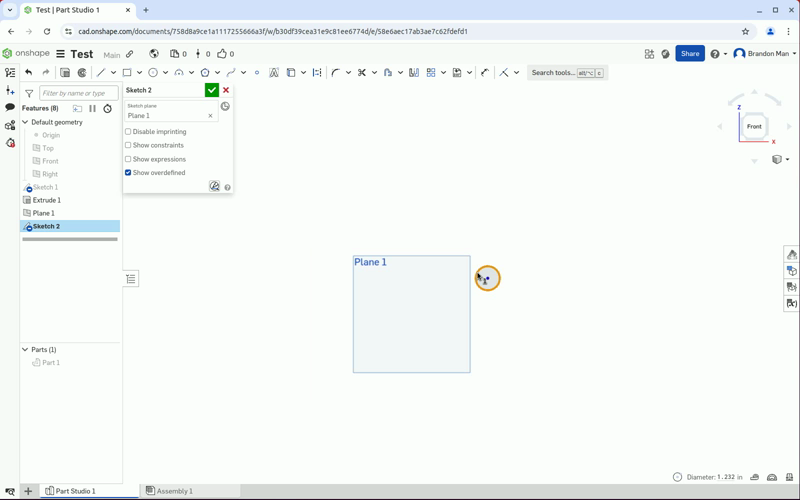
scroll(-6)
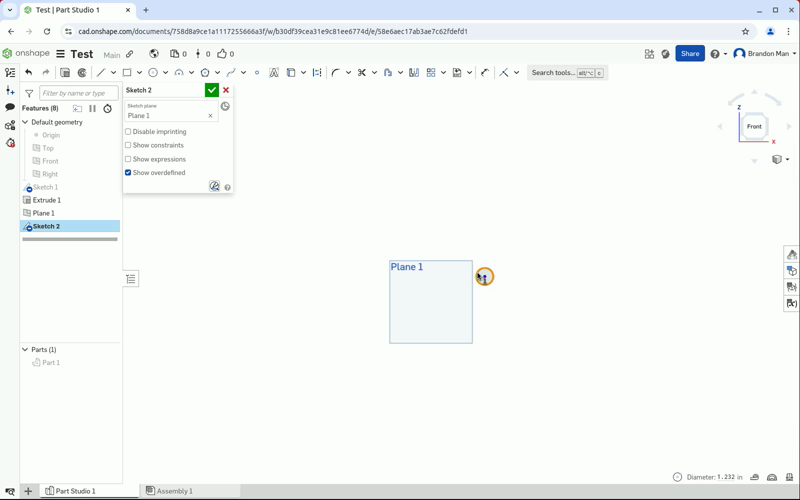
scroll(-6)
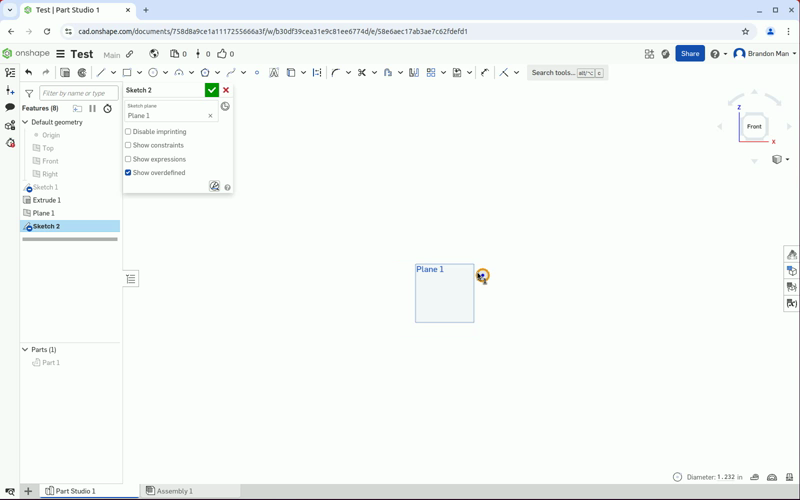
scroll(-6)
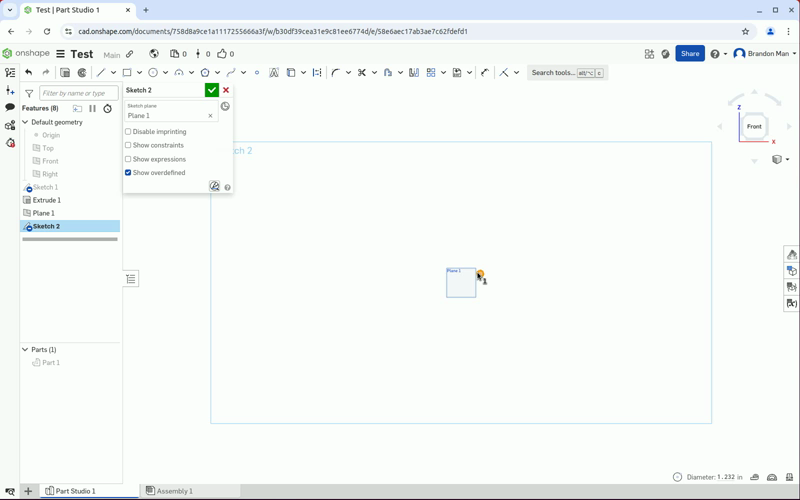
mouse_move(73, 352)
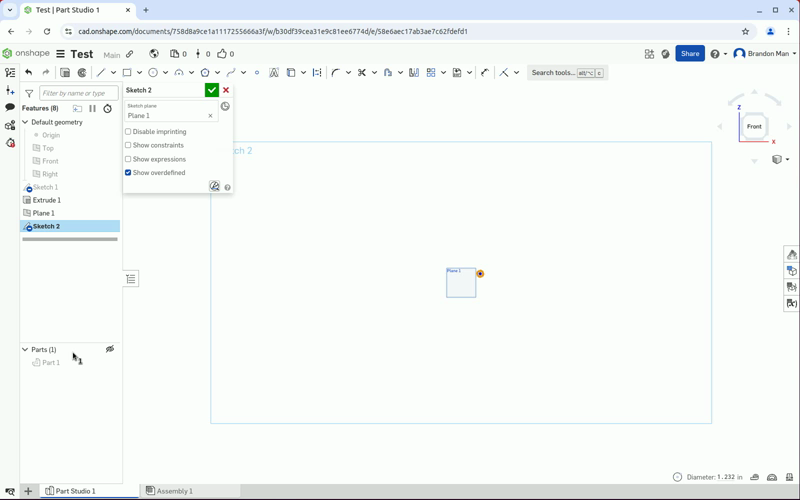
key(shift+y)
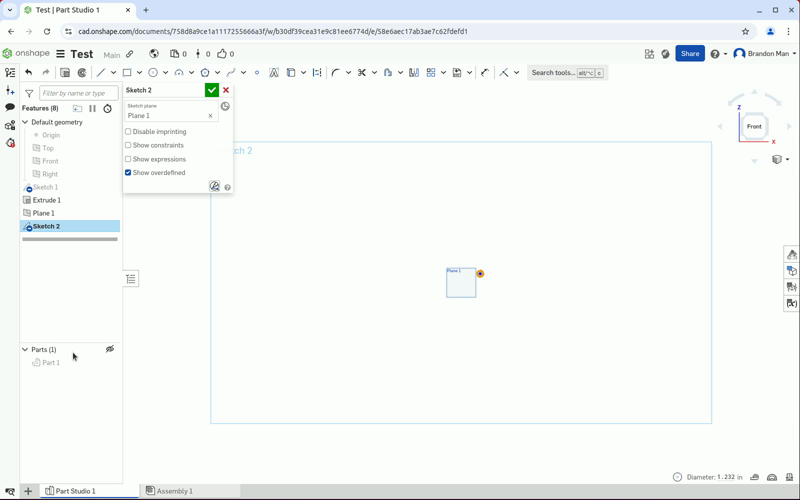
key(shift+e)
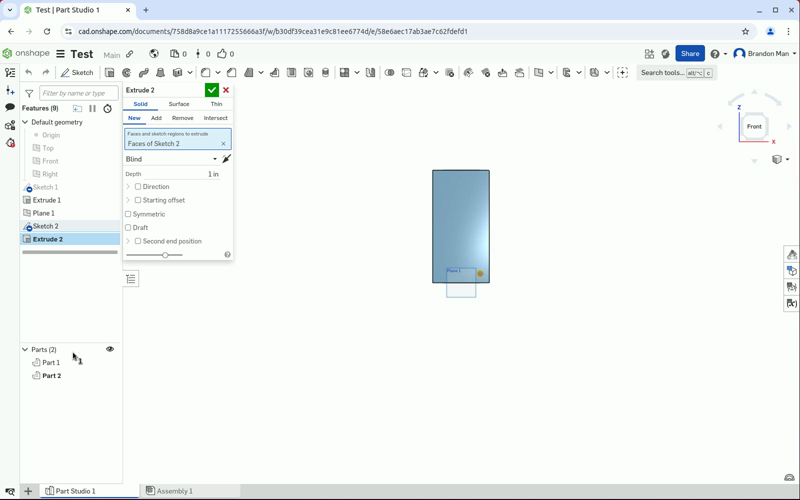
mouse_move(143, 106)
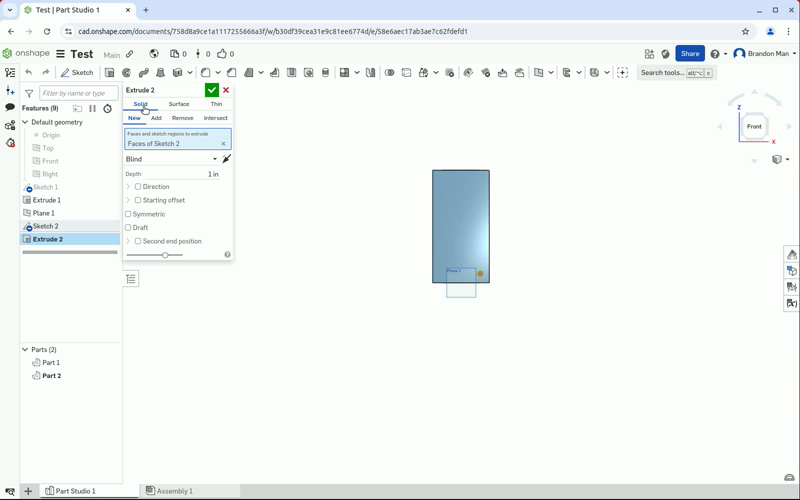
click(143, 106)
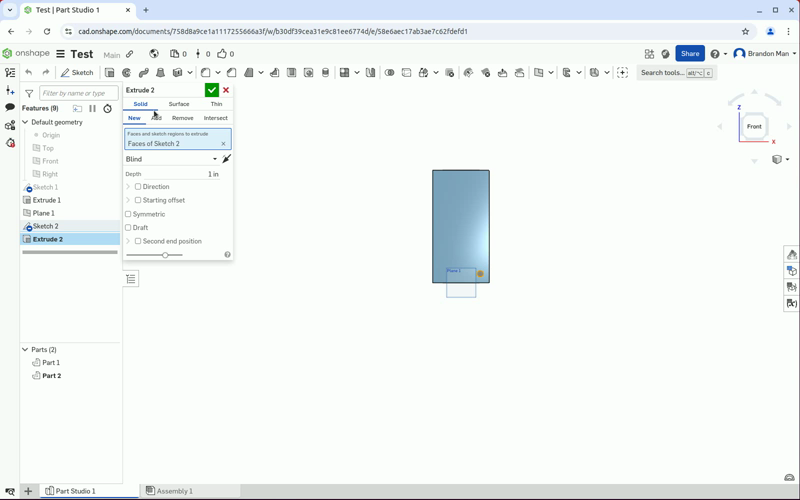
mouse_move(186, 120)
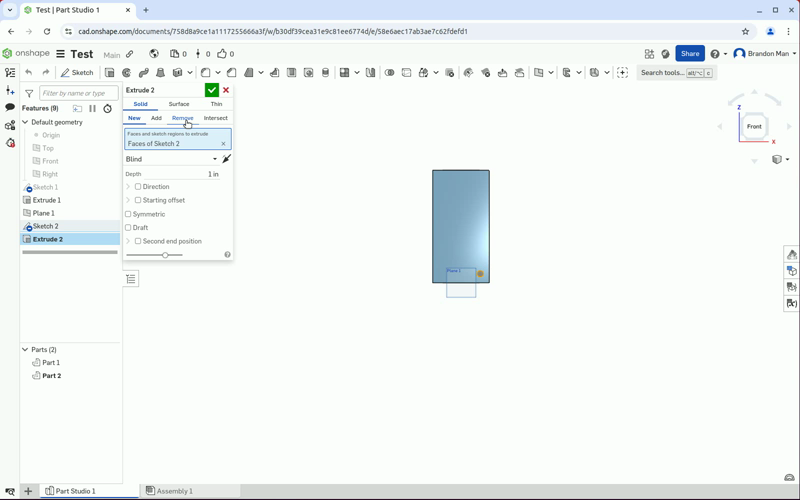
click(186, 120)
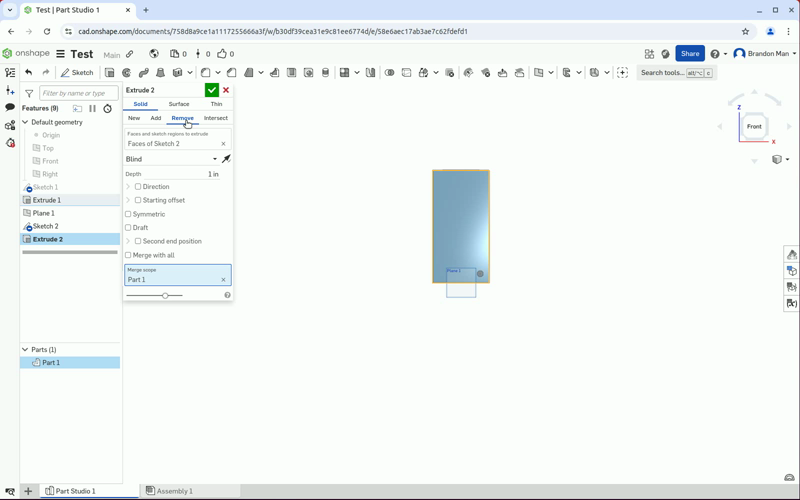
key(tab, 4)
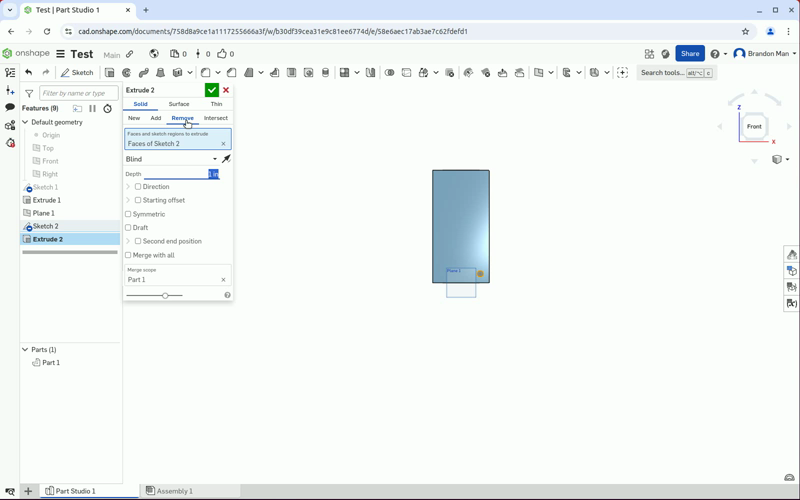
text(3.851)
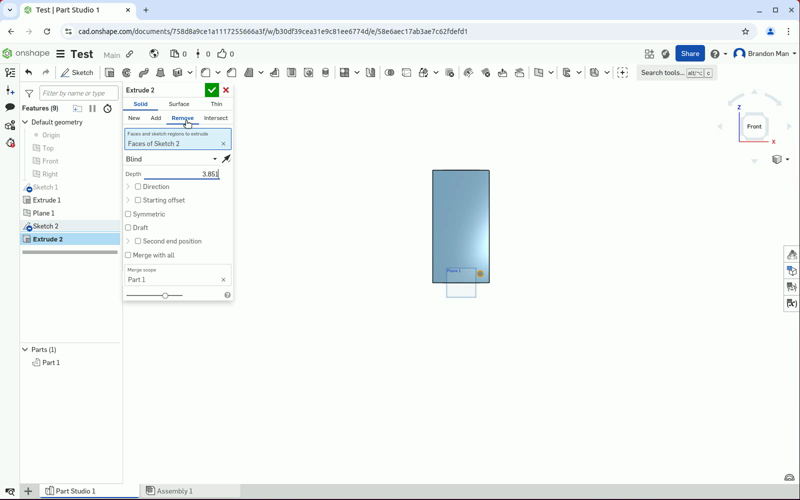
key(tab, 6)
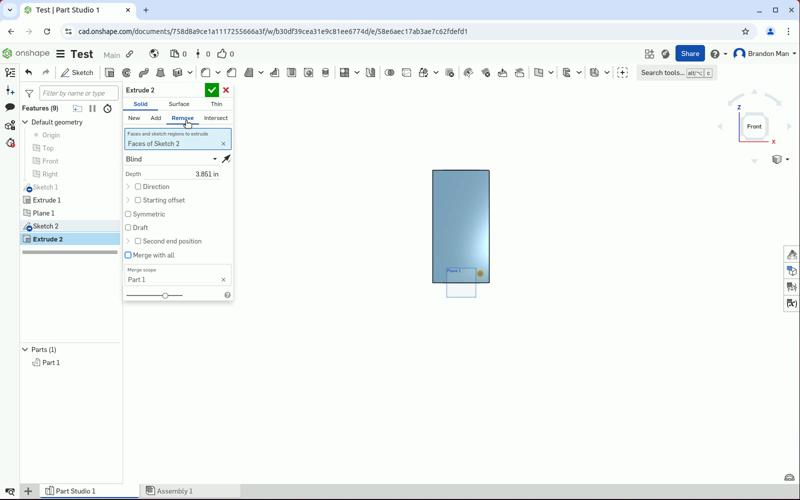
key(space)
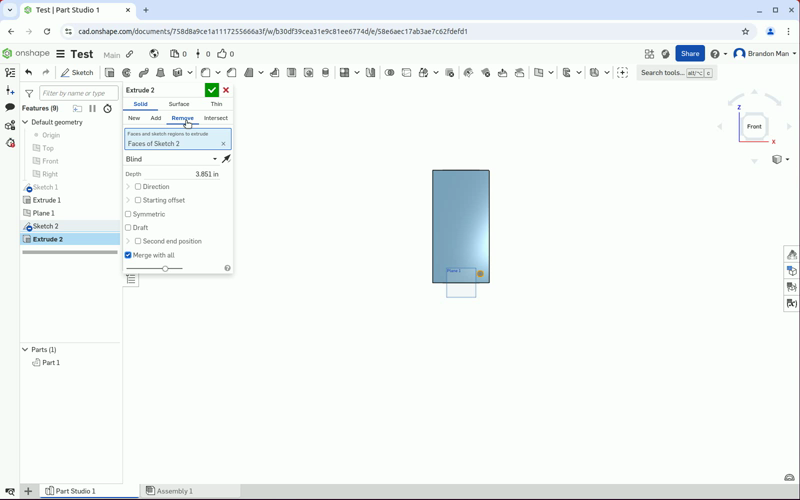
key(enter)
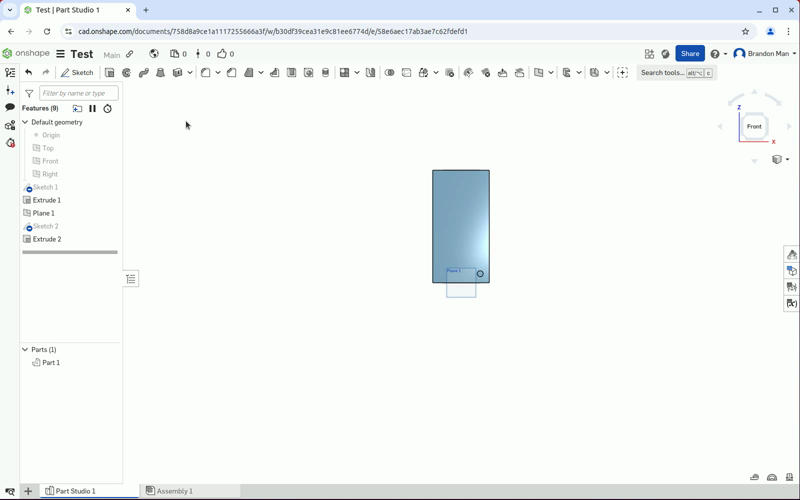
key(shift+h)
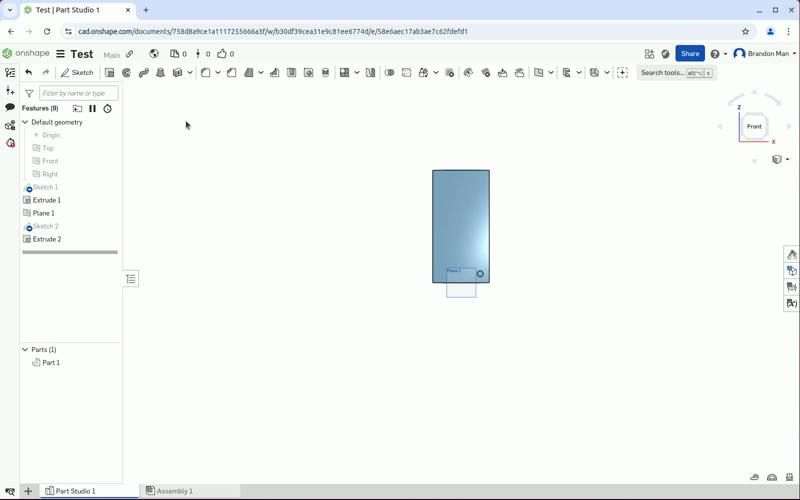
key(shift+h)
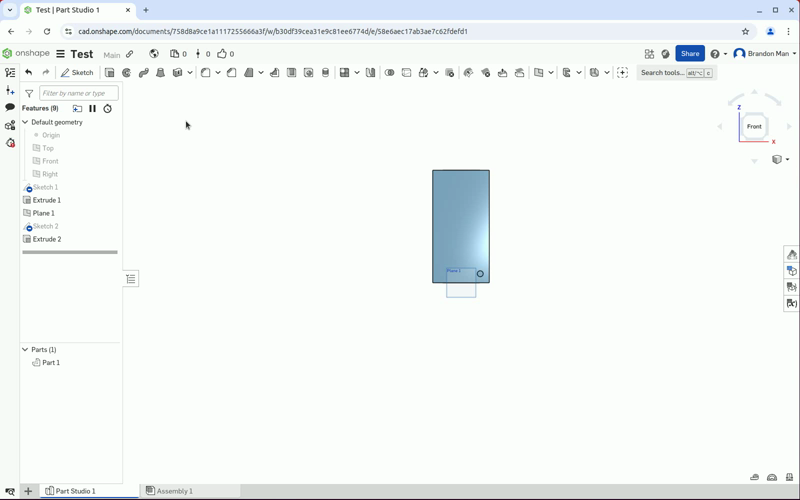
mouse_move(73, 189)
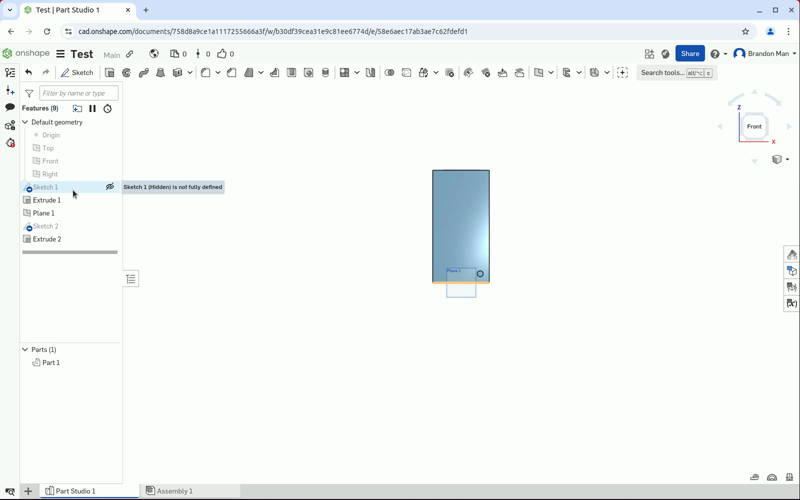
click(73, 189)
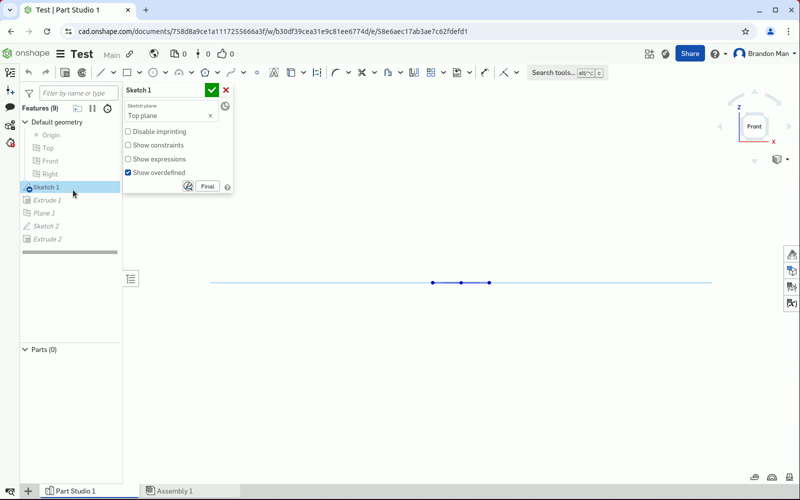
mouse_move(229, 92)
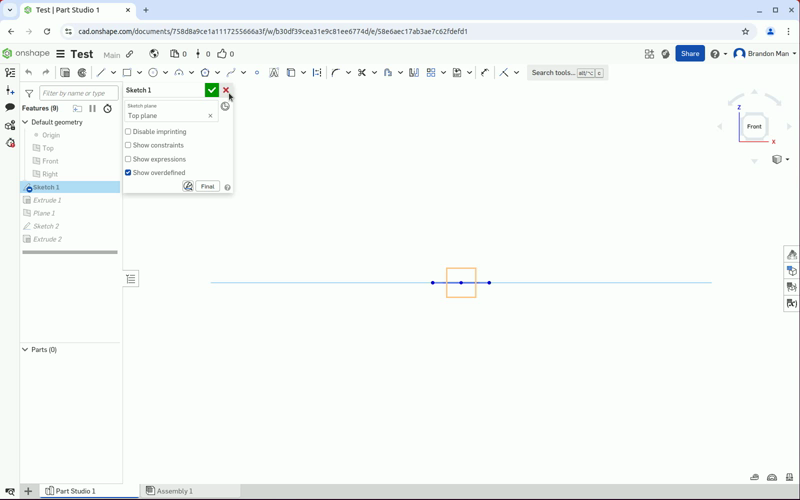
click(229, 92)
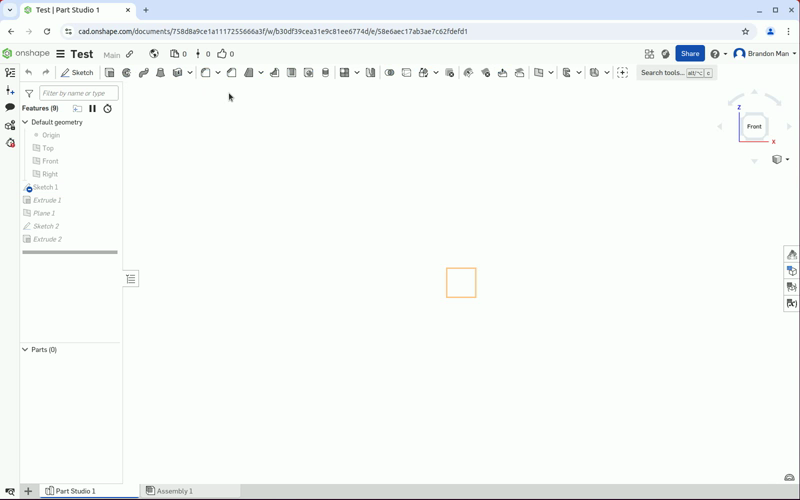
key(shift+s)
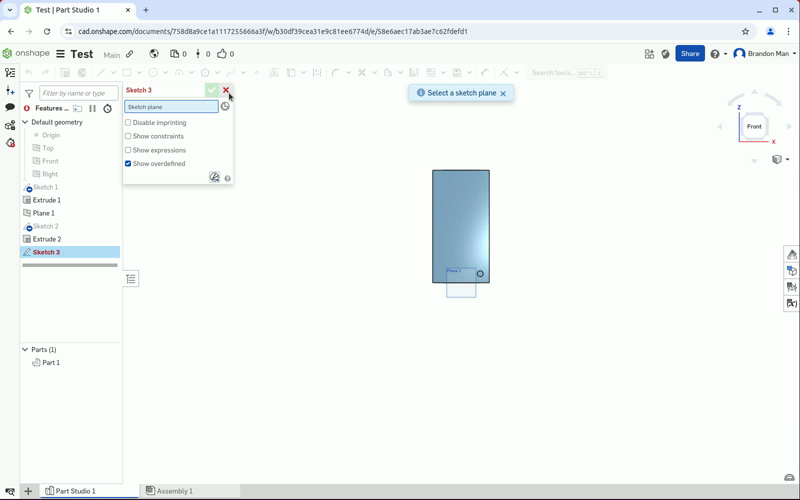
mouse_move(73, 215)
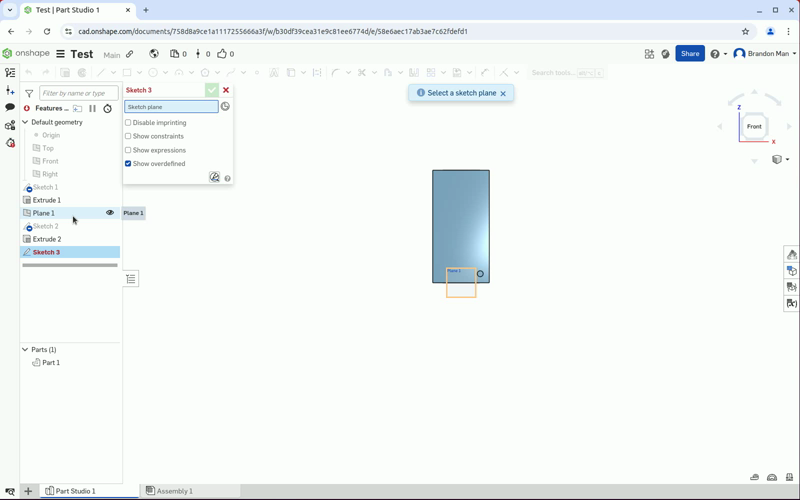
click(73, 215)
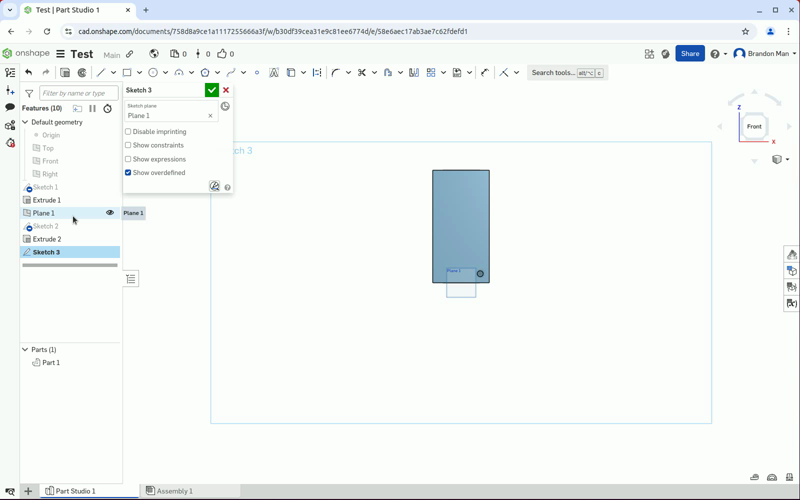
mouse_move(73, 352)
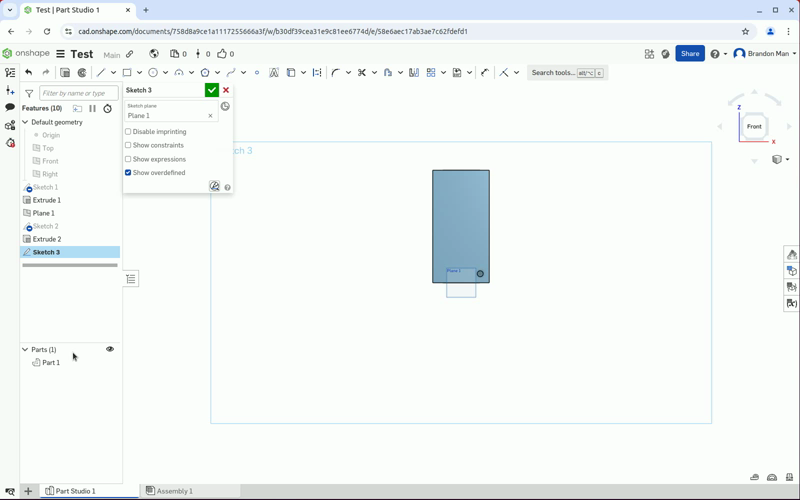
key(y)
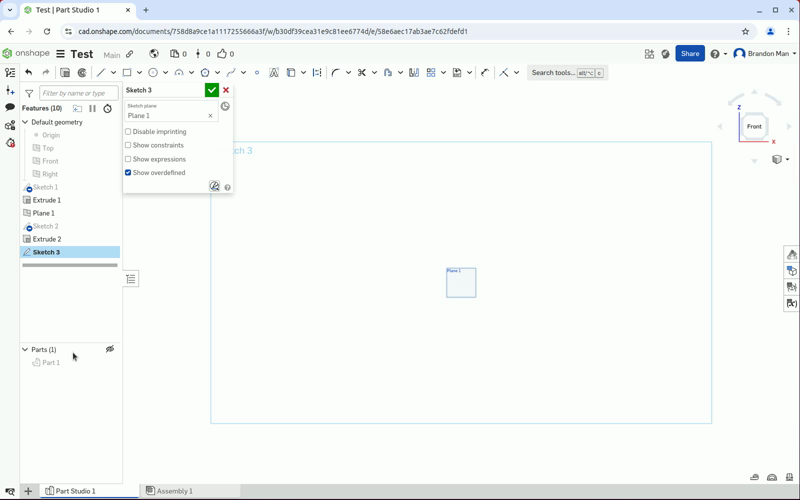
key(c)
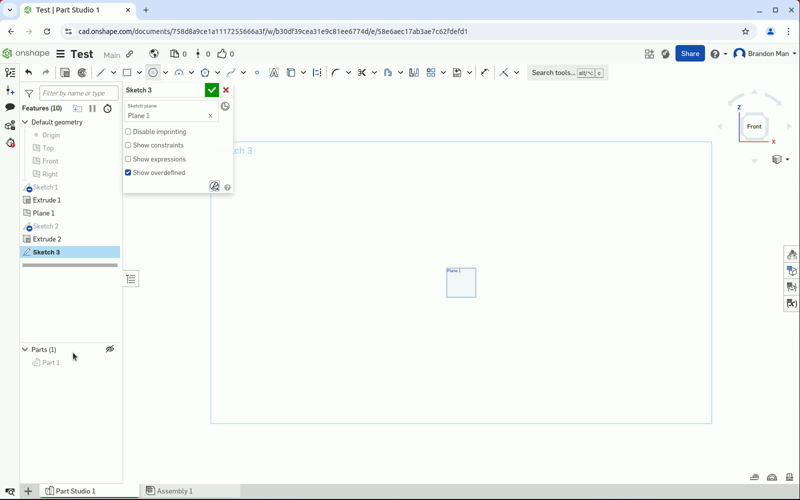
key_down(shift)
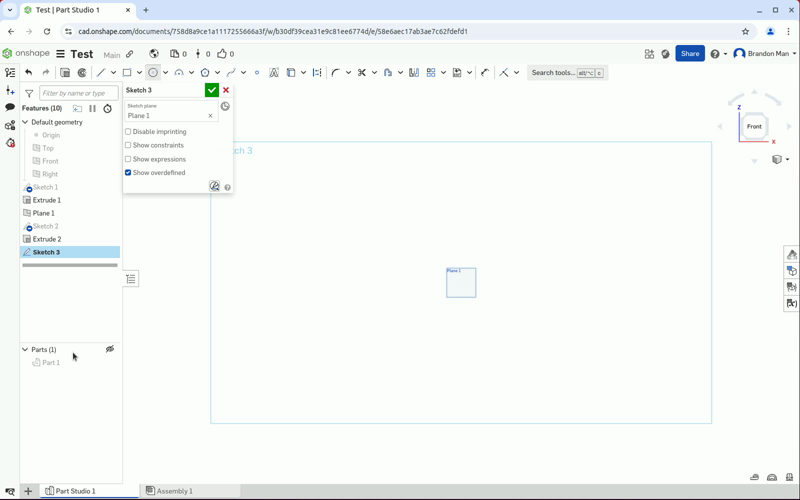
mouse_move(442, 273)
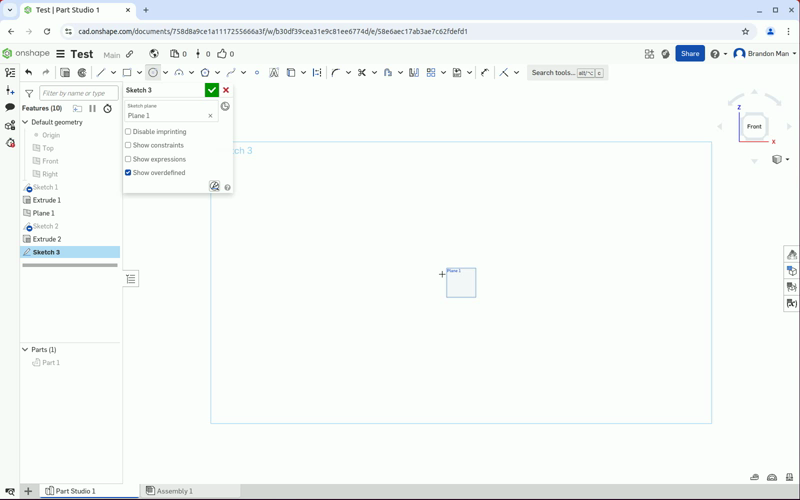
click(442, 273)
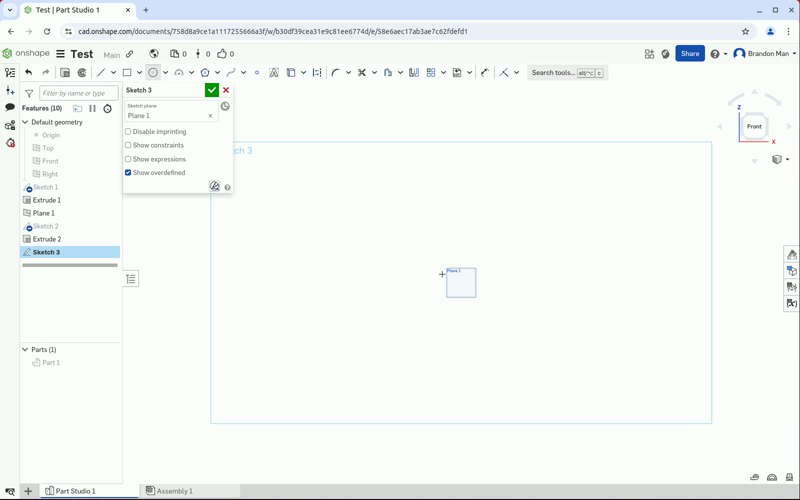
key_up(shift)
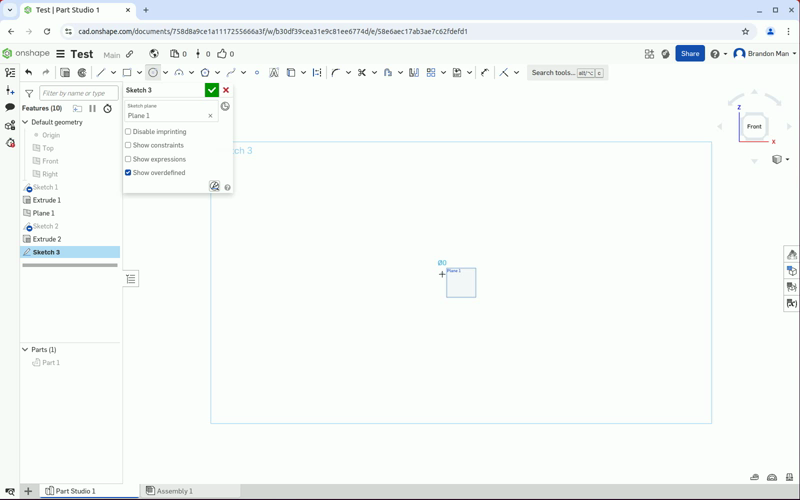
mouse_move(445, 273)
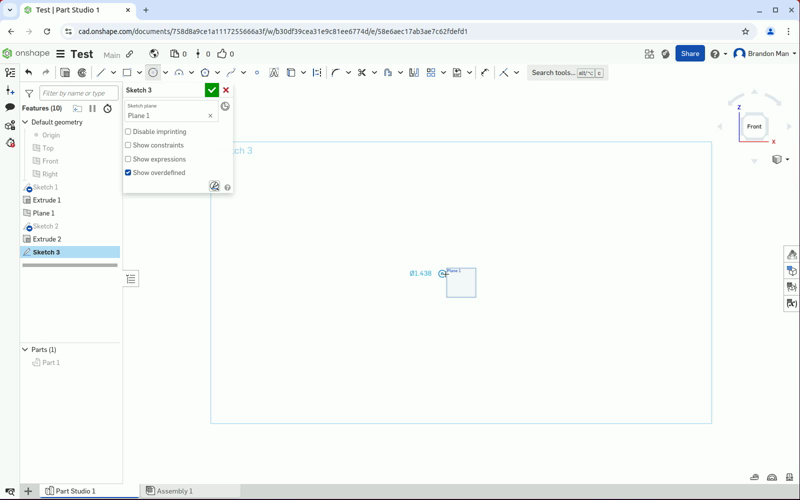
click(445, 273)
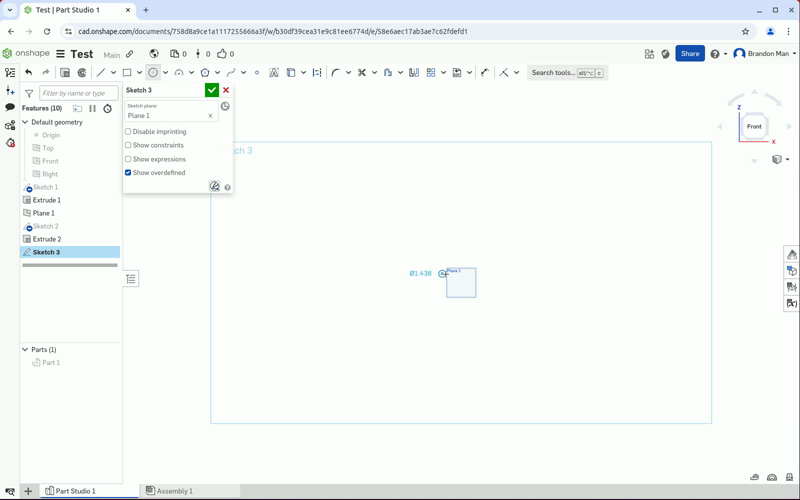
key(esc)
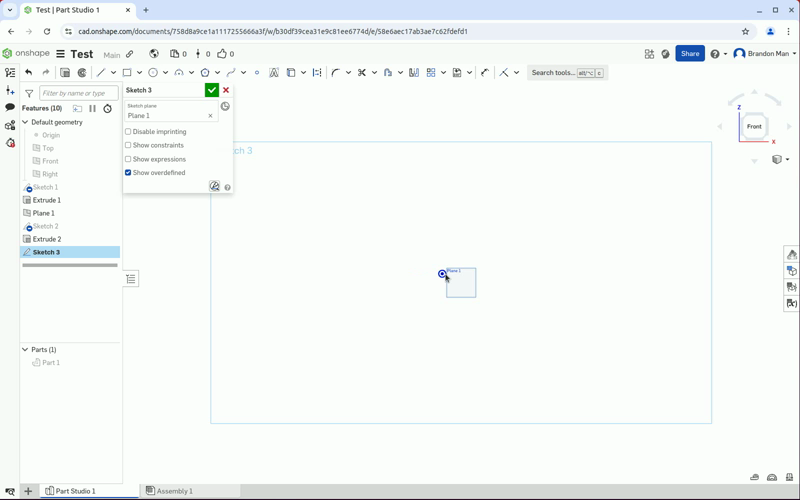
mouse_move(440, 275)
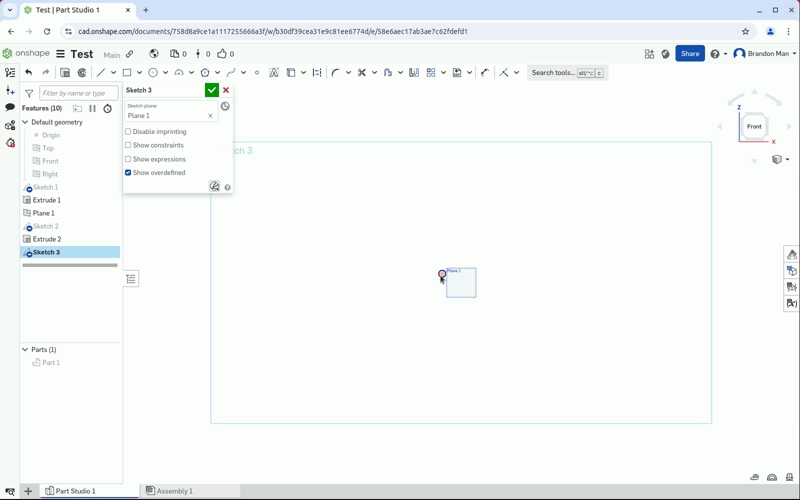
scroll(6)
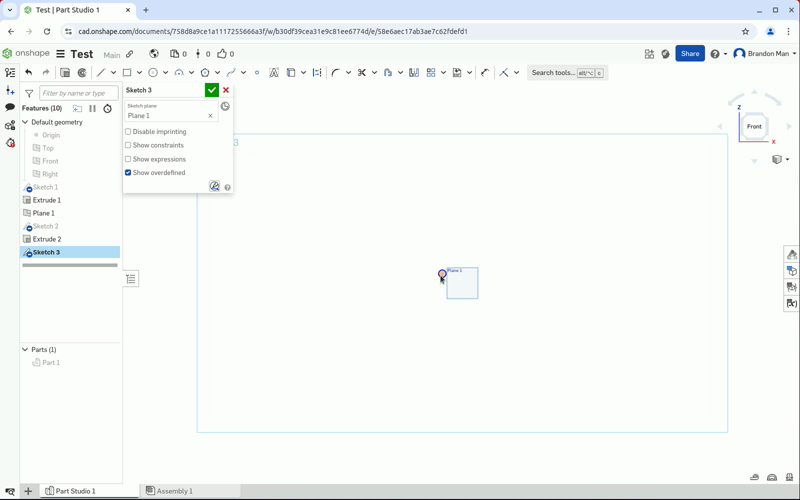
scroll(6)
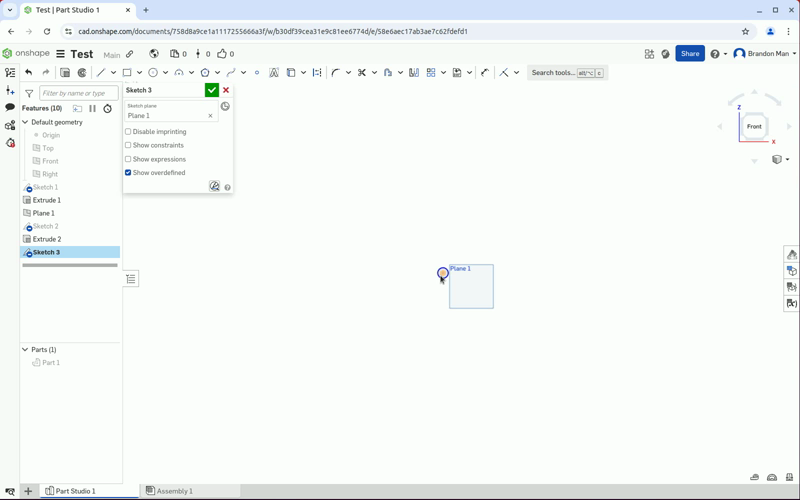
scroll(6)
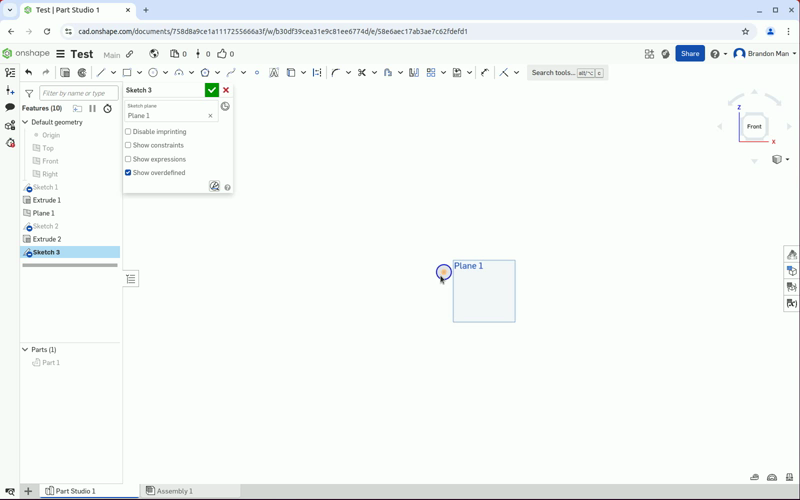
scroll(6)
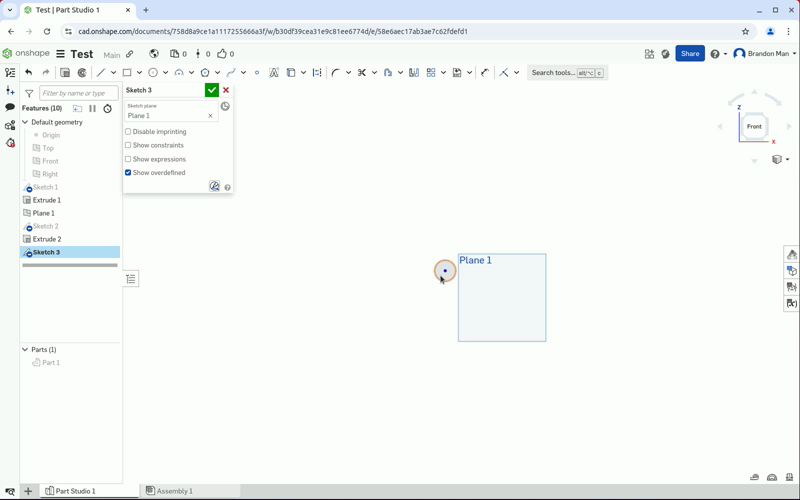
scroll(6)
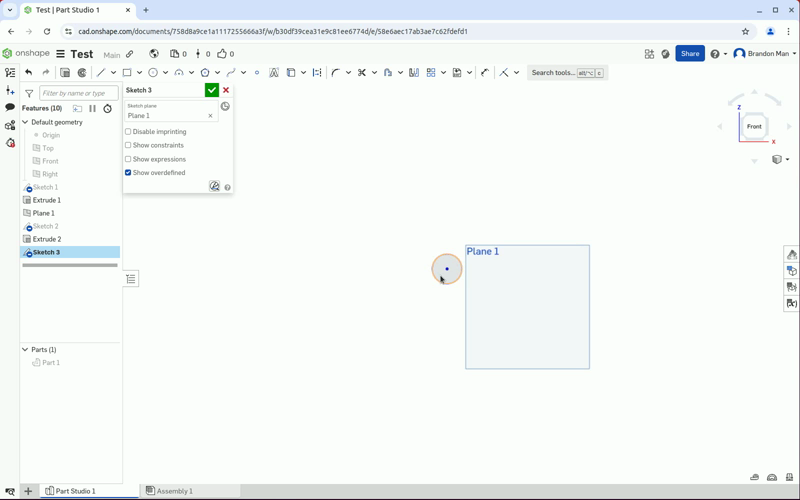
scroll(6)
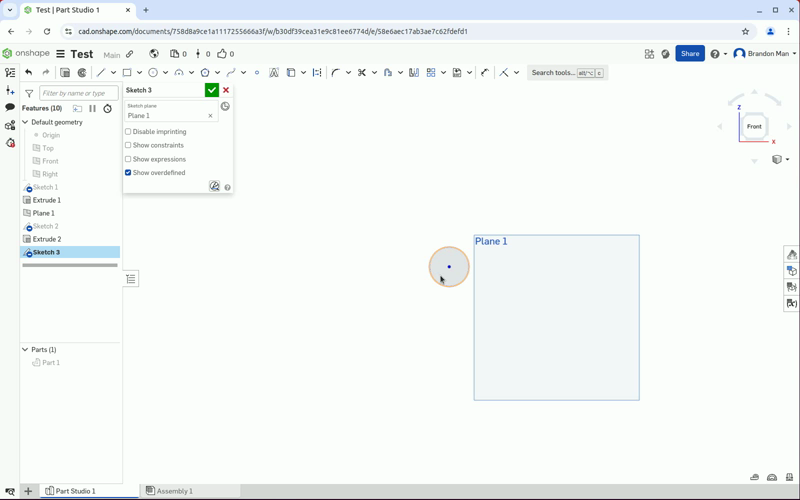
scroll(6)
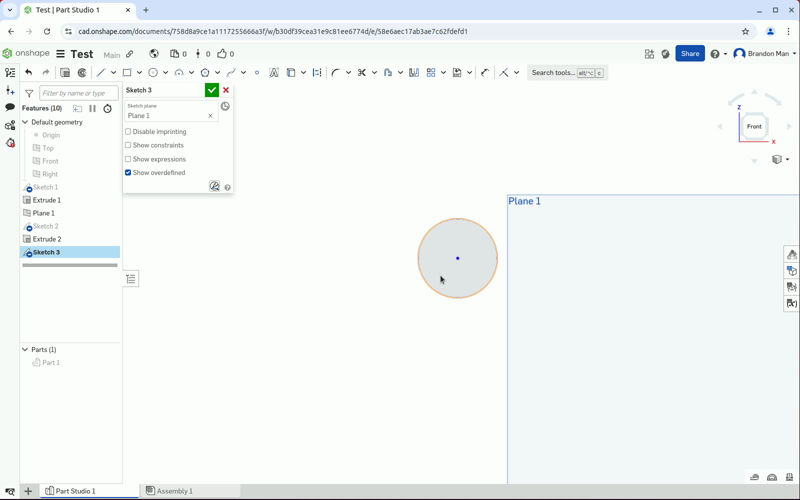
click(440, 275)
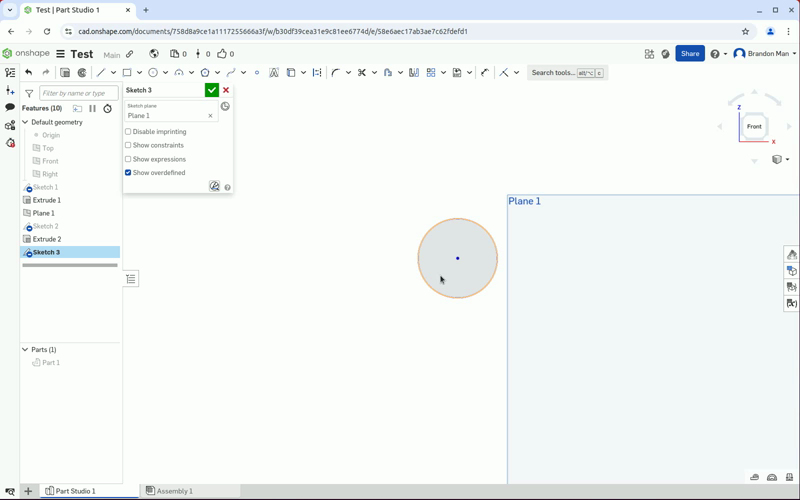
scroll(-6)
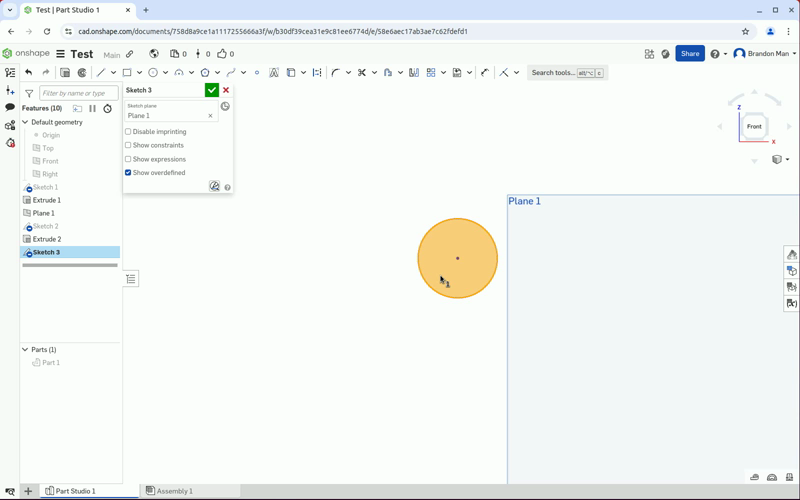
scroll(-6)
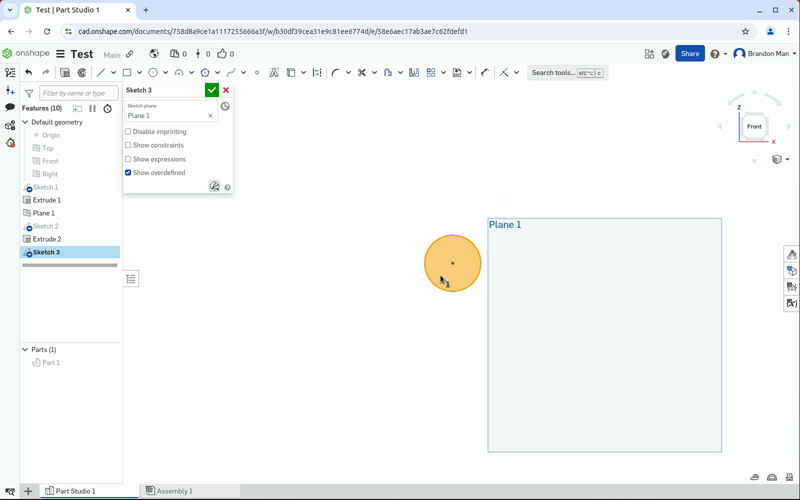
scroll(-6)
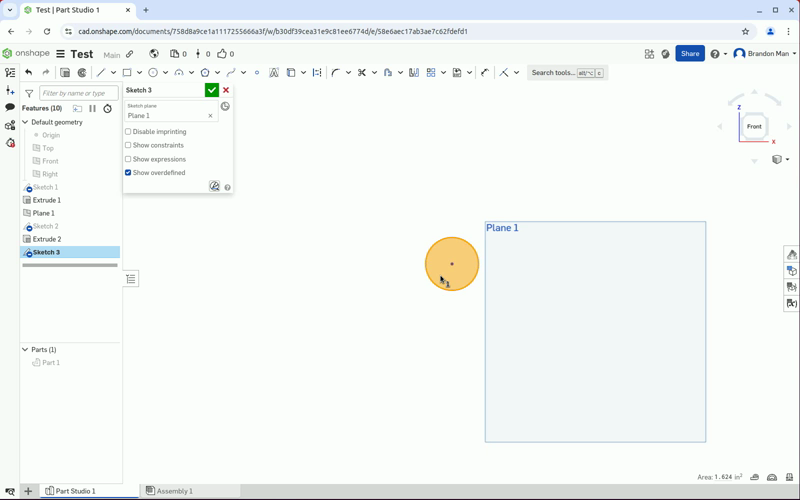
scroll(-6)
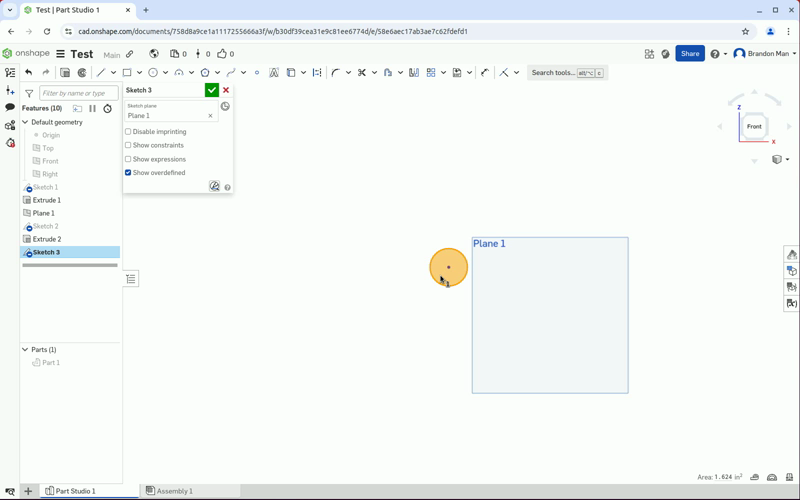
scroll(-6)
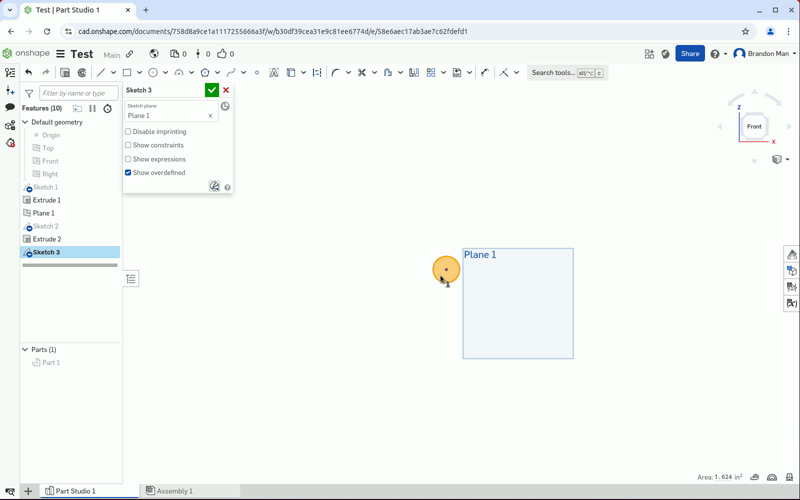
scroll(-6)
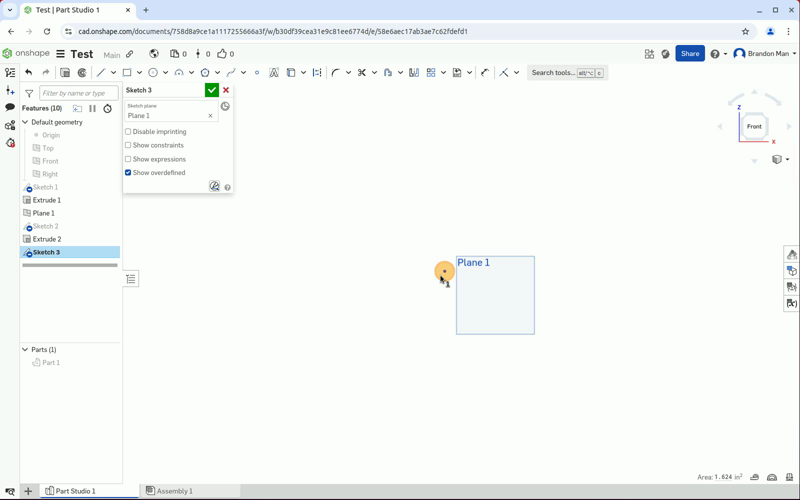
scroll(-6)
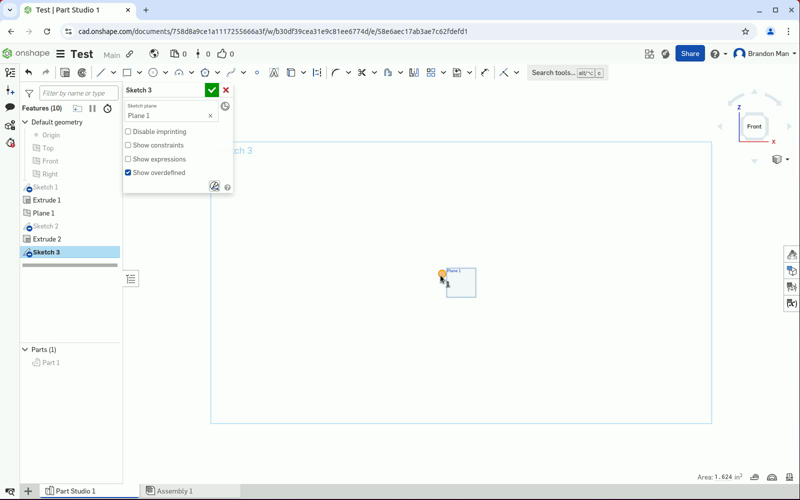
mouse_move(73, 352)
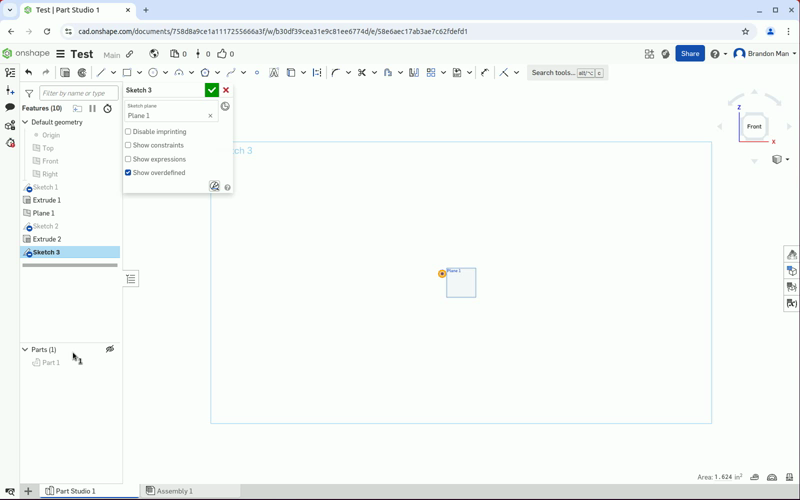
key(shift+y)
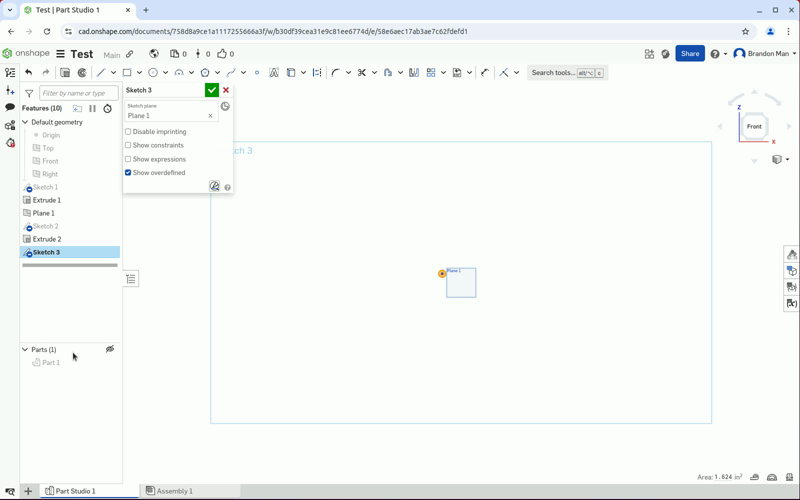
key(shift+e)
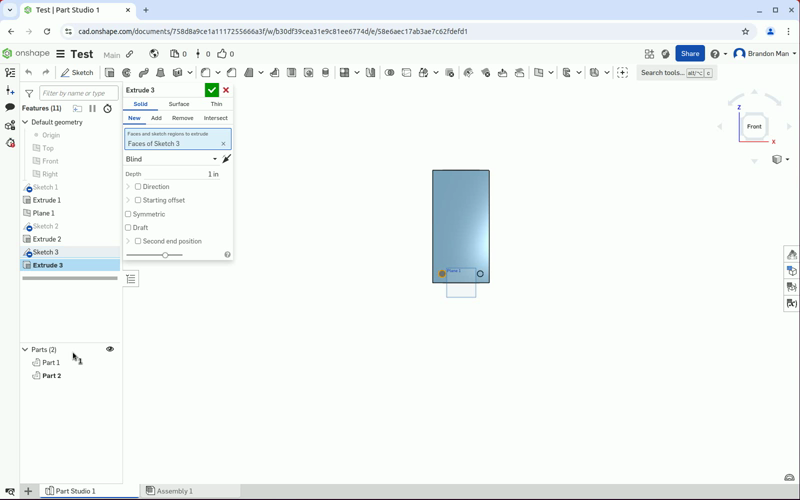
mouse_move(143, 106)
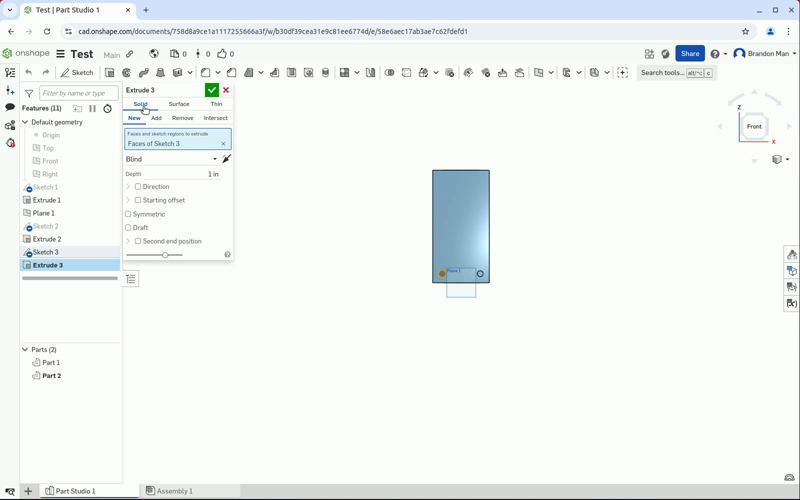
click(143, 106)
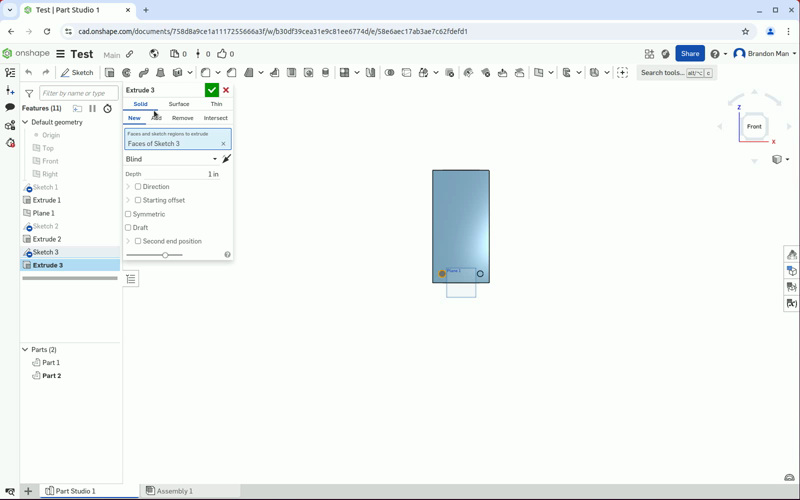
mouse_move(186, 120)
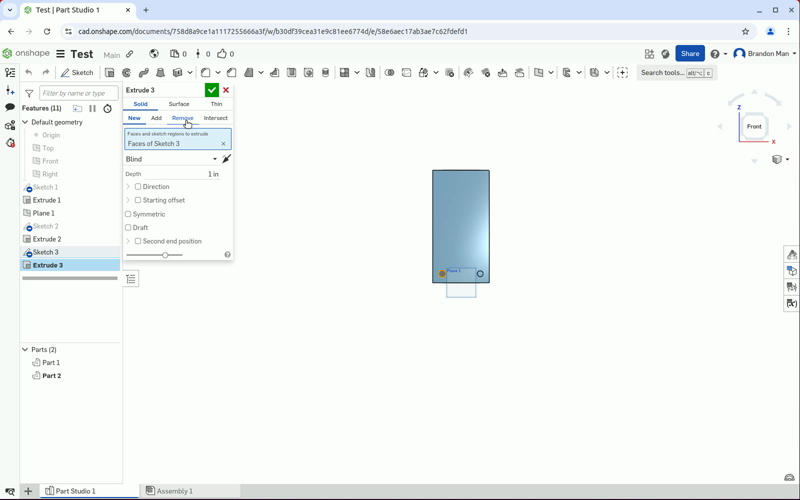
click(186, 120)
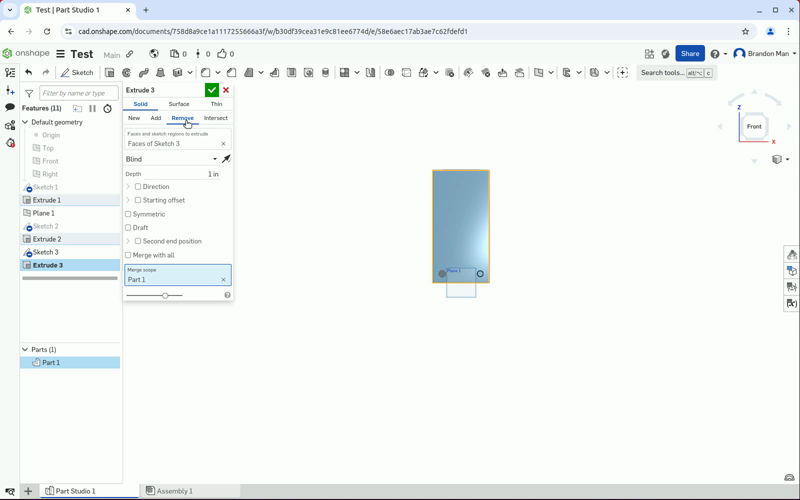
key(tab, 4)
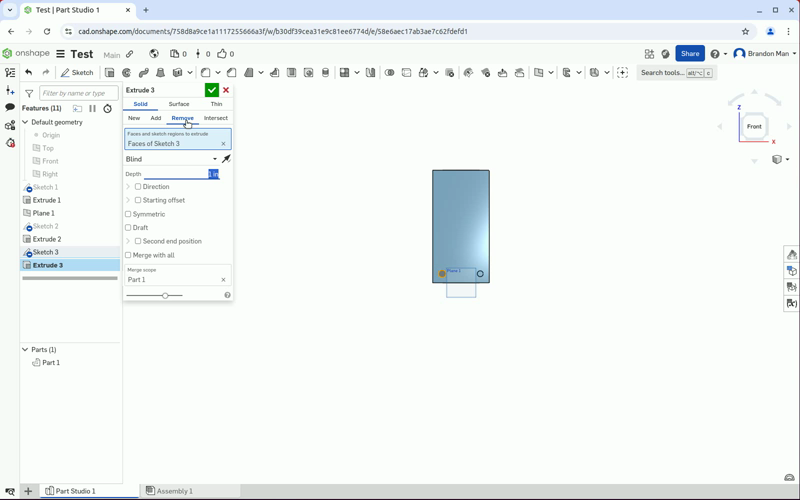
text(3.851)
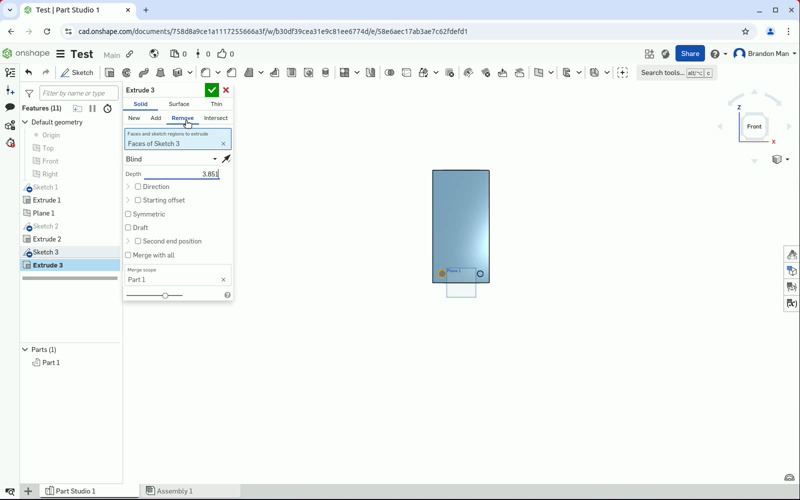
key(tab, 6)
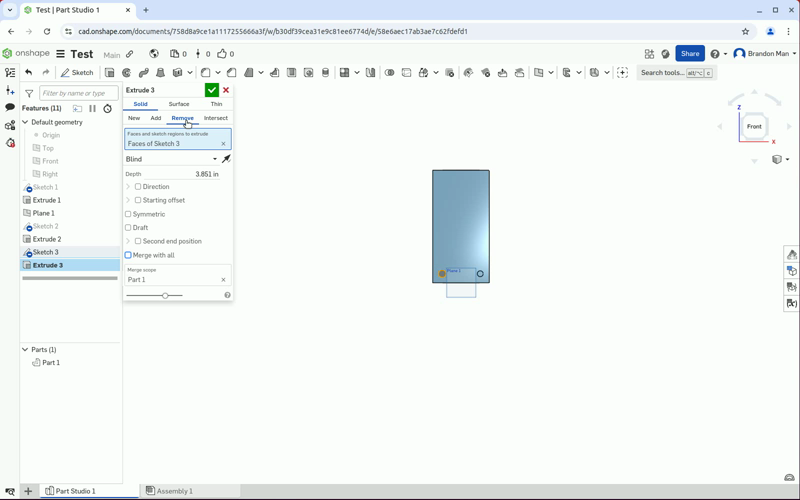
key(space)
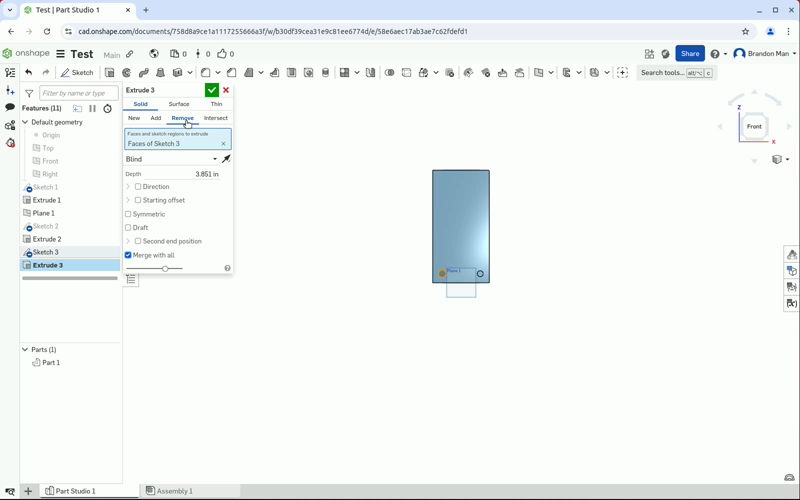
key(enter)
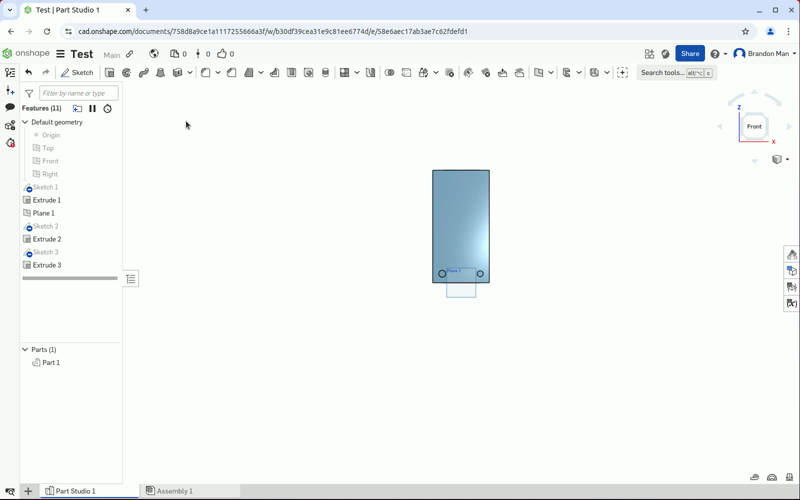
key(shift+h)
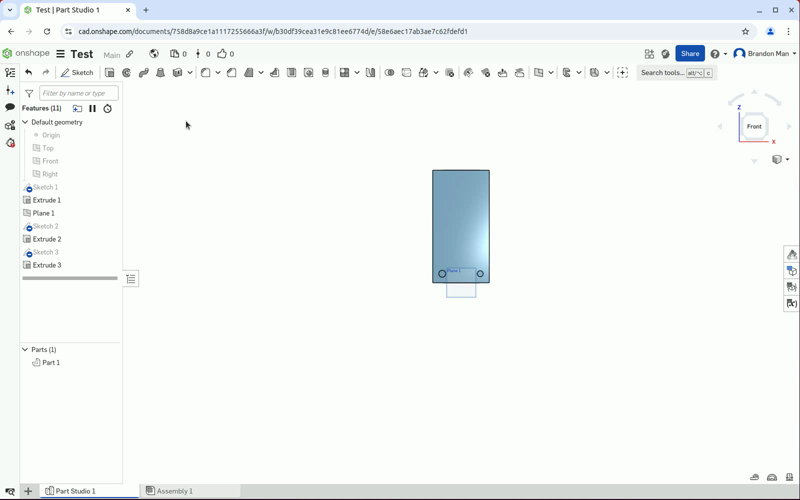
key(shift+h)
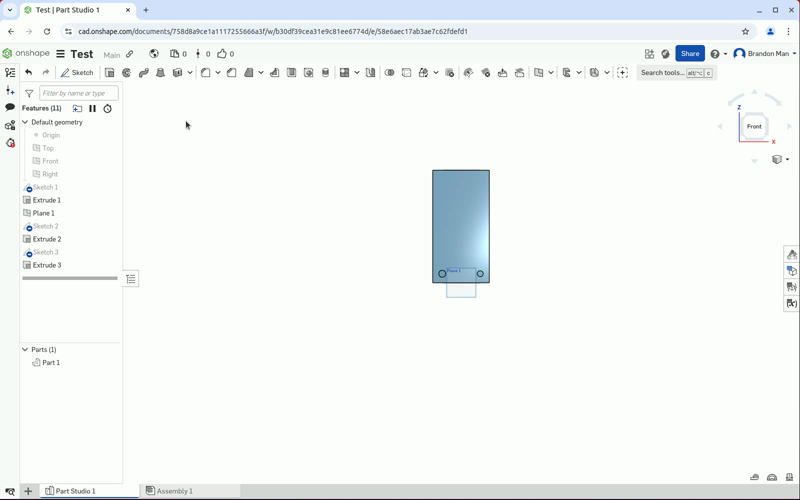
mouse_move(73, 189)
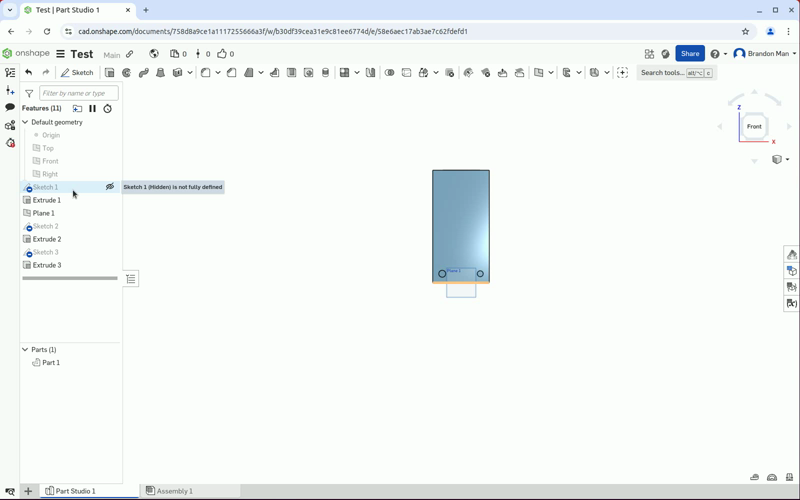
click(73, 189)
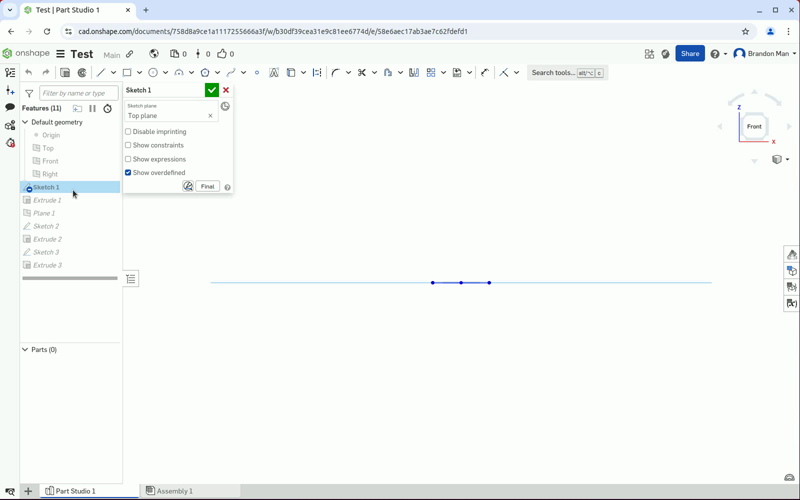
mouse_move(229, 92)
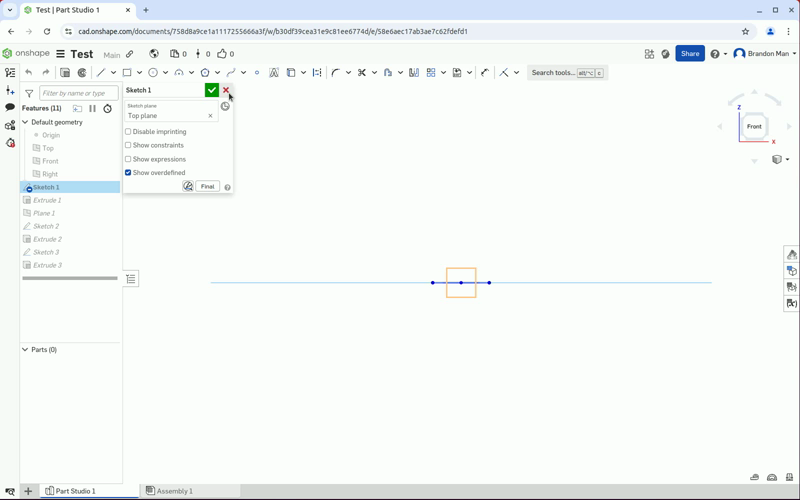
click(229, 92)
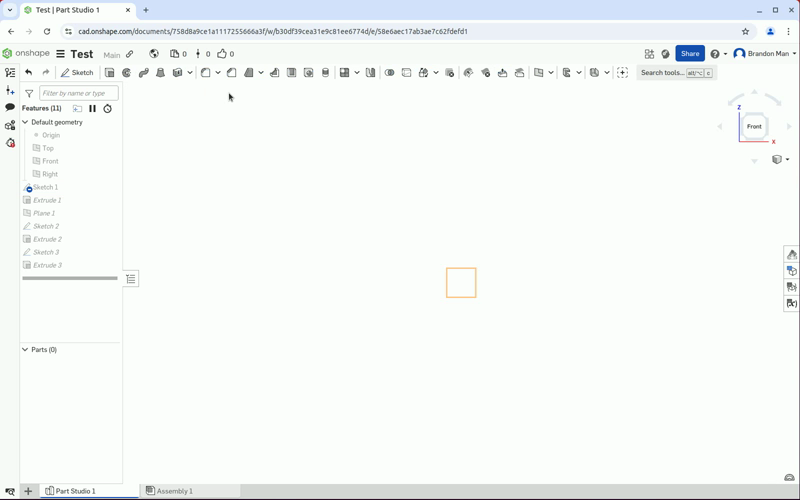
key(shift+s)
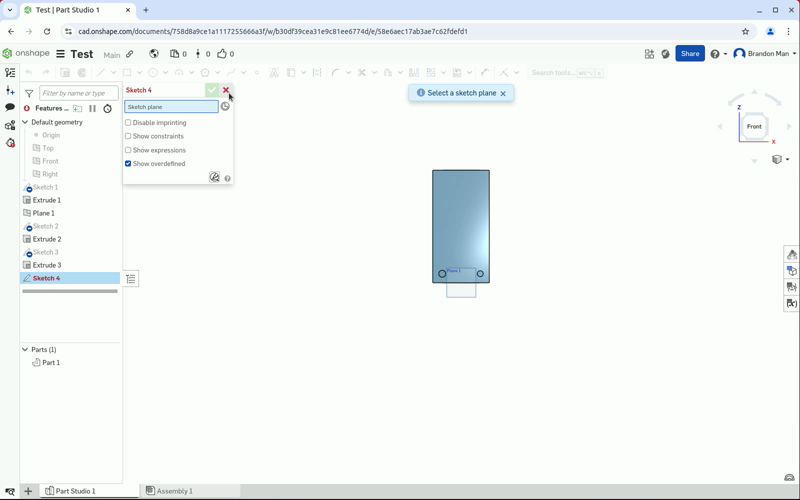
mouse_move(73, 215)
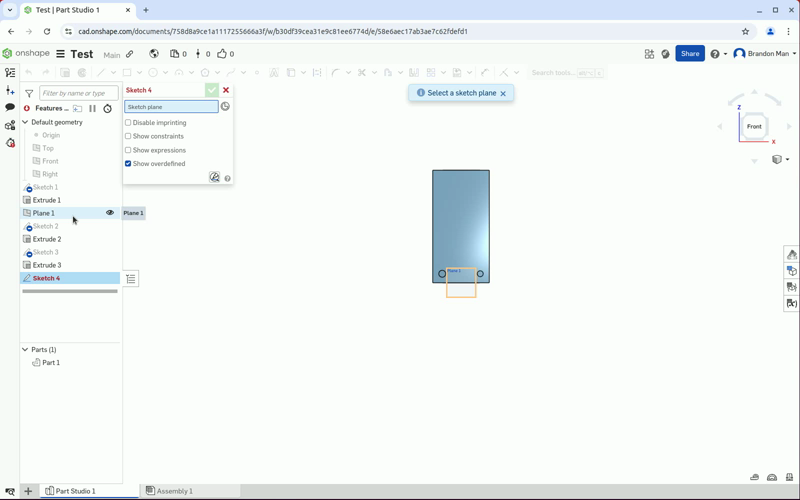
click(73, 215)
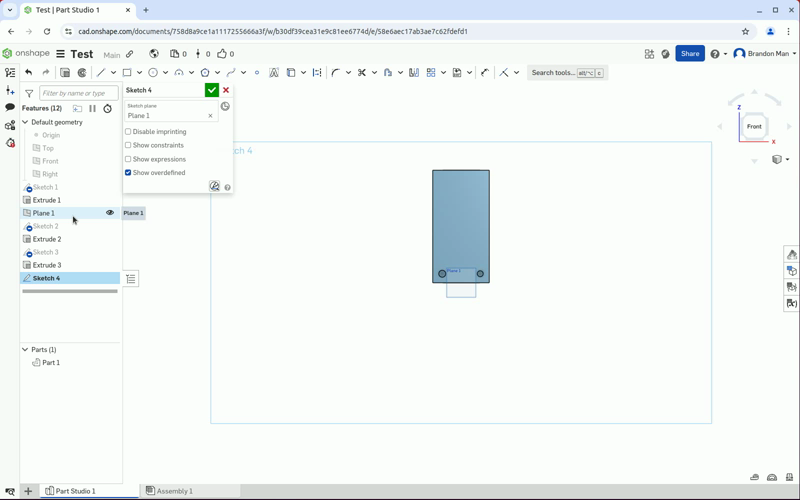
mouse_move(73, 352)
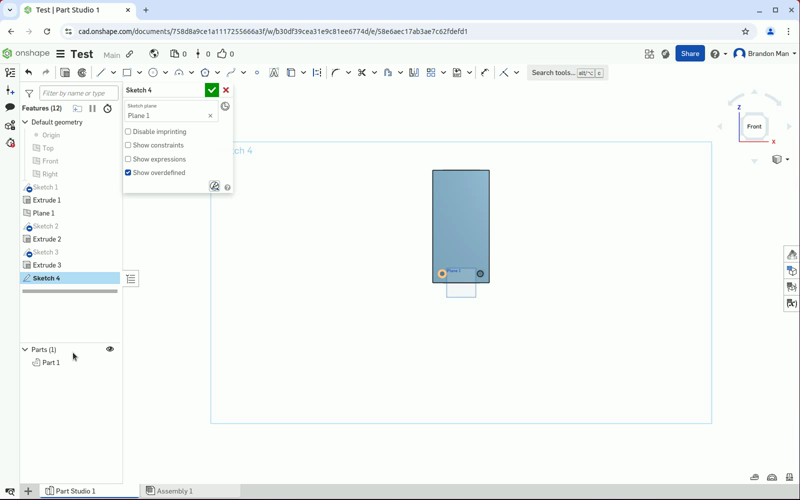
key(y)
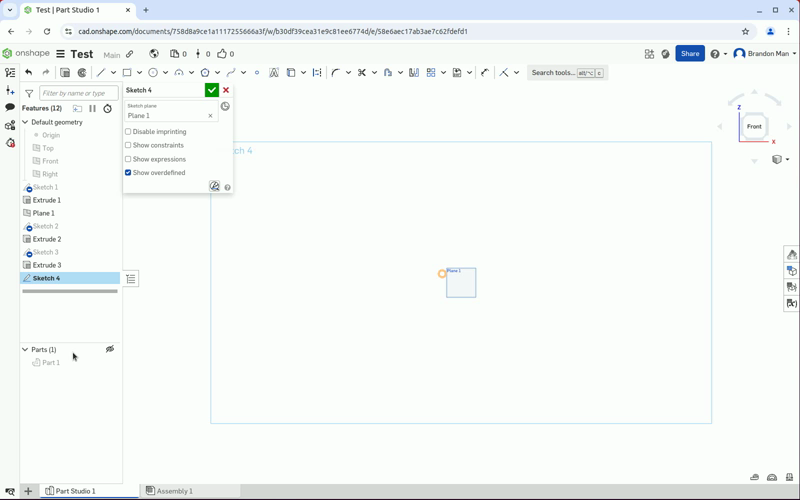
key(c)
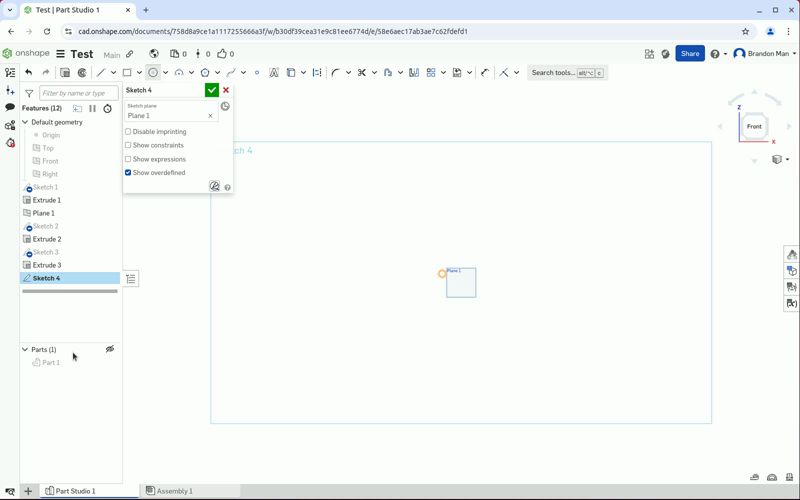
key_down(shift)
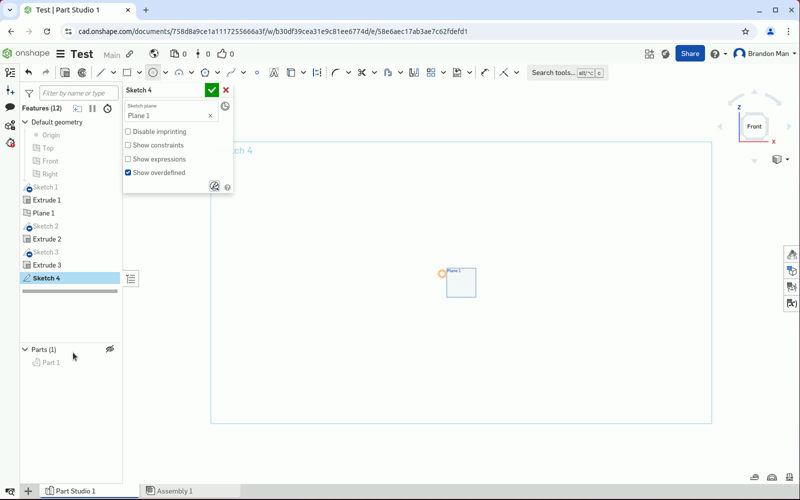
mouse_move(442, 179)
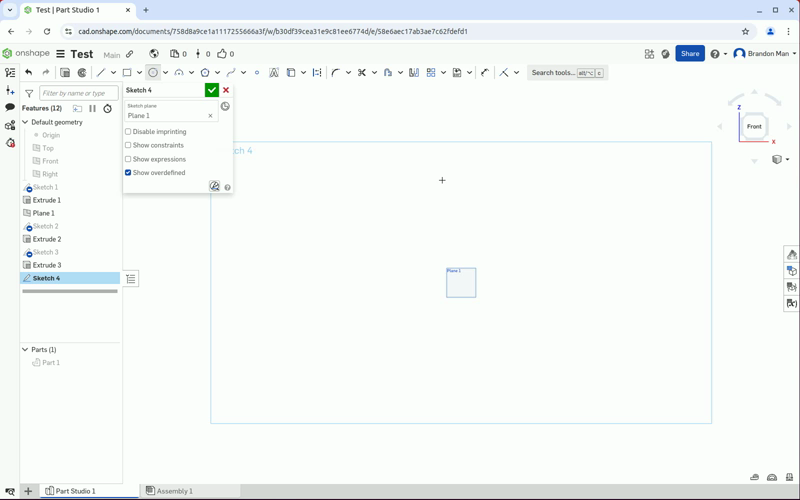
click(442, 179)
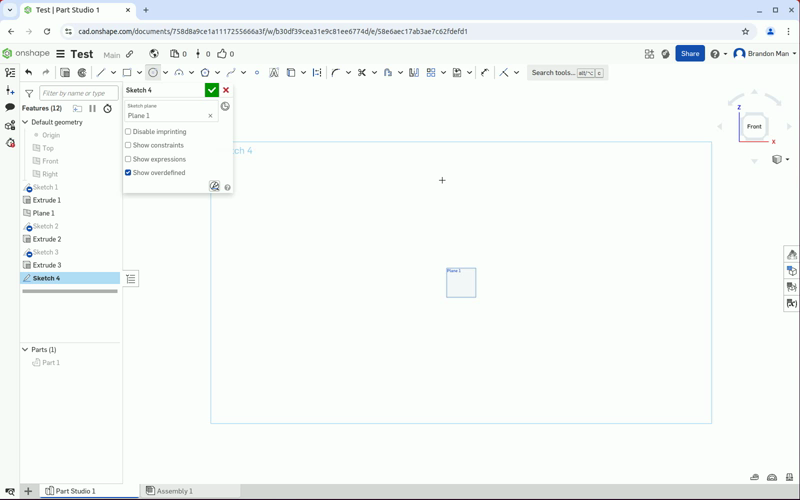
key_up(shift)
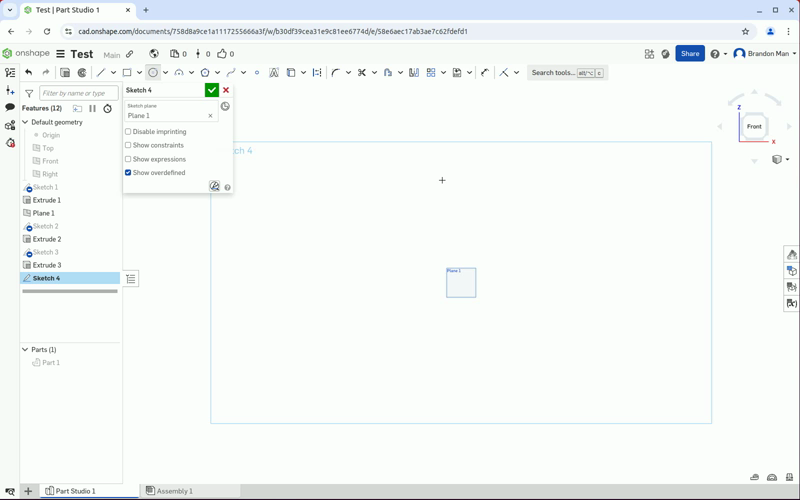
mouse_move(445, 179)
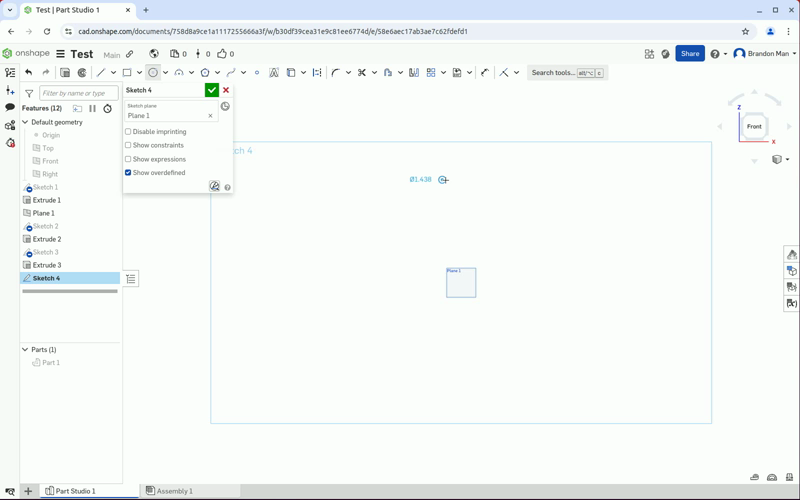
click(445, 179)
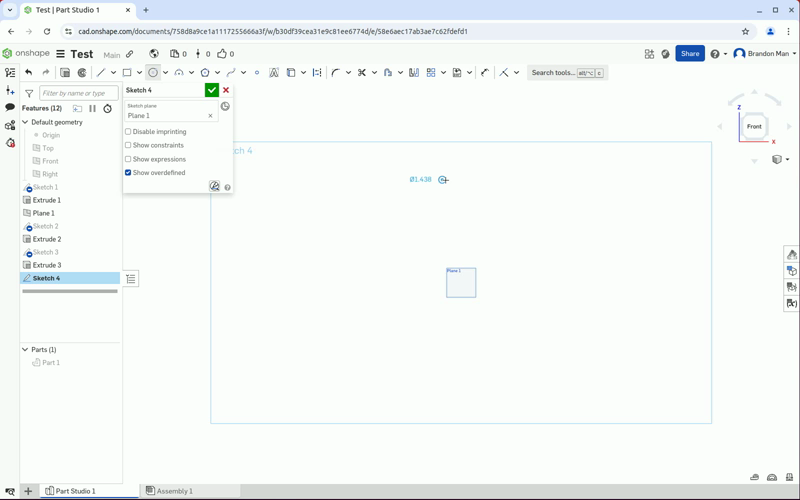
key(esc)
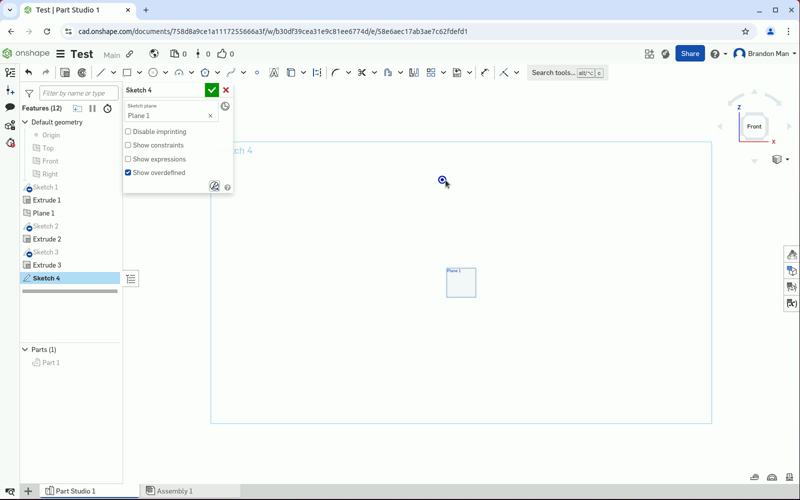
mouse_move(444, 180)
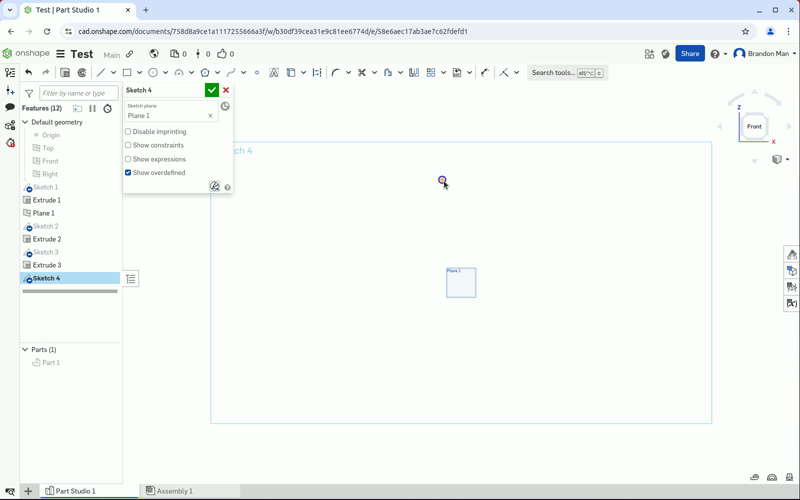
scroll(6)
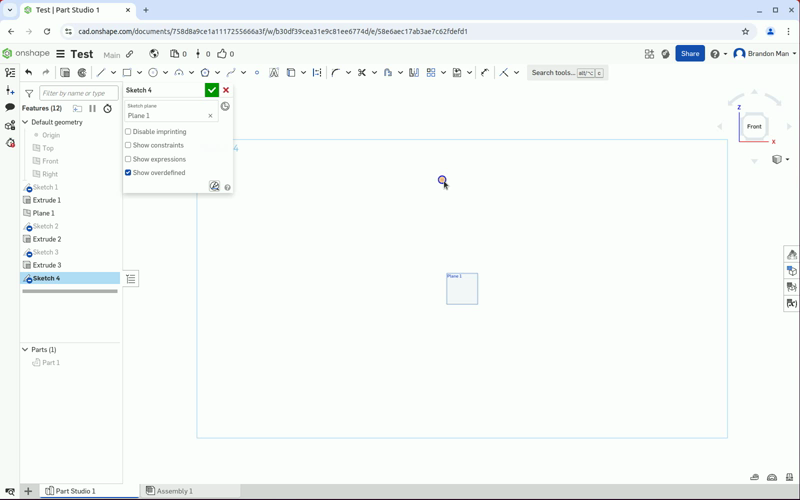
scroll(6)
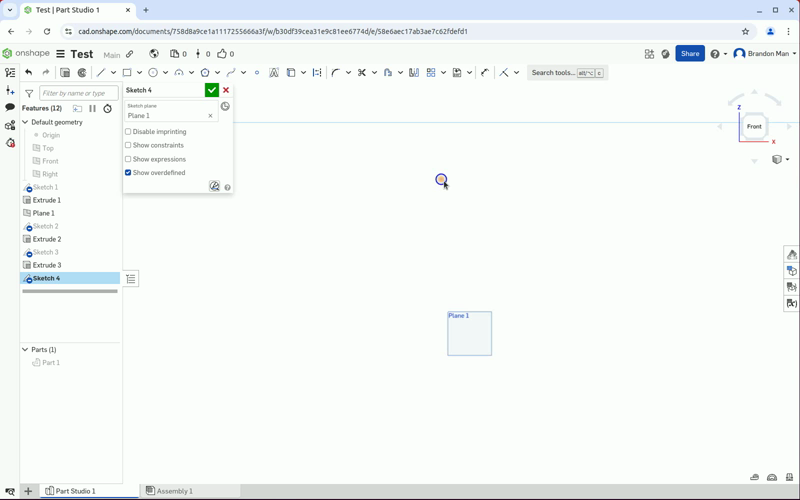
scroll(6)
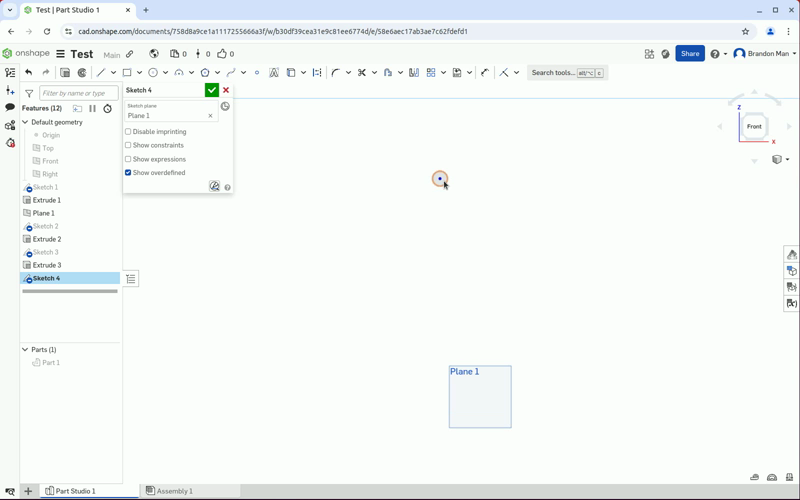
scroll(6)
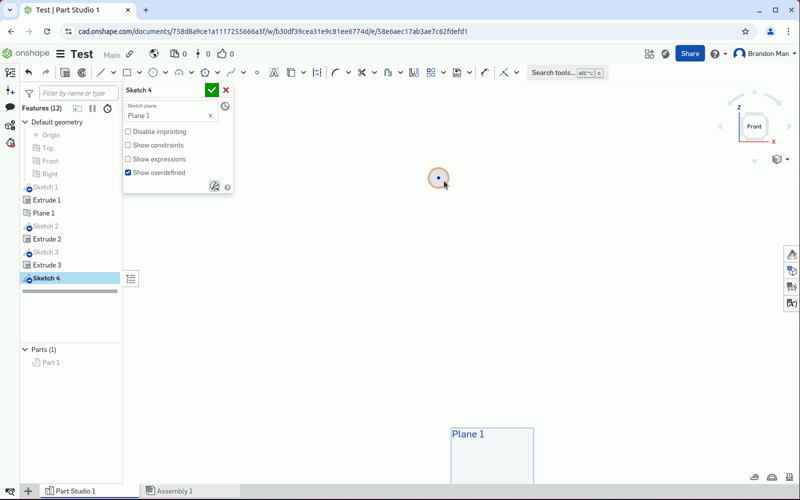
scroll(6)
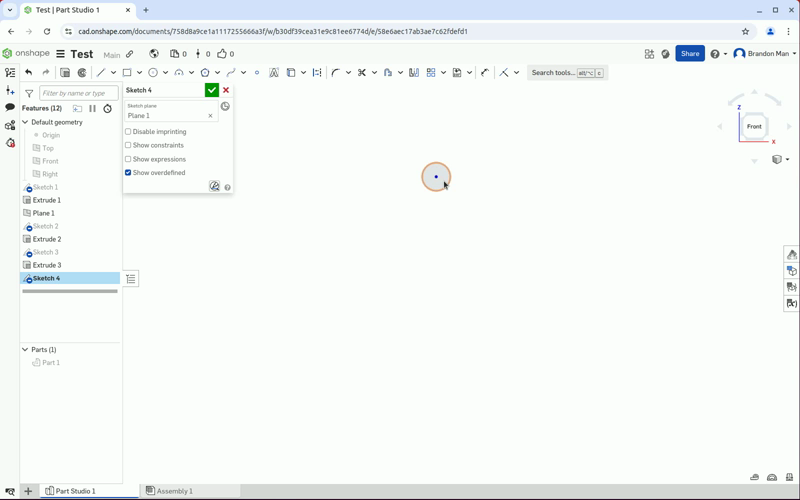
scroll(6)
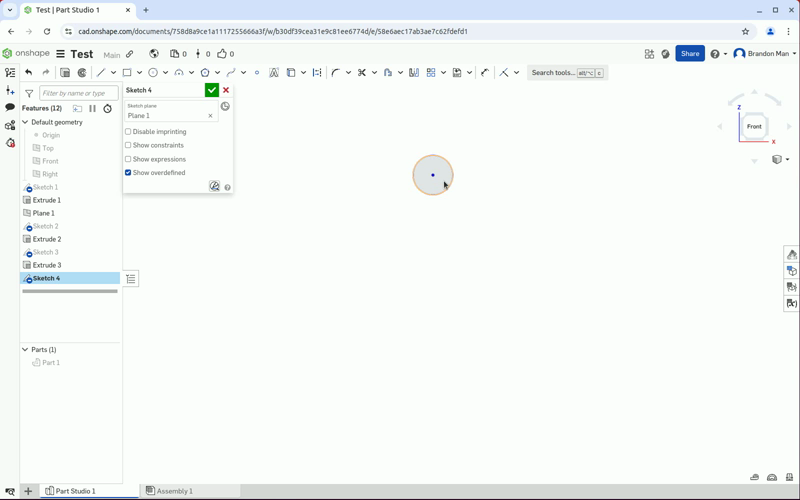
scroll(6)
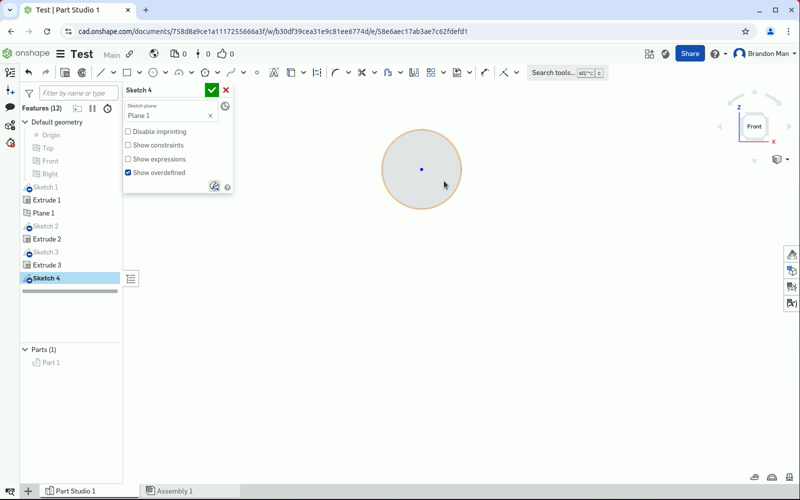
click(444, 180)
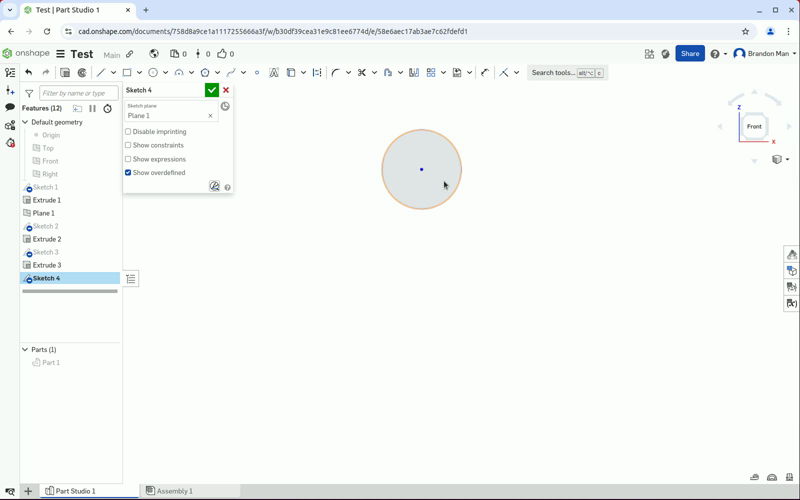
scroll(-6)
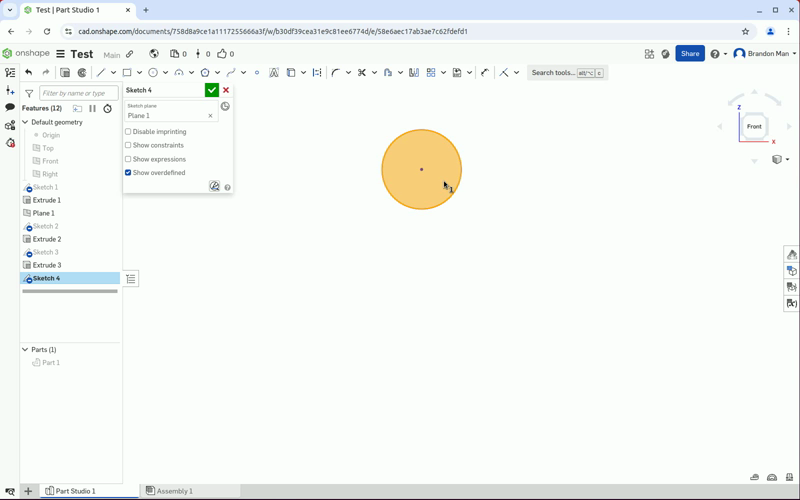
scroll(-6)
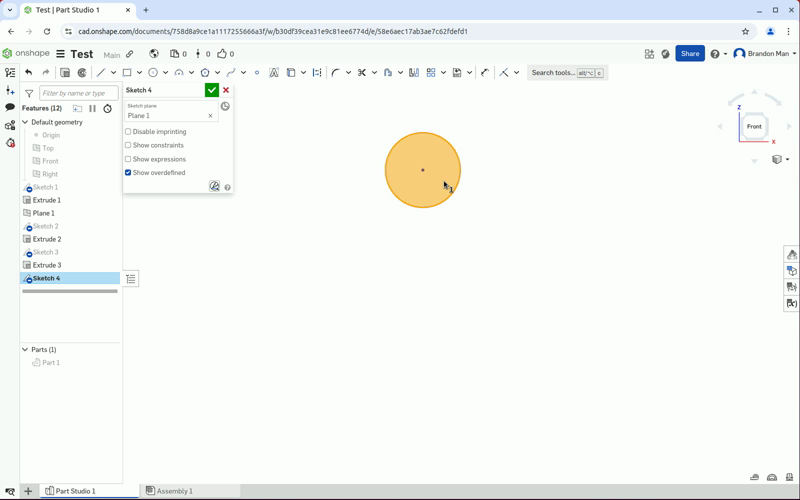
scroll(-6)
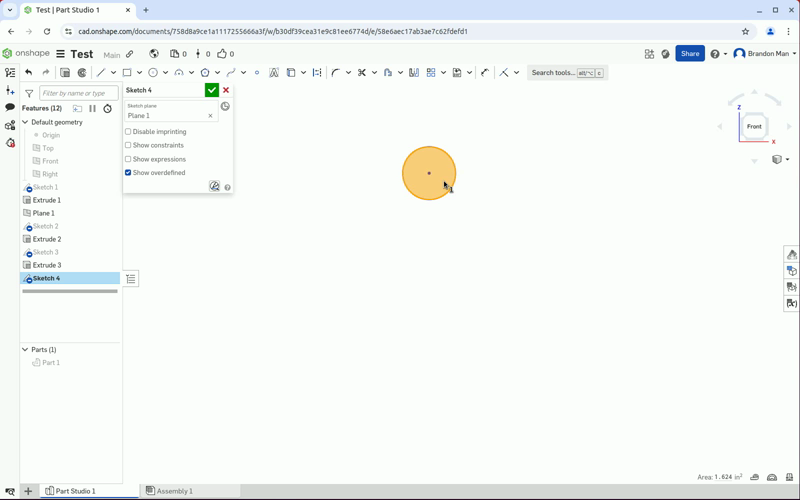
scroll(-6)
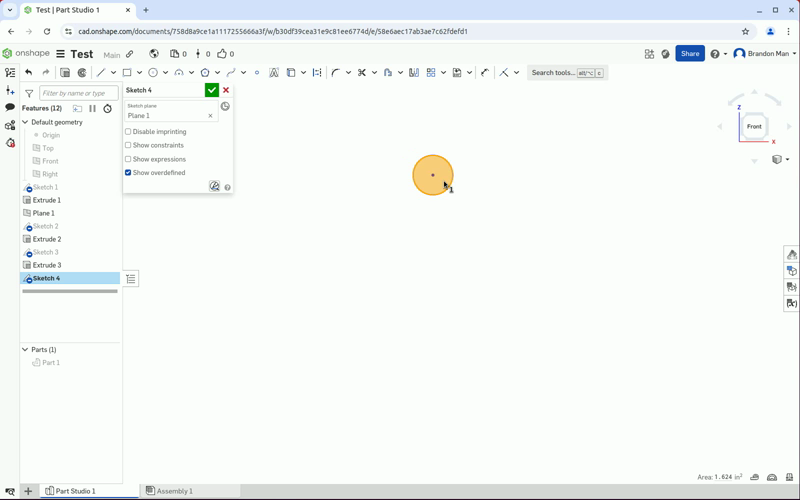
scroll(-6)
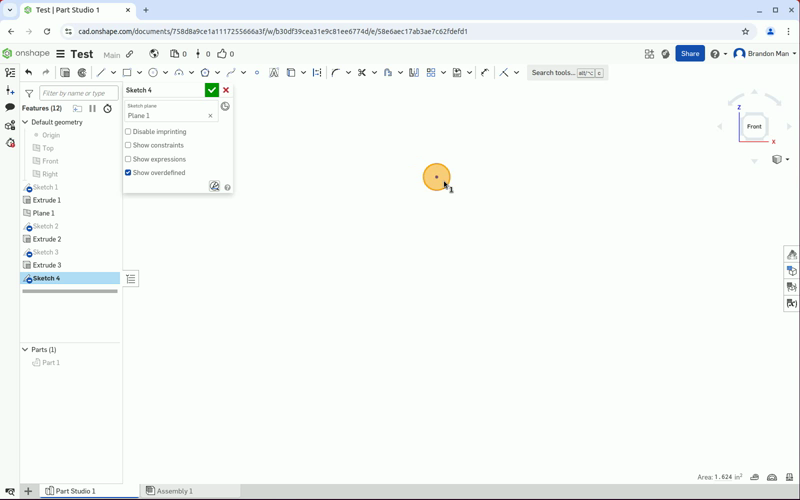
scroll(-6)
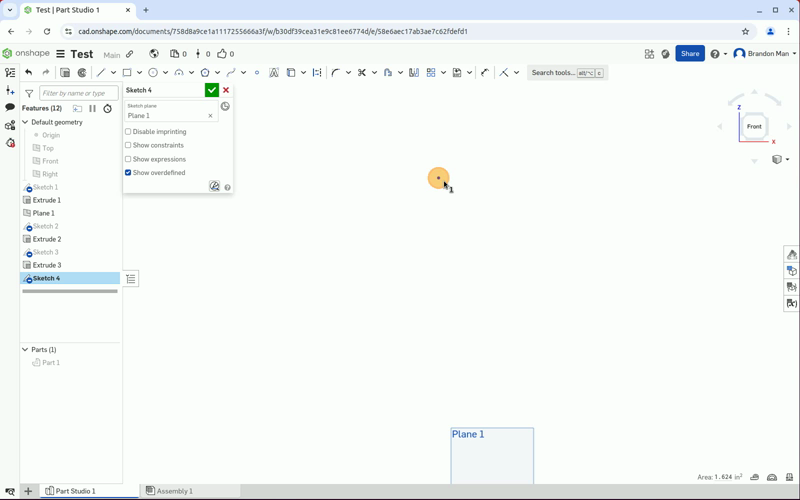
scroll(-6)
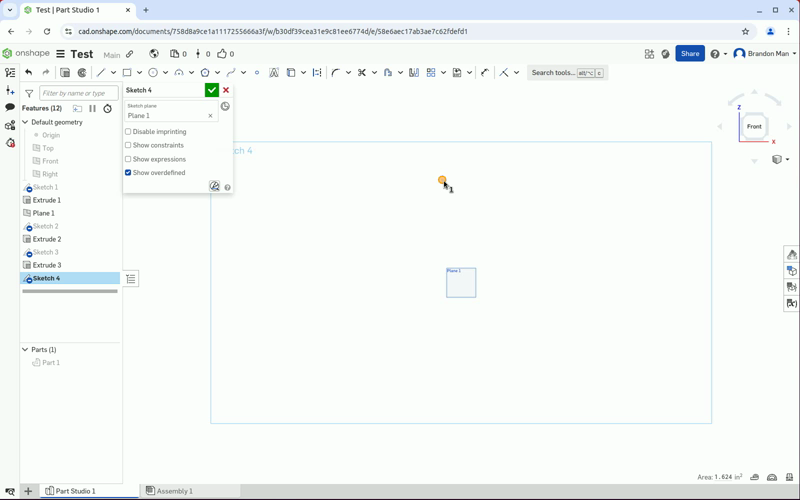
mouse_move(73, 352)
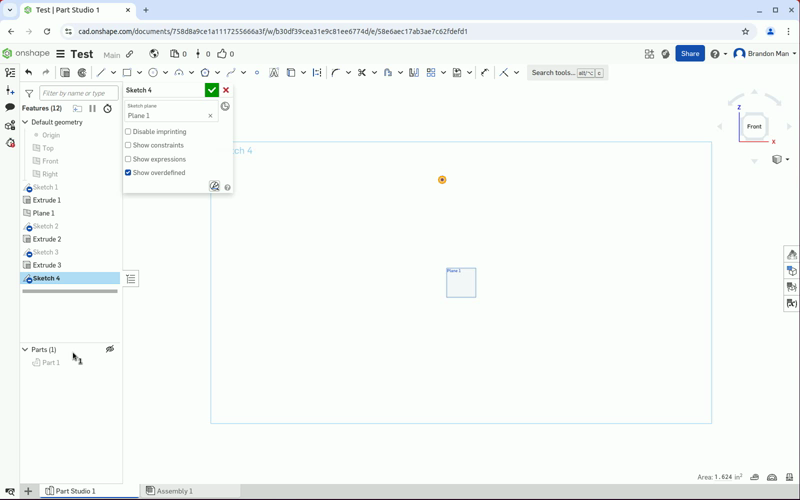
key(shift+y)
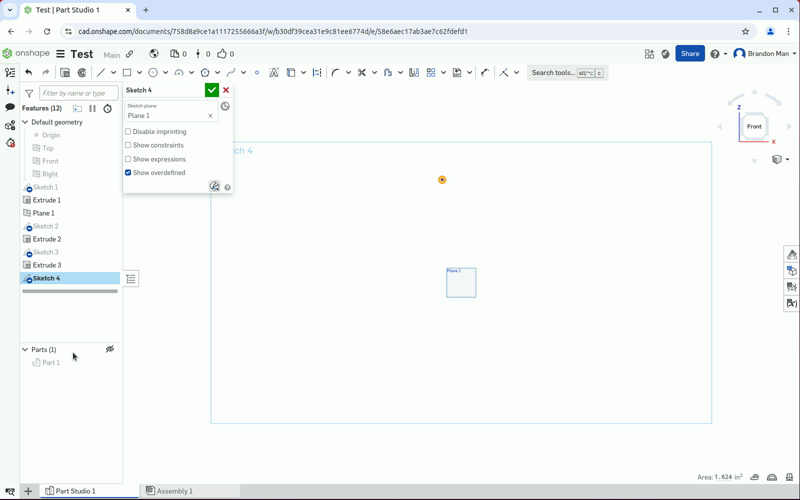
key(shift+e)
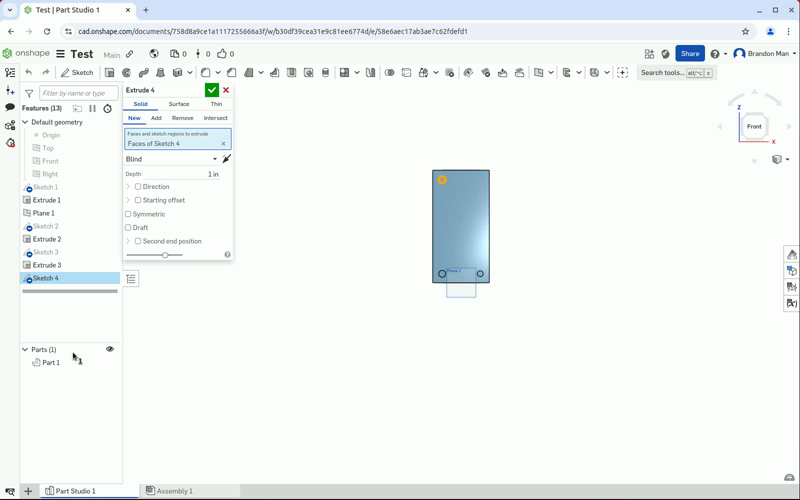
mouse_move(143, 106)
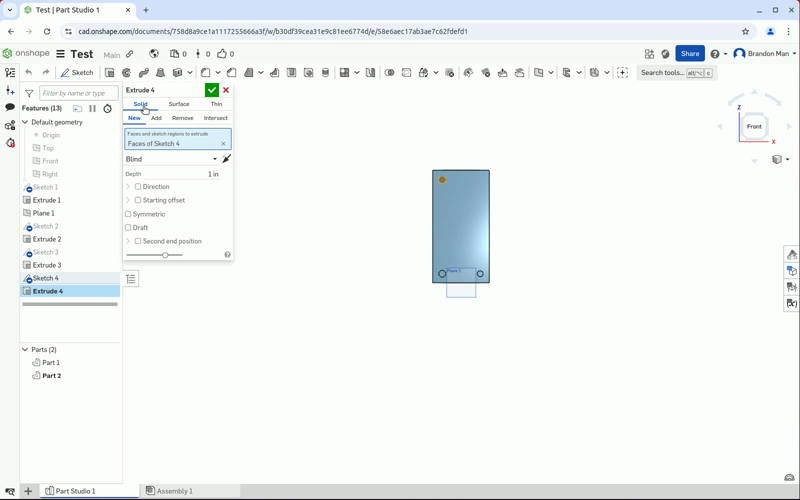
click(143, 106)
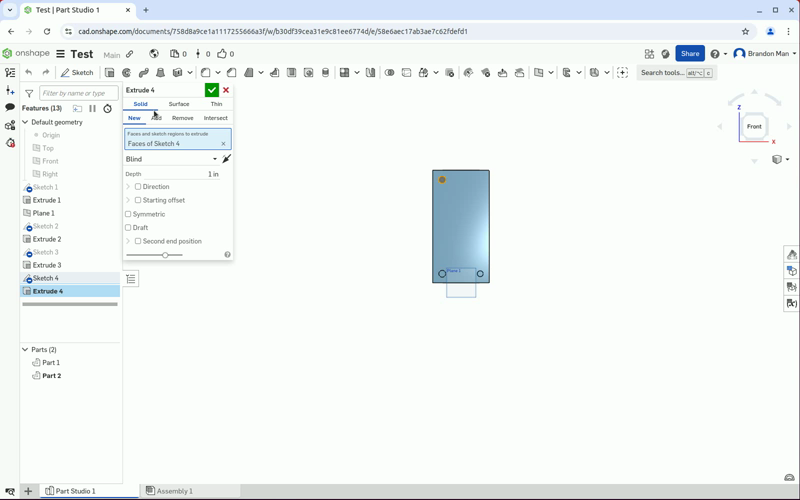
mouse_move(186, 120)
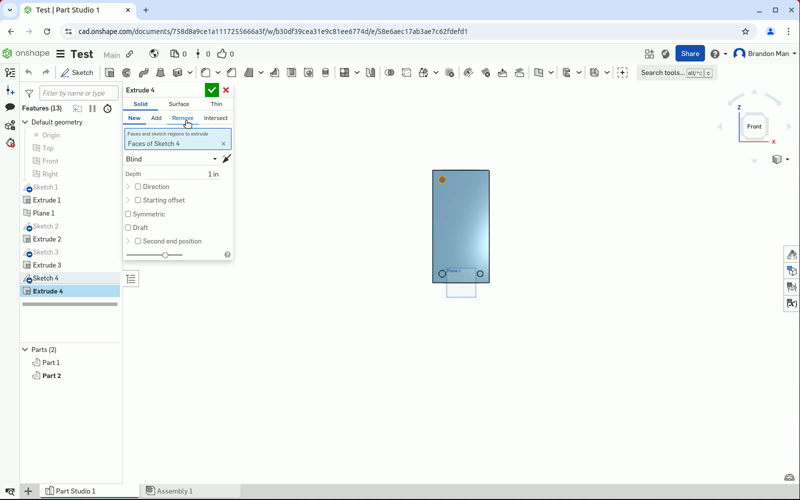
click(186, 120)
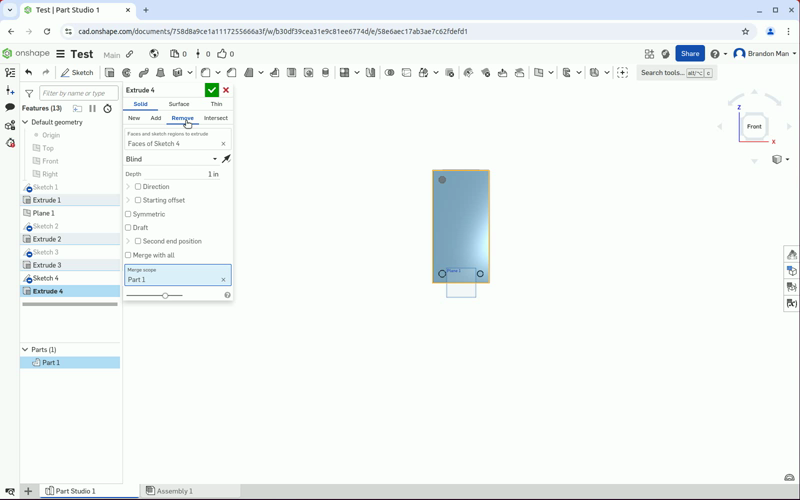
key(tab, 4)
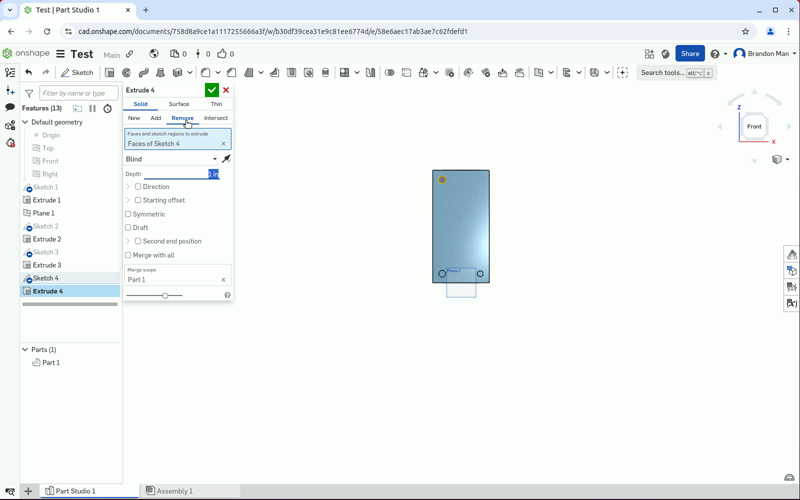
text(3.851)
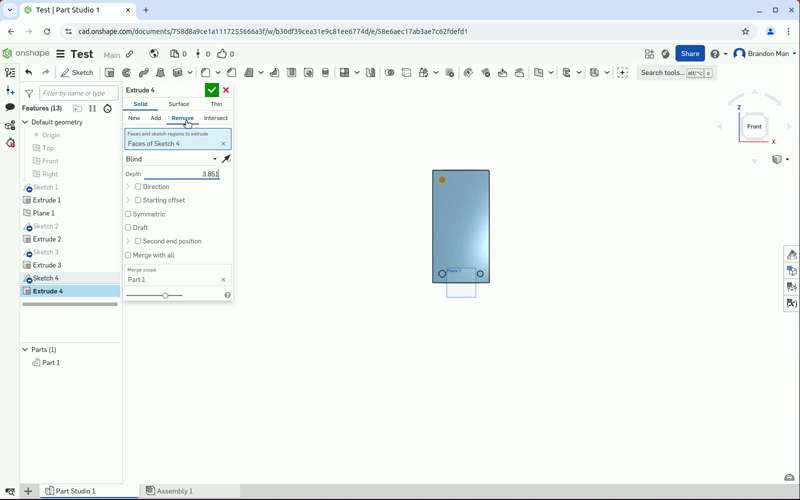
key(tab, 6)
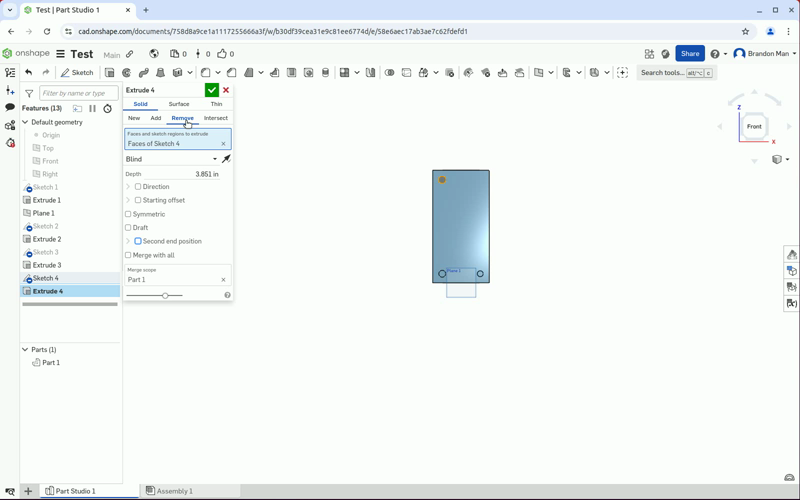
key(space)
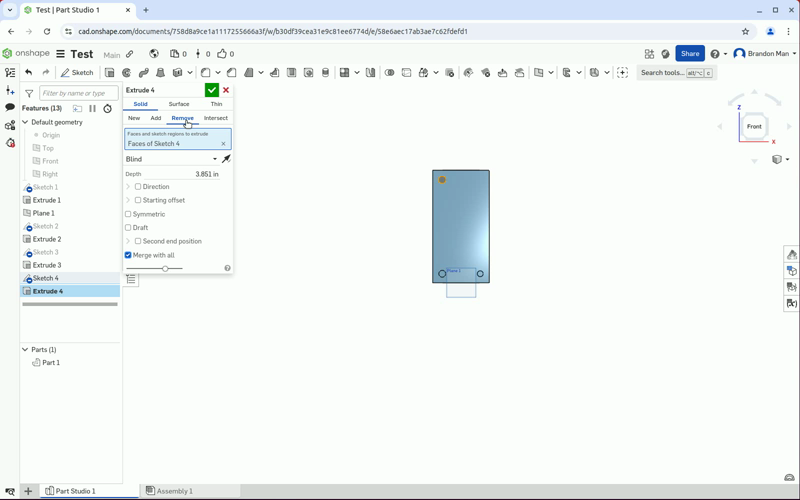
key(enter)
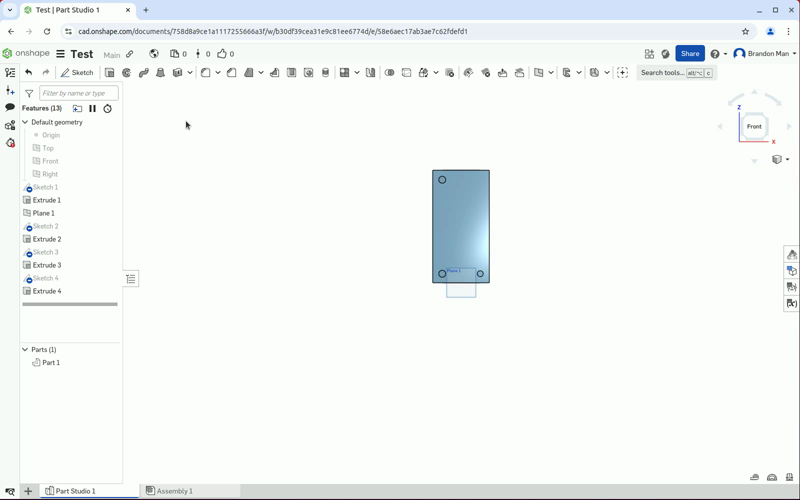
key(shift+h)
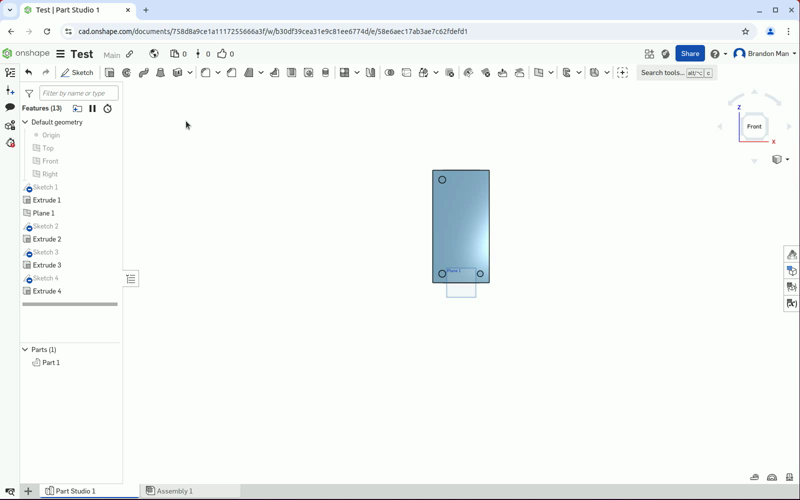
key(shift+h)
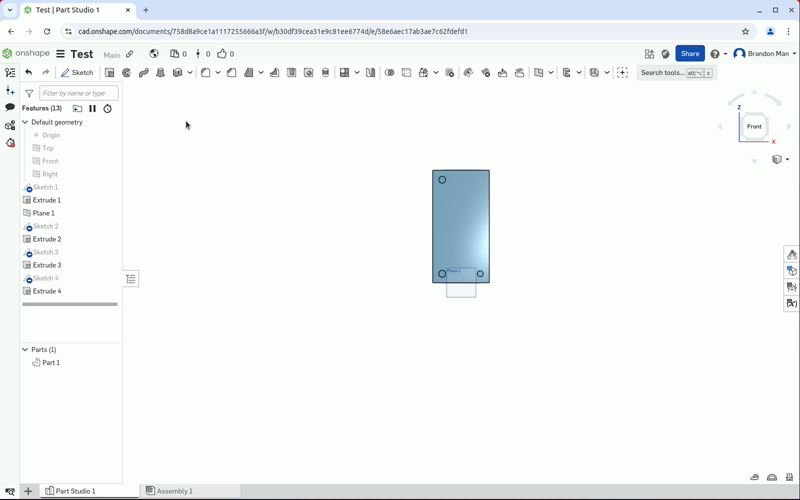
mouse_move(73, 189)
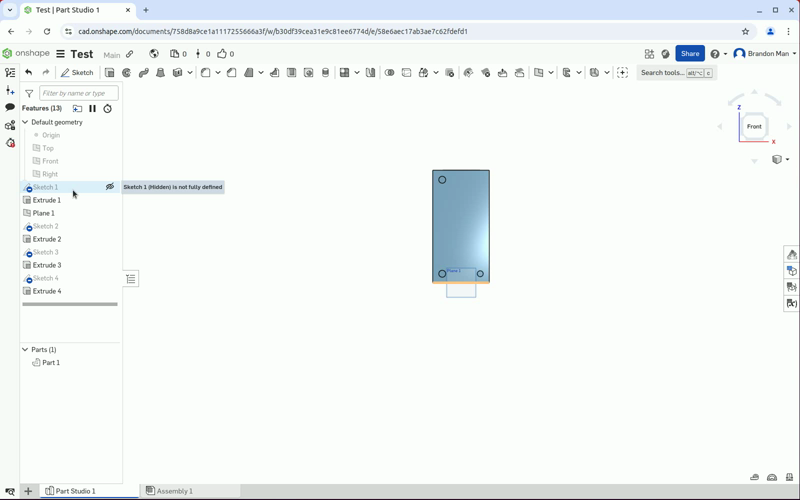
click(73, 189)
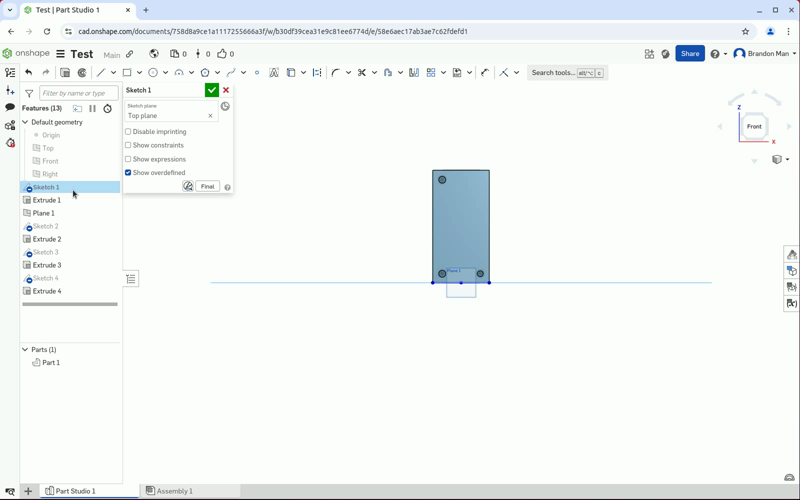
mouse_move(229, 92)
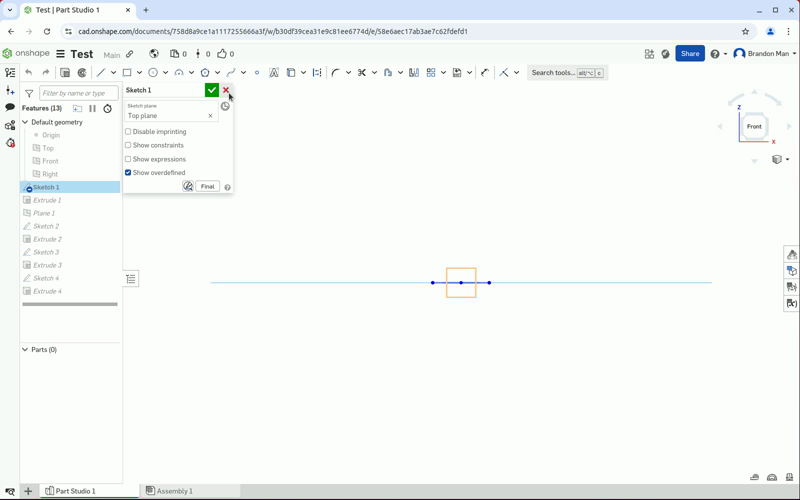
click(229, 92)
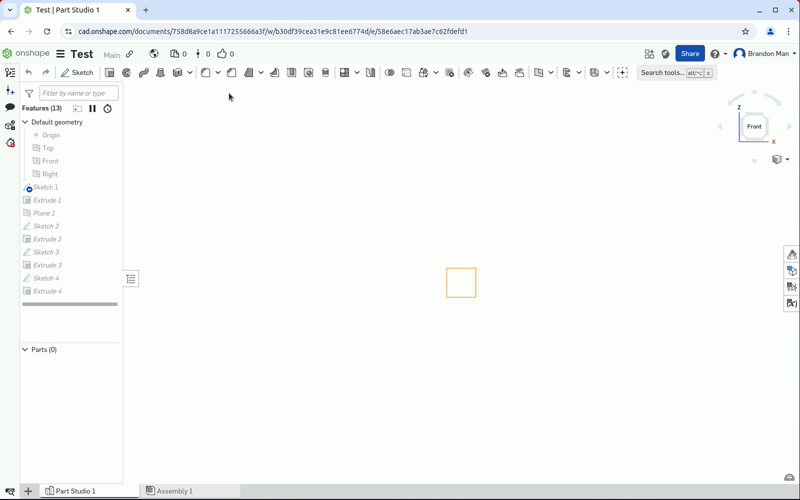
key(shift+s)
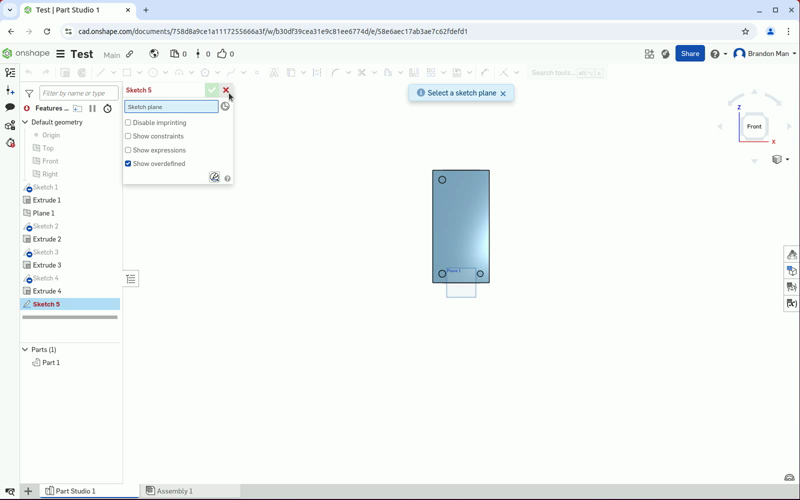
mouse_move(73, 215)
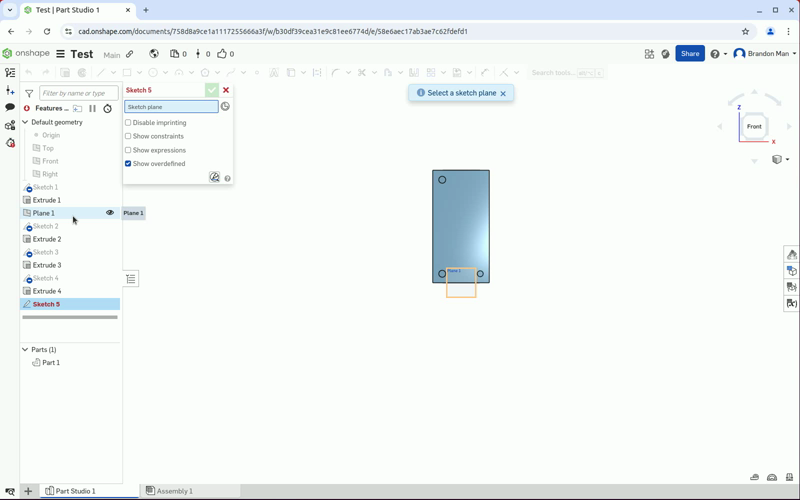
click(73, 215)
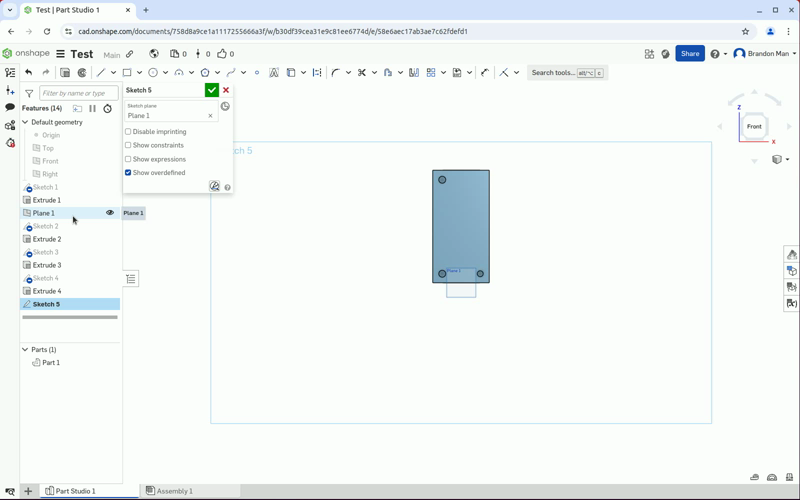
mouse_move(73, 352)
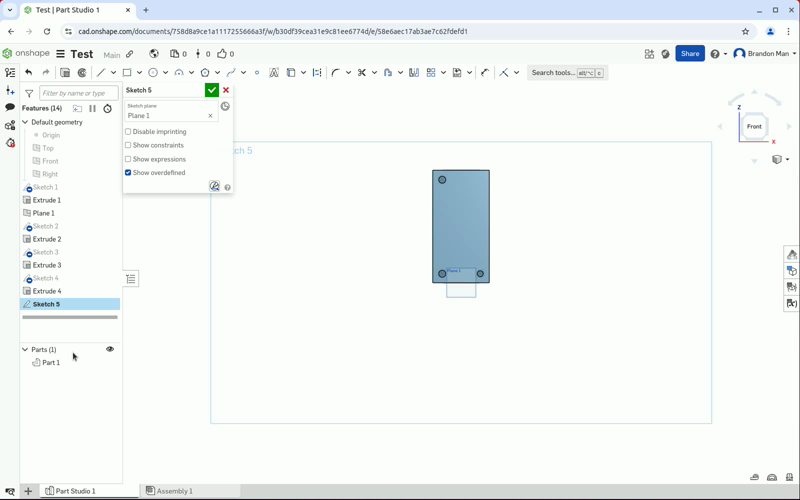
key(y)
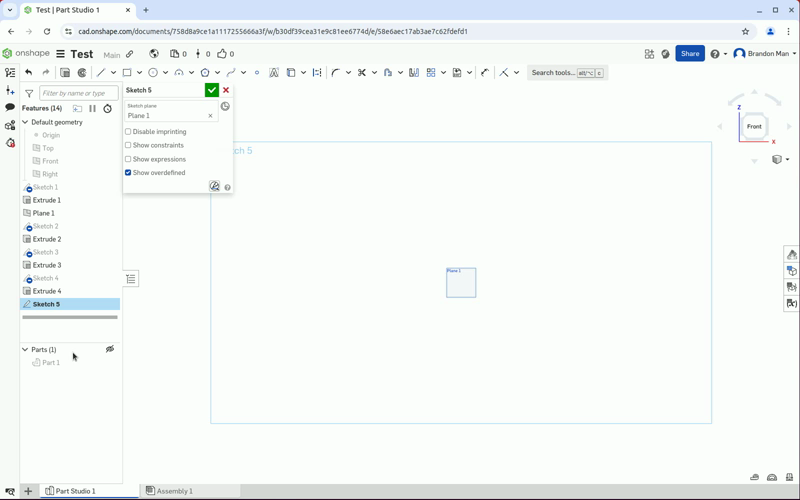
key(c)
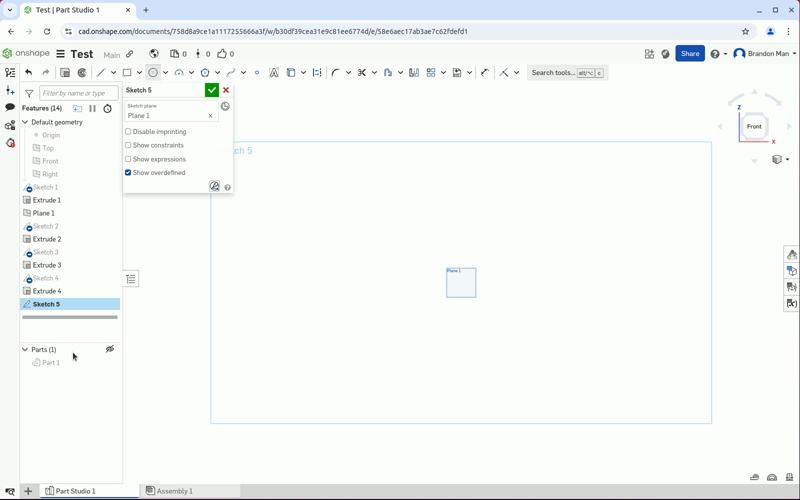
key_down(shift)
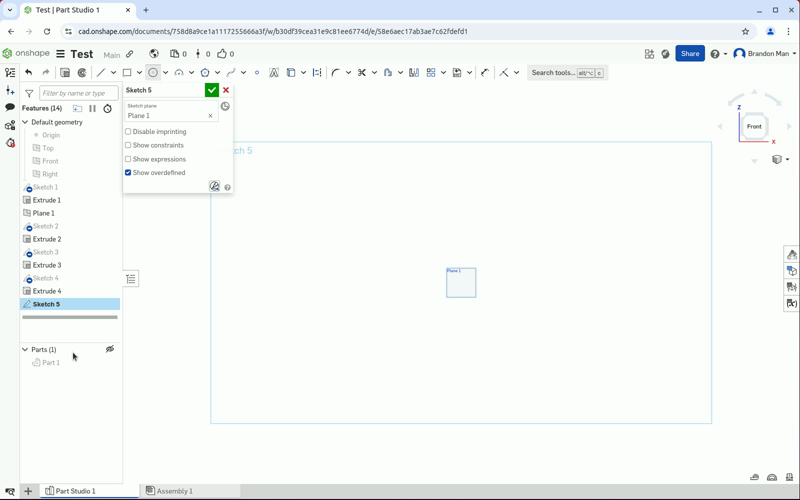
mouse_move(480, 179)
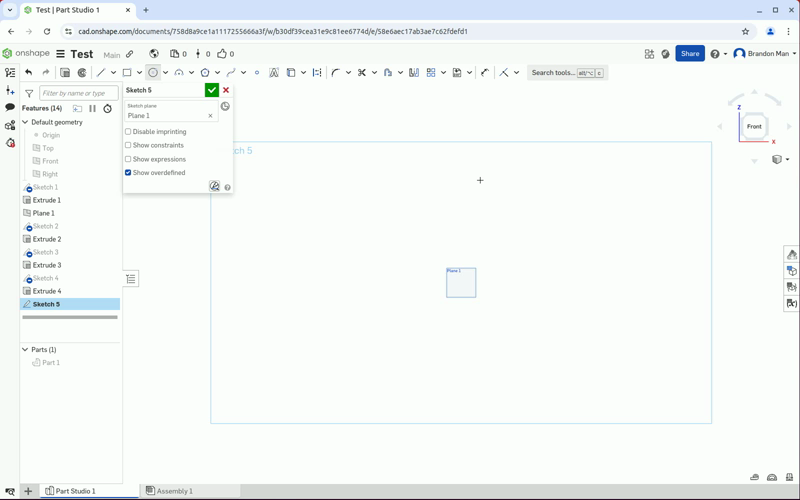
click(480, 179)
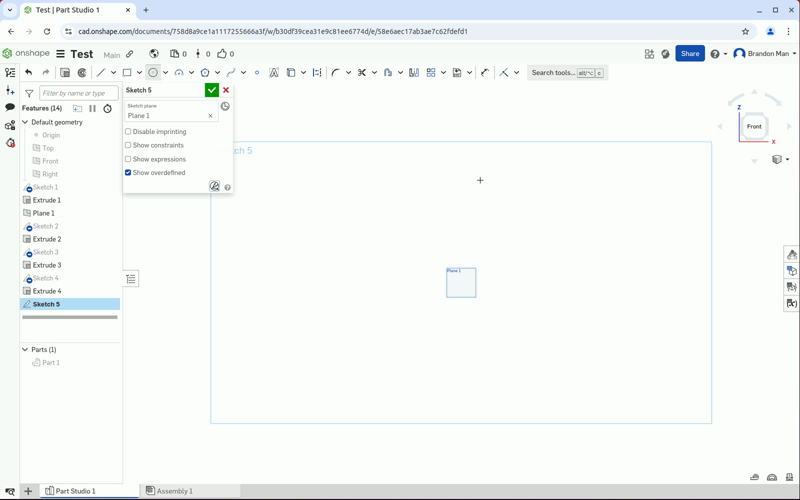
key_up(shift)
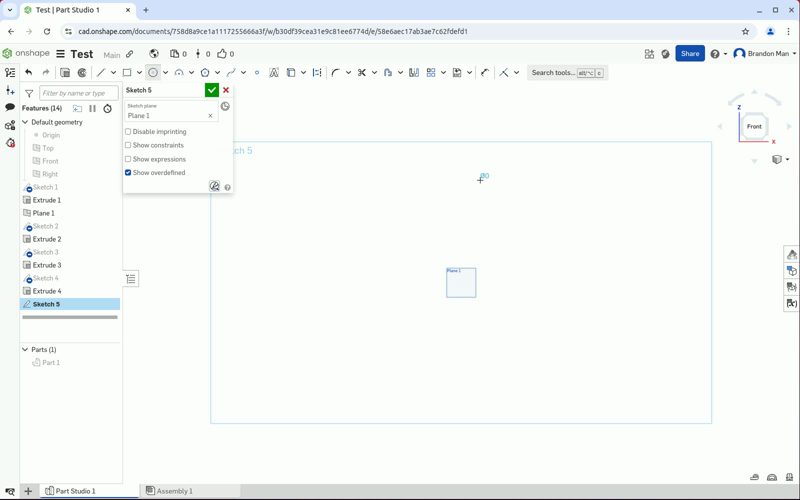
mouse_move(483, 179)
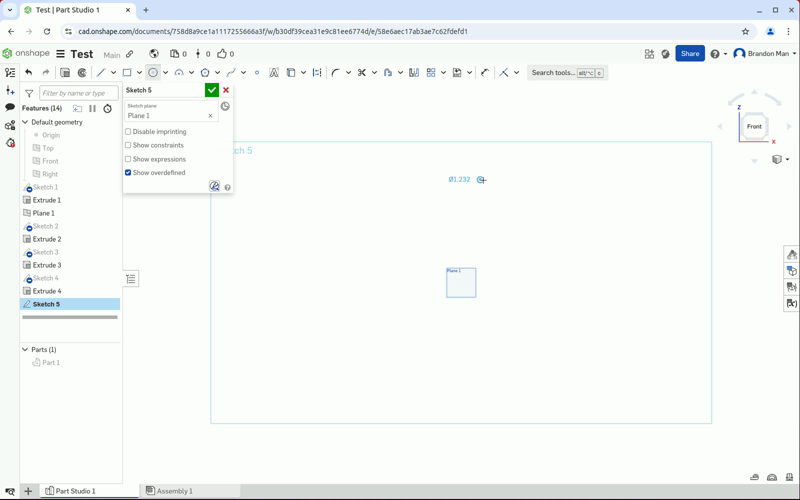
click(483, 179)
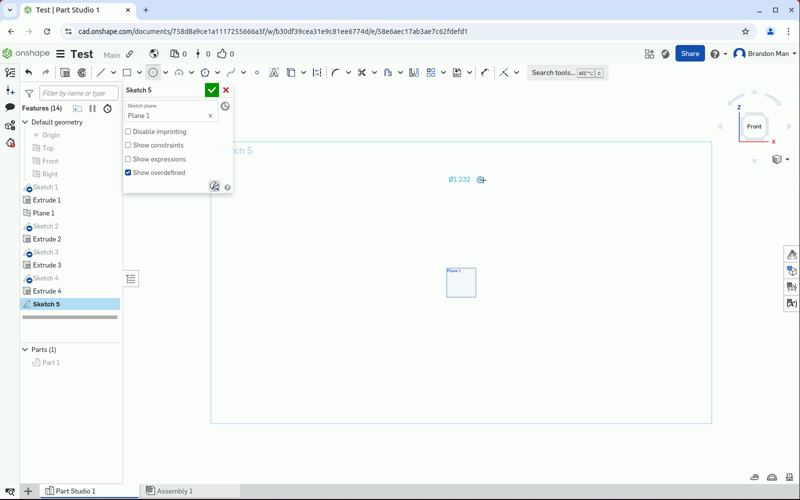
key(esc)
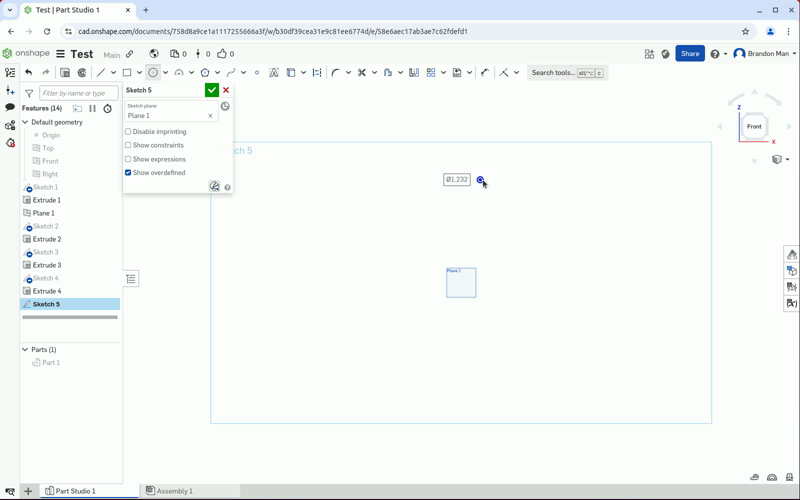
mouse_move(481, 180)
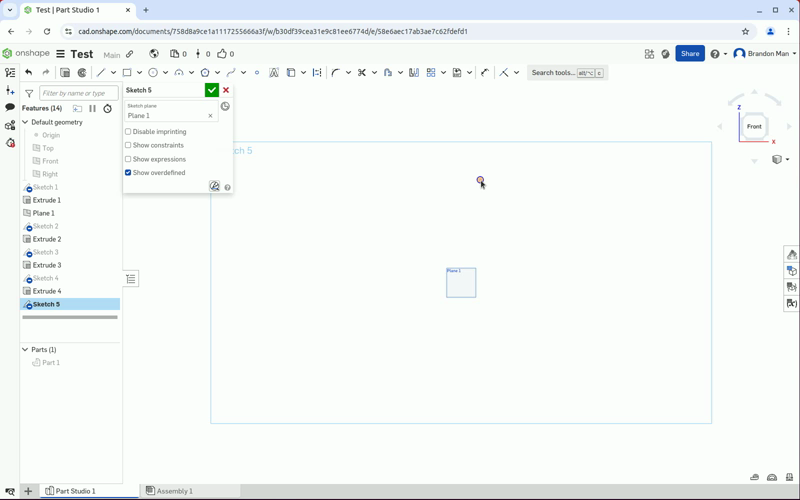
scroll(6)
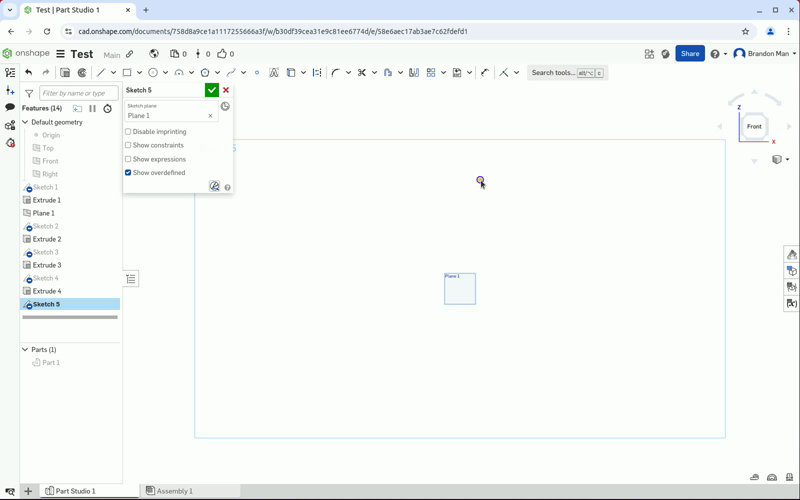
scroll(6)
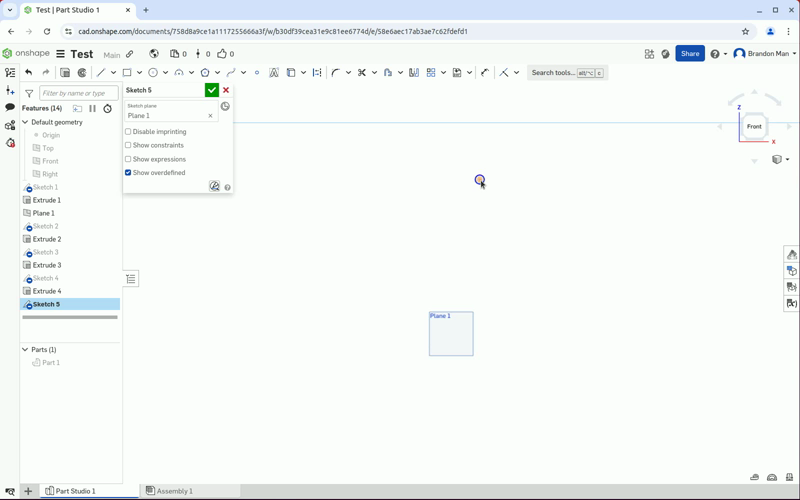
scroll(6)
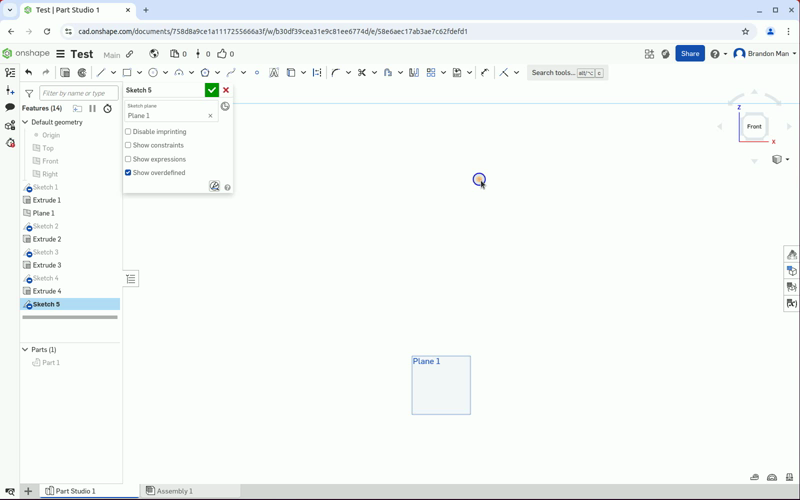
scroll(6)
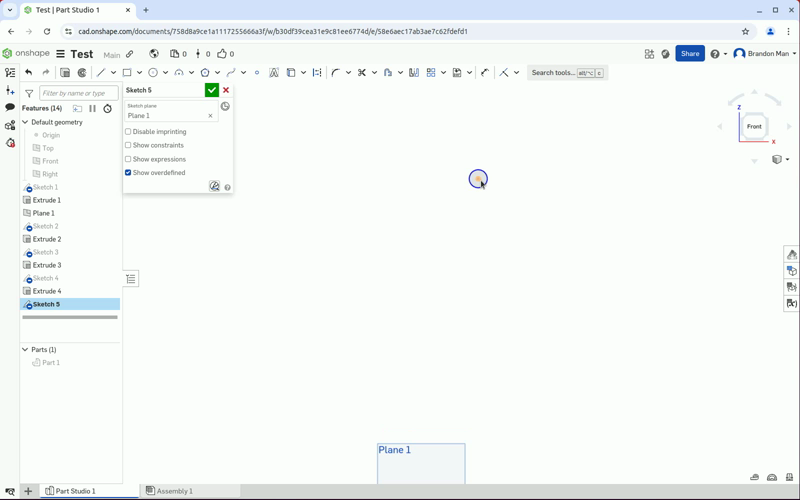
scroll(6)
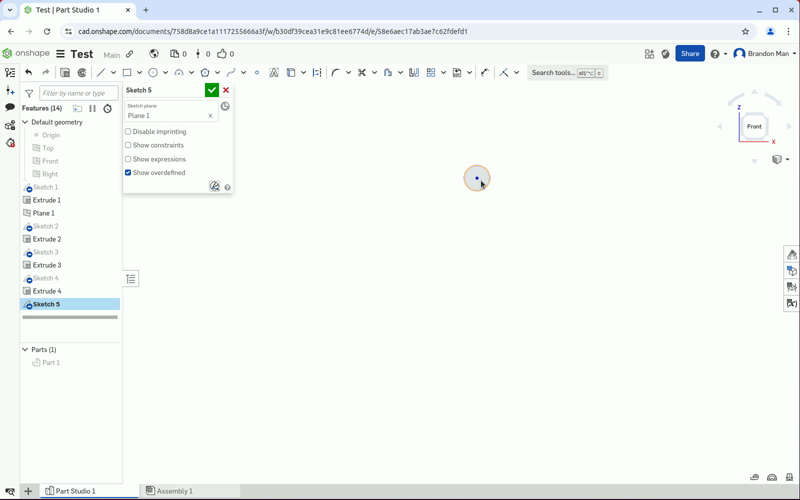
scroll(6)
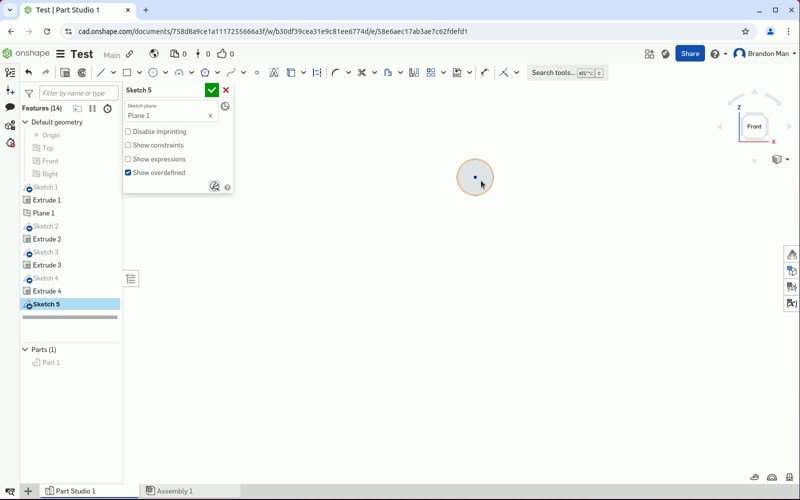
scroll(6)
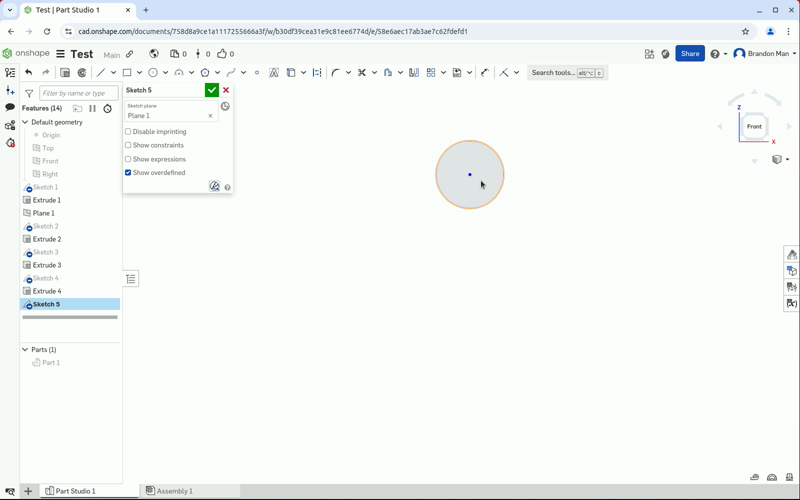
click(481, 180)
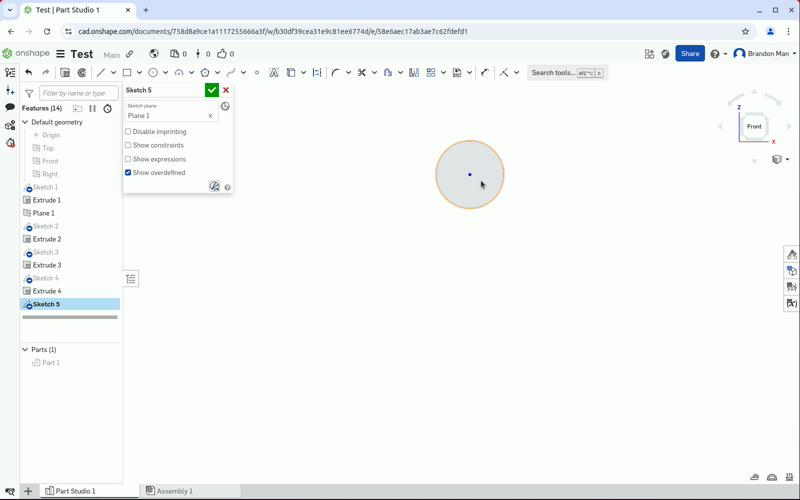
scroll(-6)
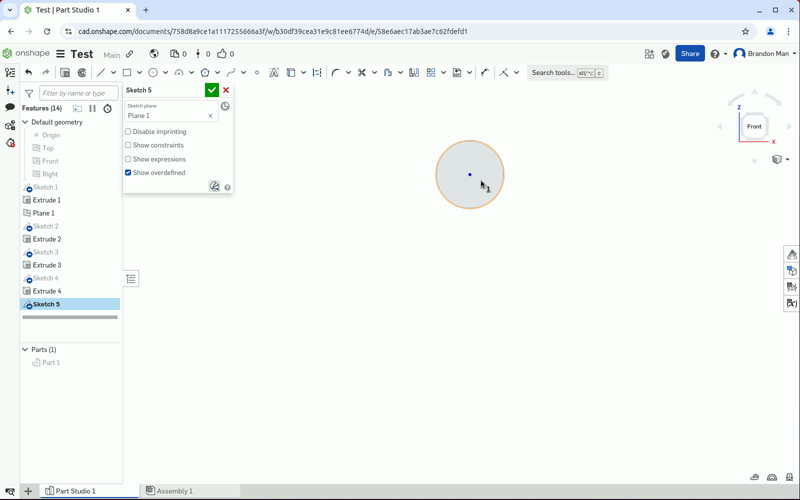
scroll(-6)
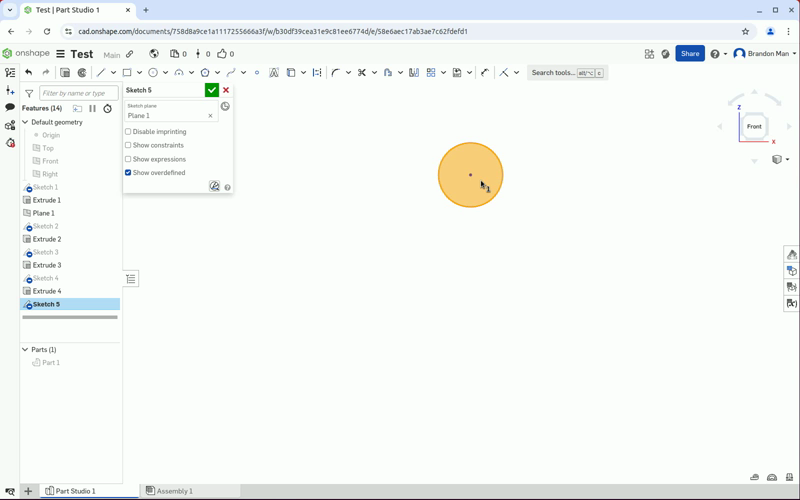
scroll(-6)
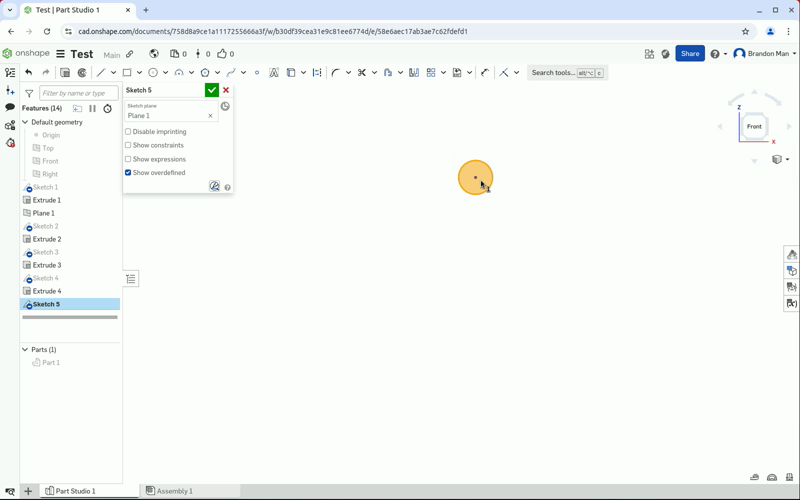
scroll(-6)
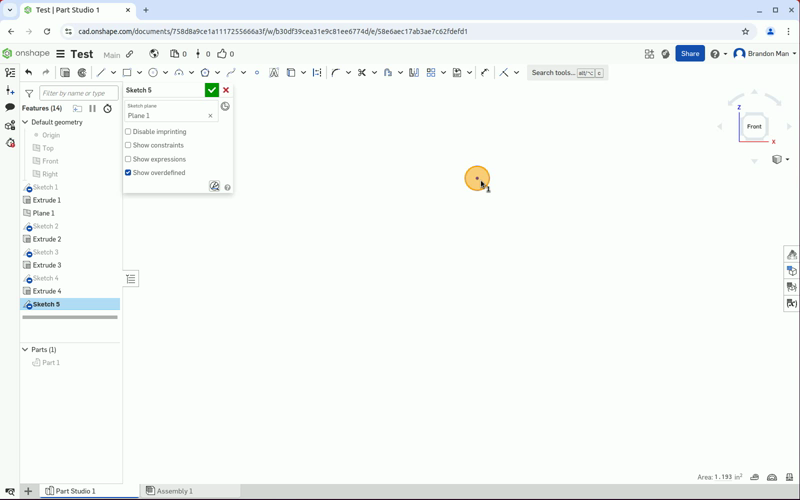
scroll(-6)
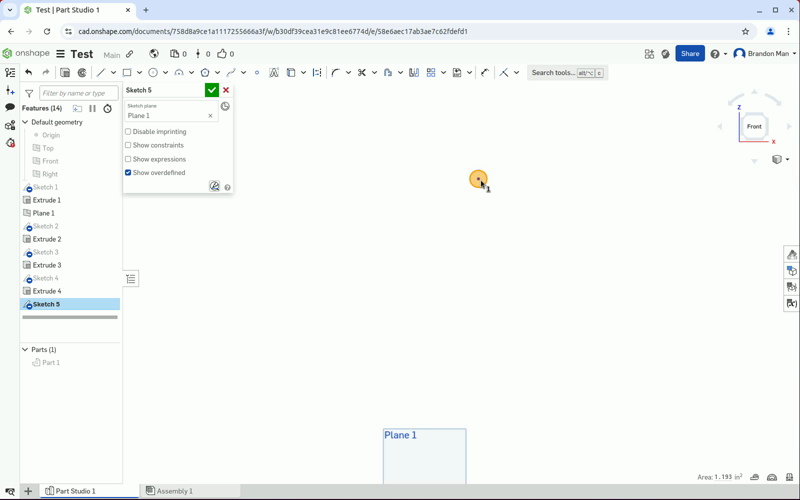
scroll(-6)
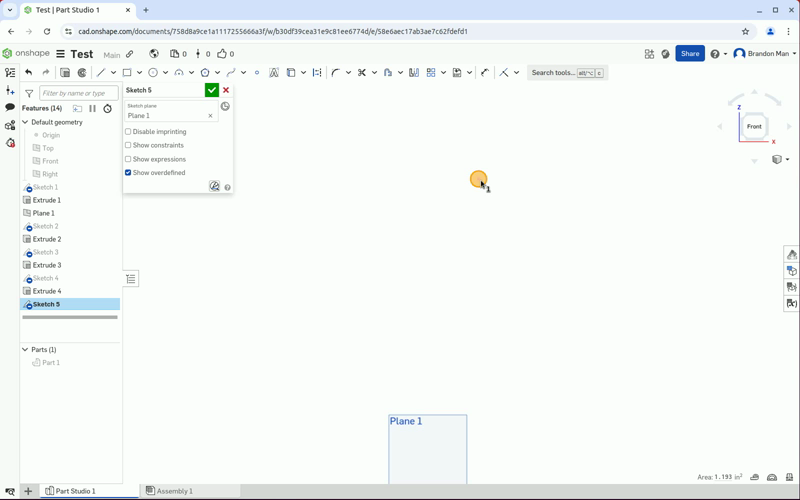
scroll(-6)
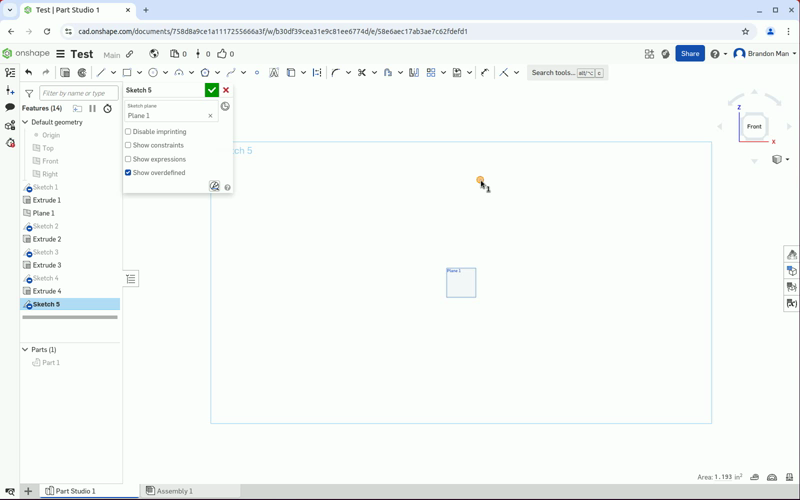
mouse_move(73, 352)
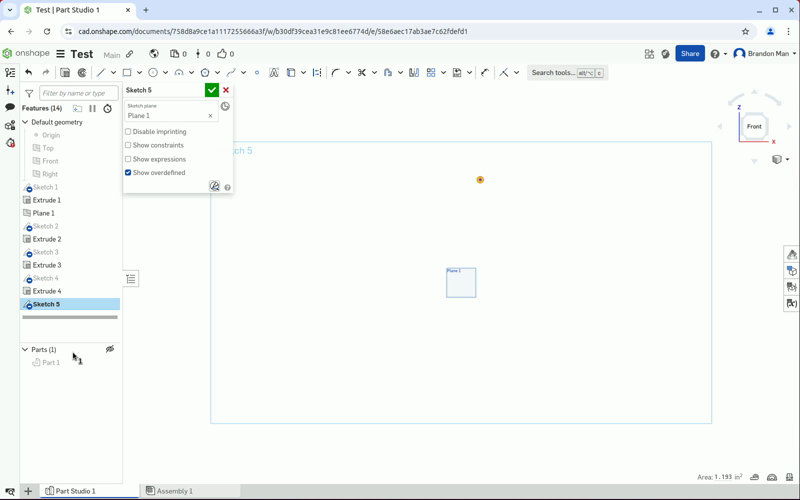
key(shift+y)
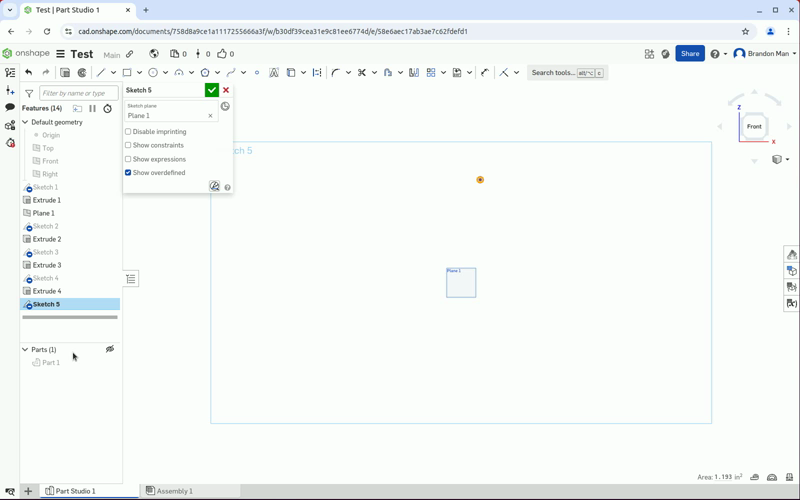
key(shift+e)
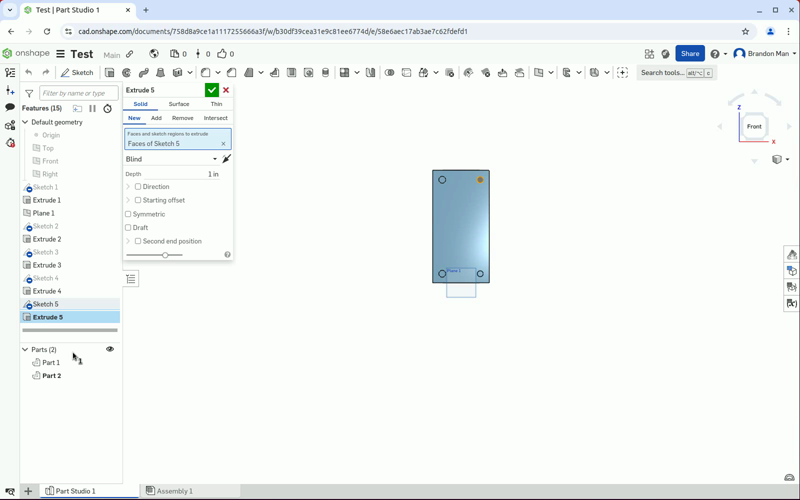
mouse_move(143, 106)
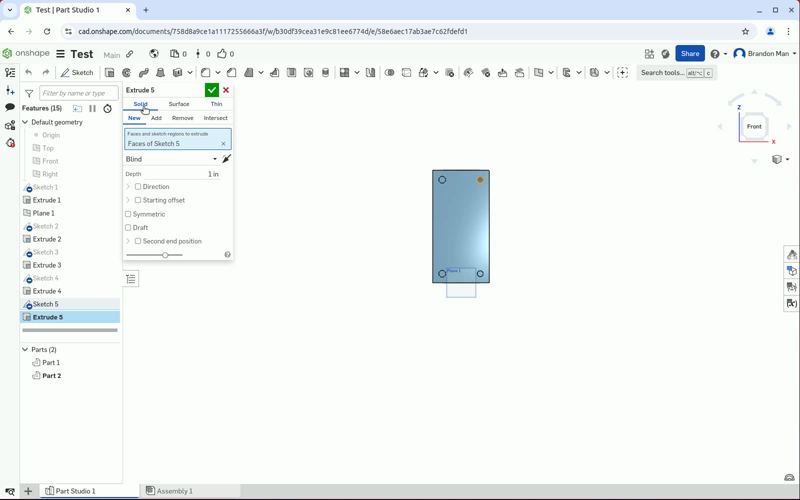
click(143, 106)
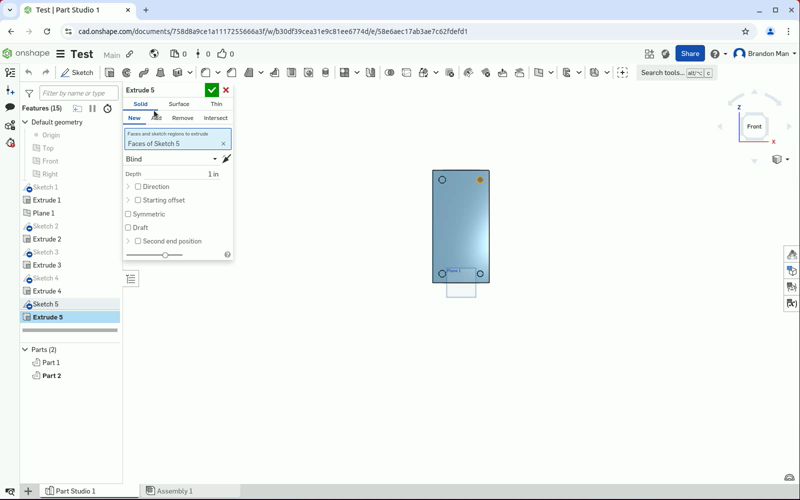
mouse_move(186, 120)
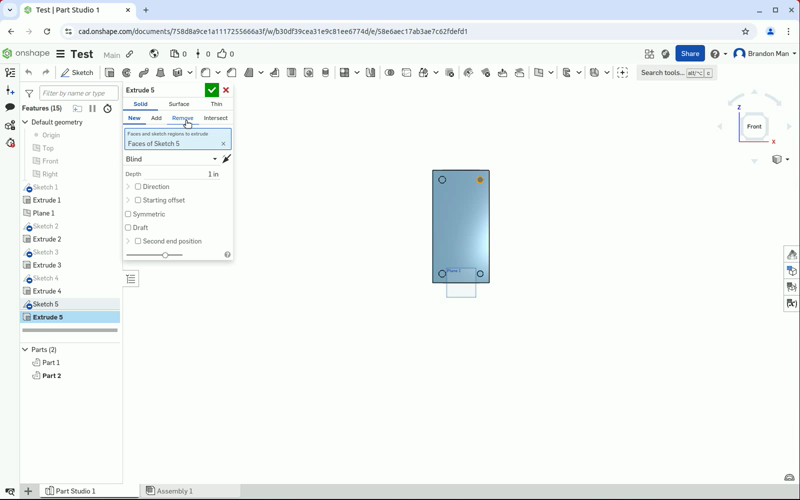
click(186, 120)
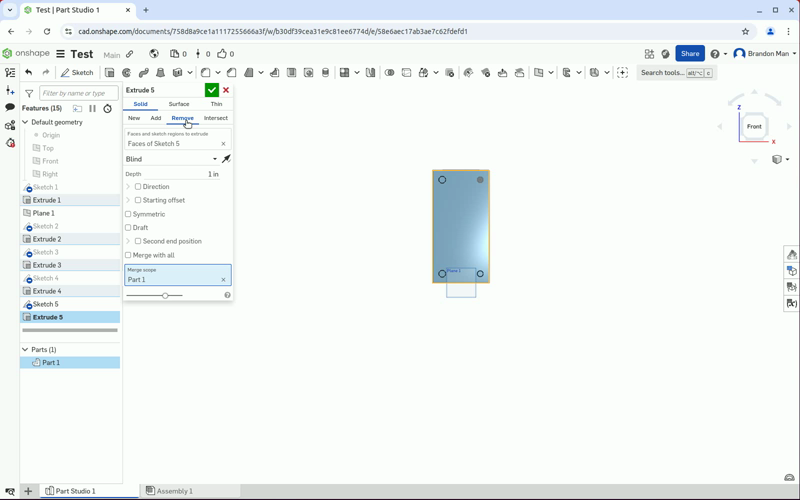
key(tab, 4)
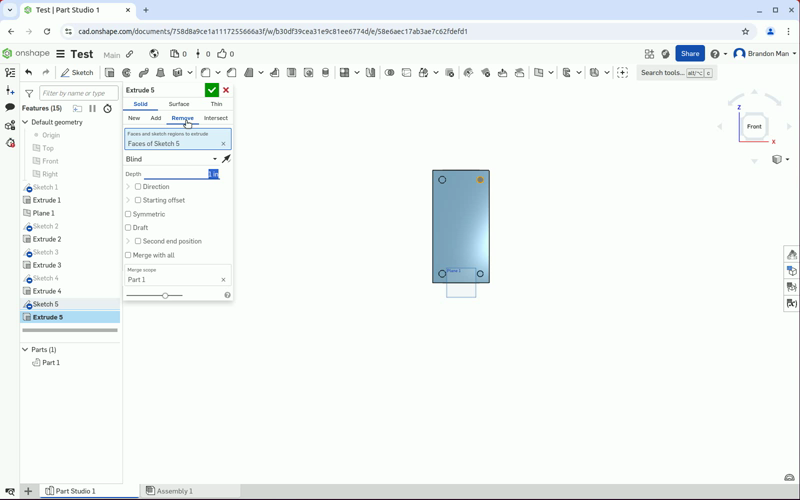
text(3.851)
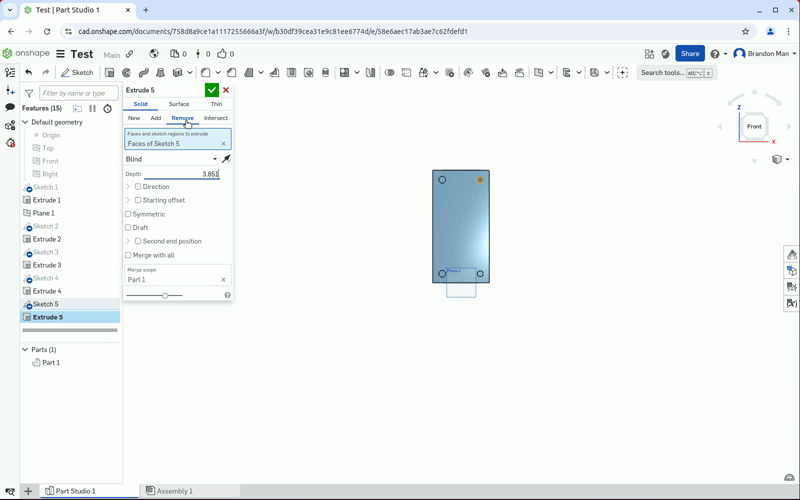
key(tab, 6)
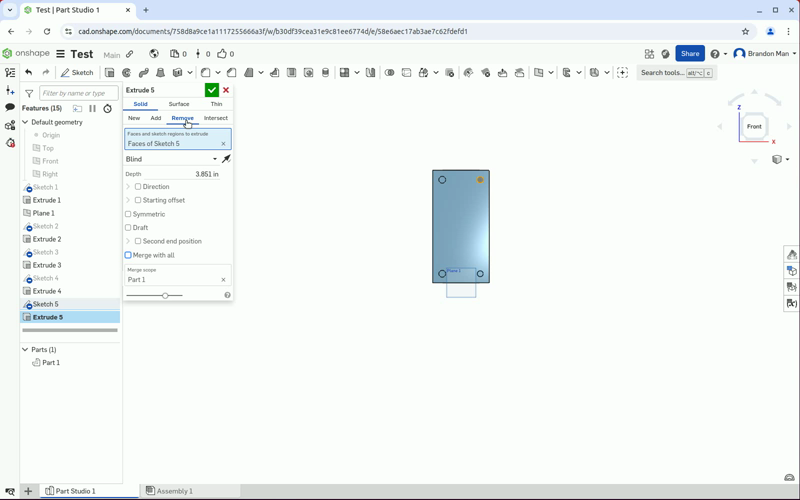
key(space)
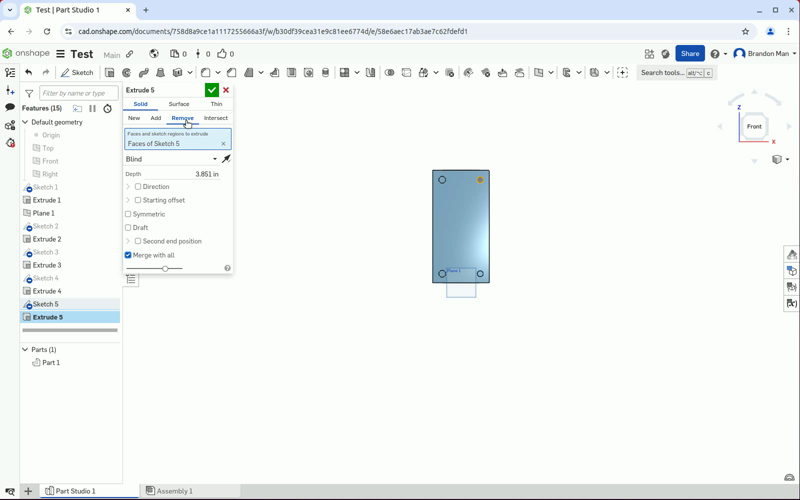
key(enter)
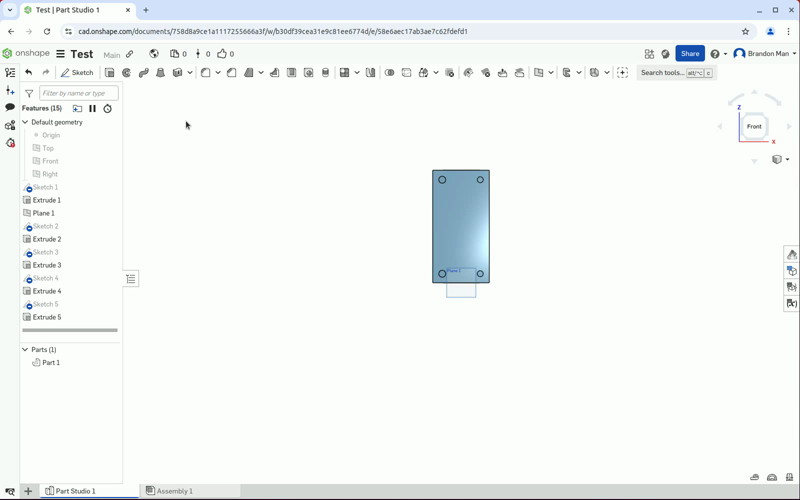
key(shift+h)
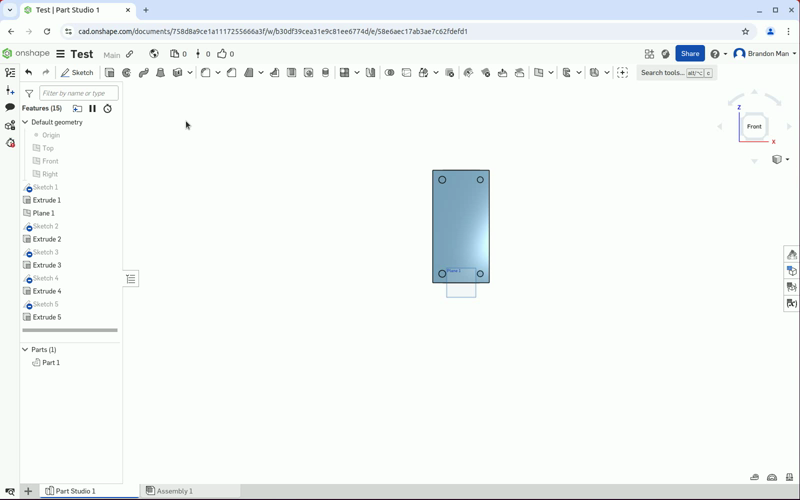
key(shift+h)
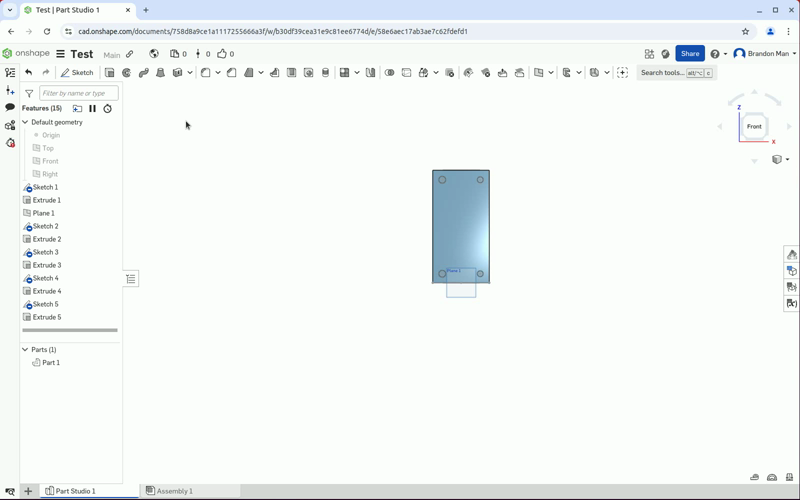
key(shift+7)
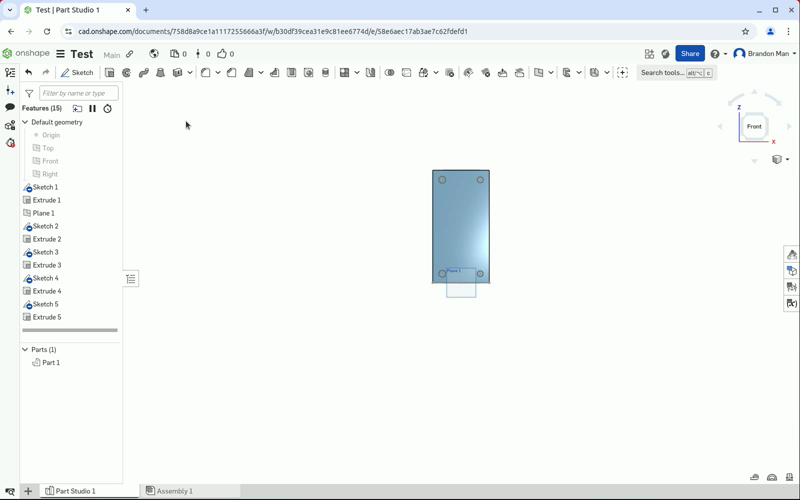
key(left, 2)
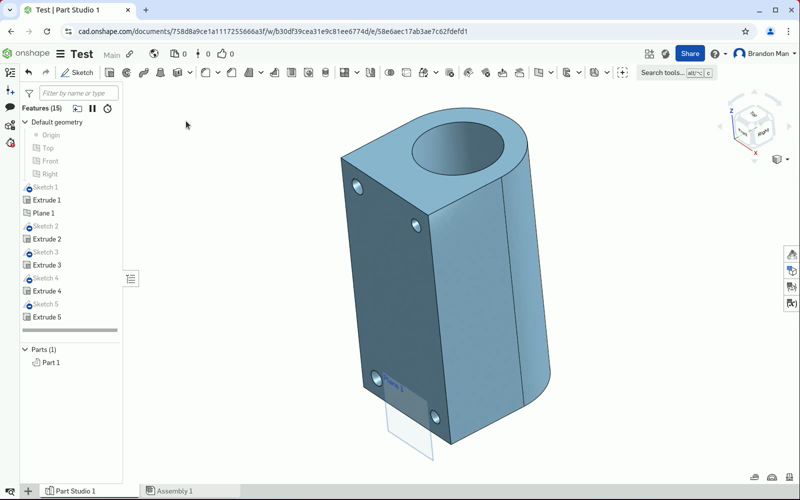
key(down, 2)
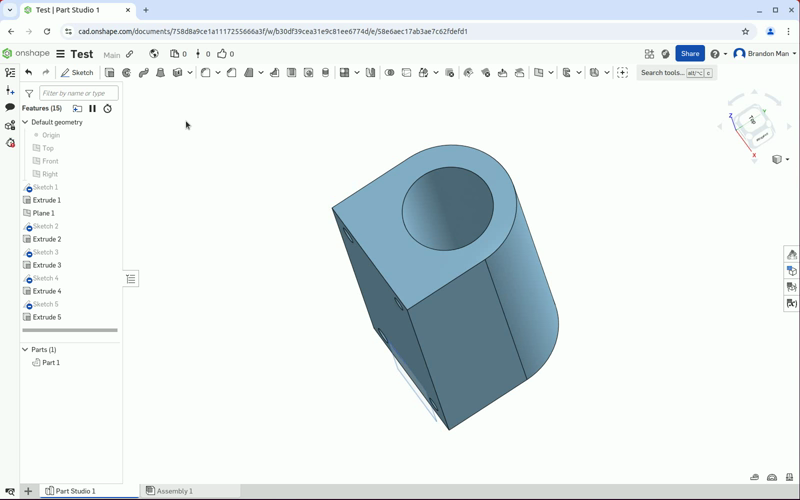
key(up, 2)
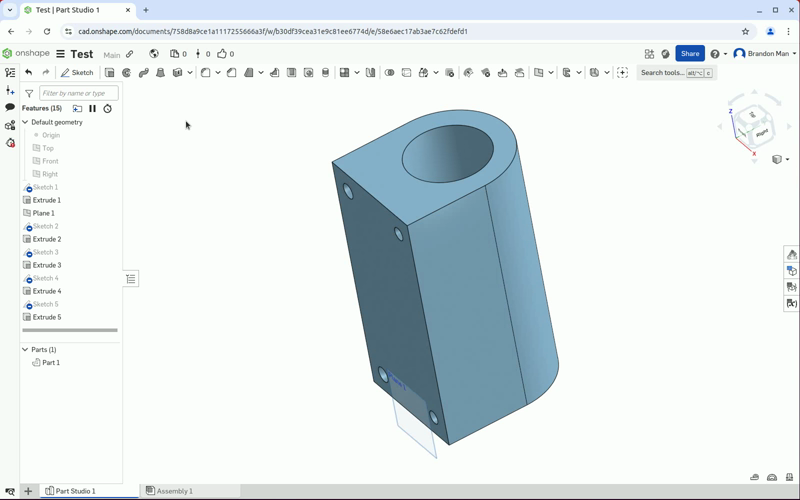
key(right, 2)
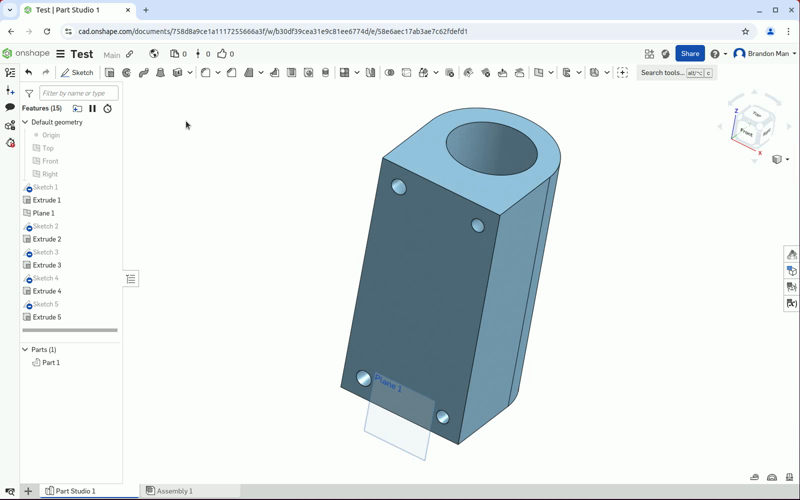
mouse_move(73, 189)
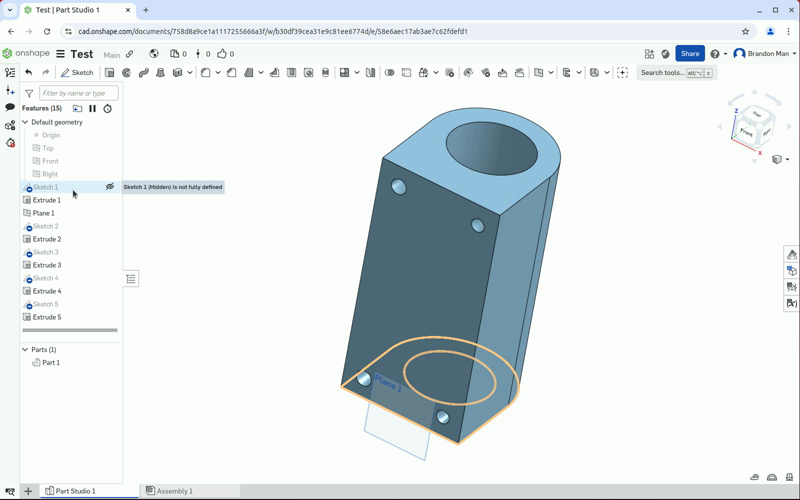
click(73, 189)